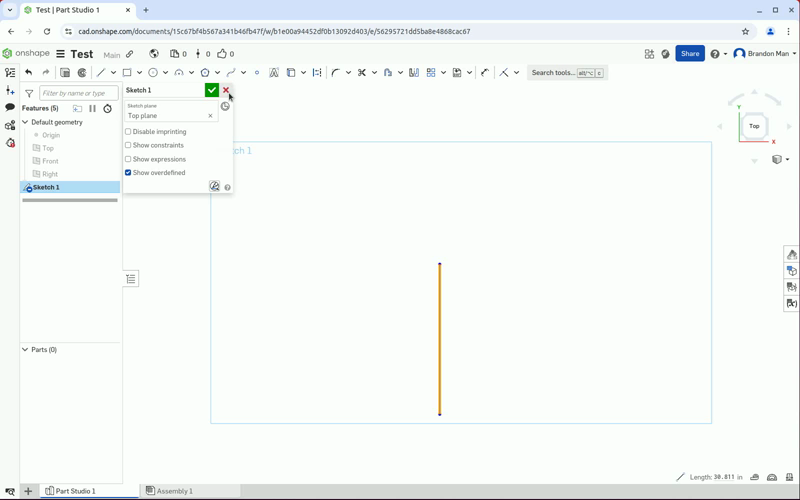
key(shift+h)
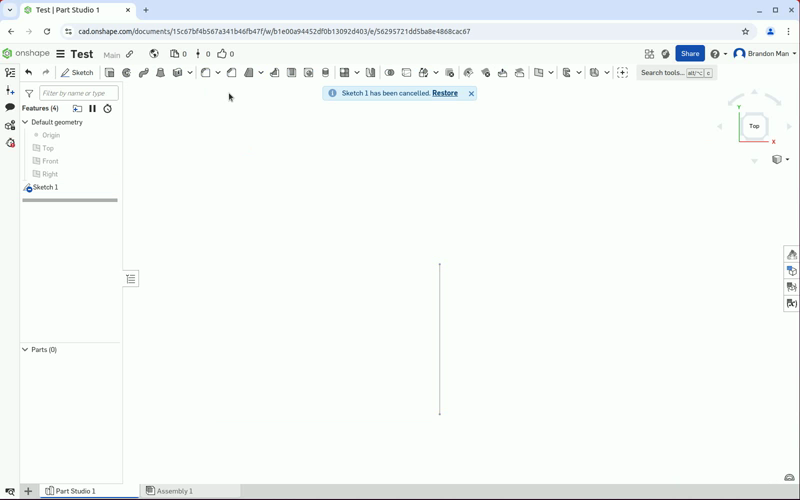
key(shift+s)
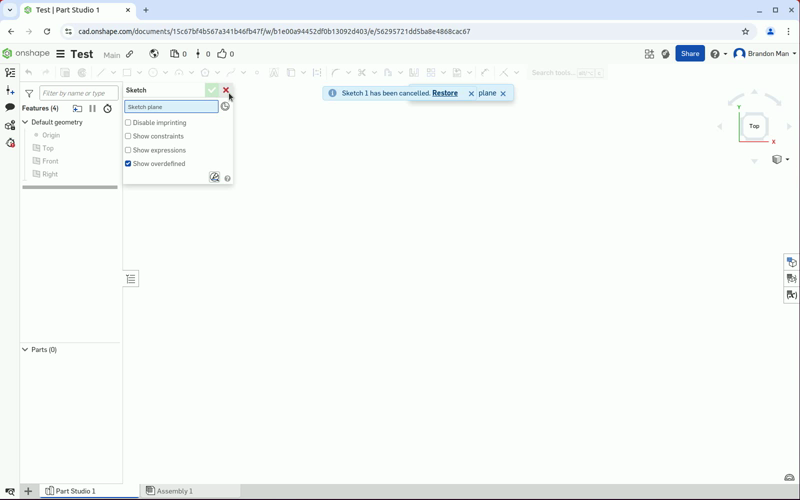
mouse_move(73, 150)
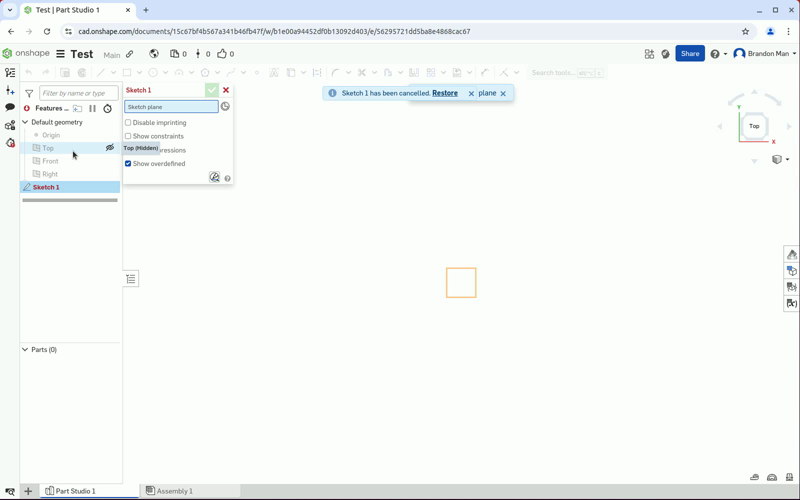
click(73, 150)
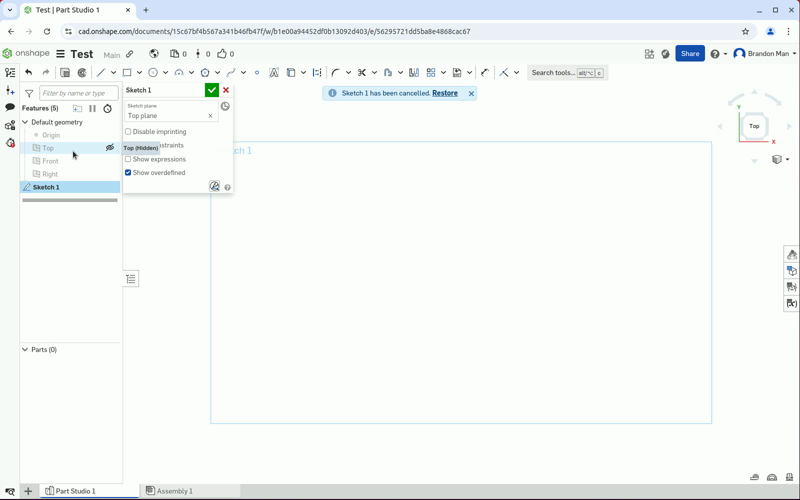
mouse_move(73, 352)
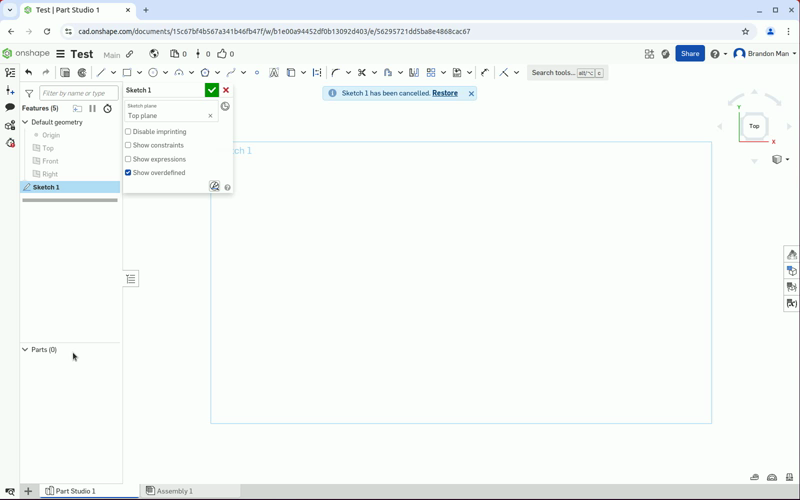
key(y)
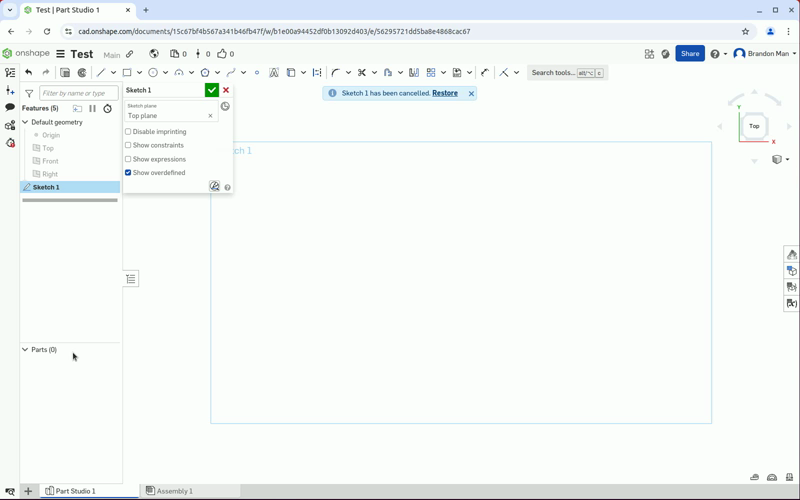
key(c)
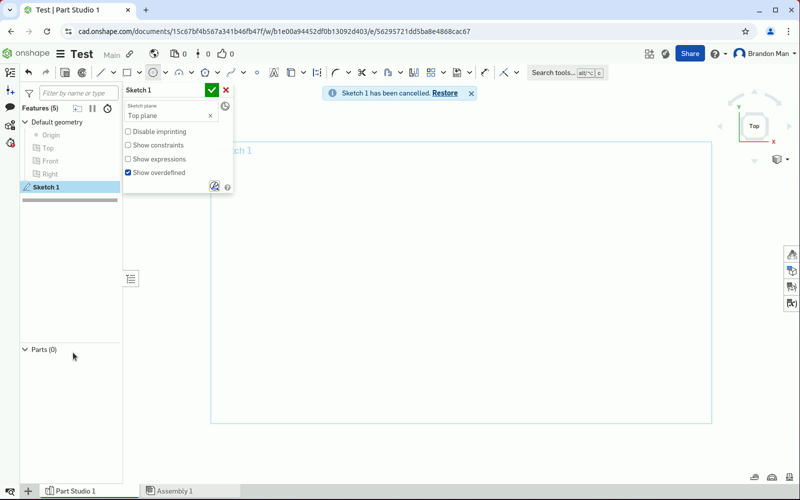
key_down(shift)
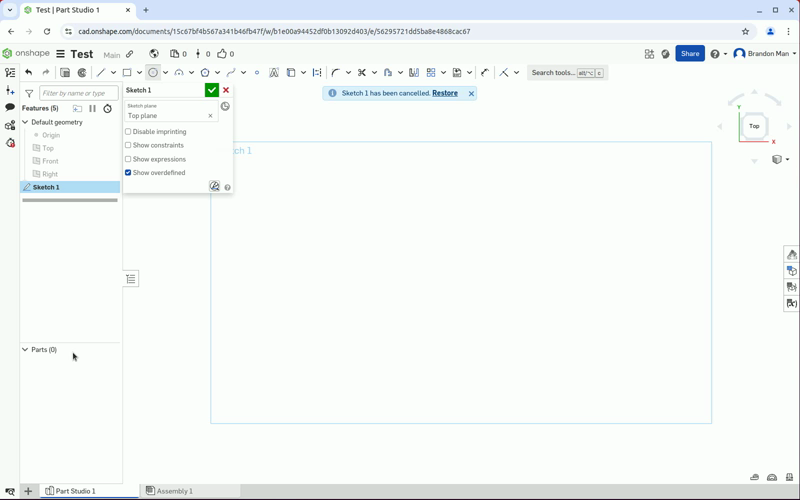
mouse_move(460, 282)
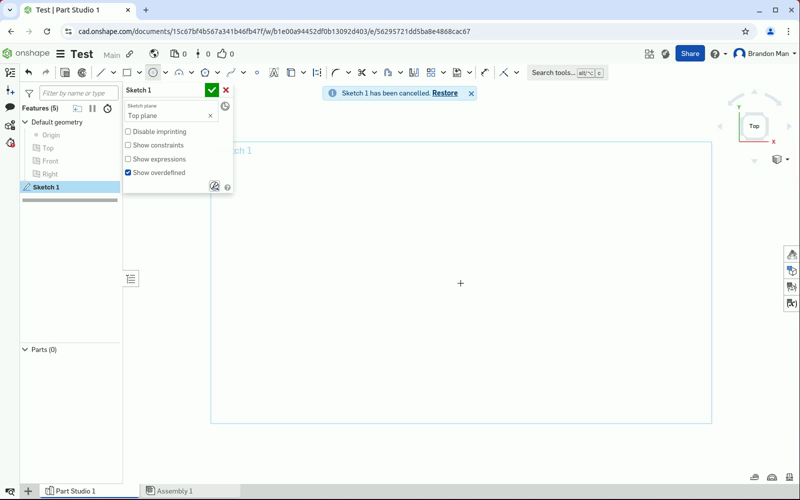
click(460, 282)
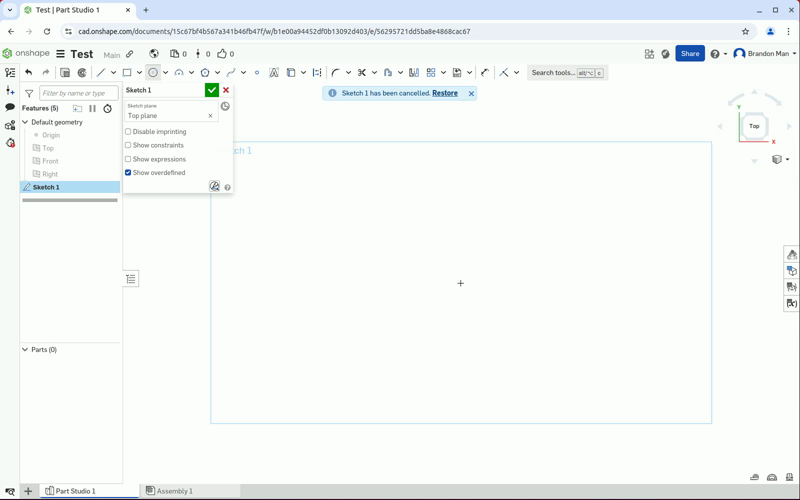
key_up(shift)
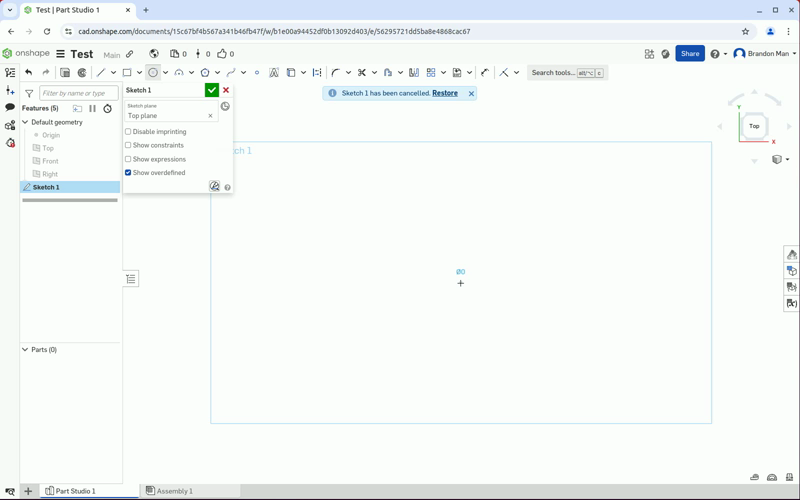
mouse_move(472, 282)
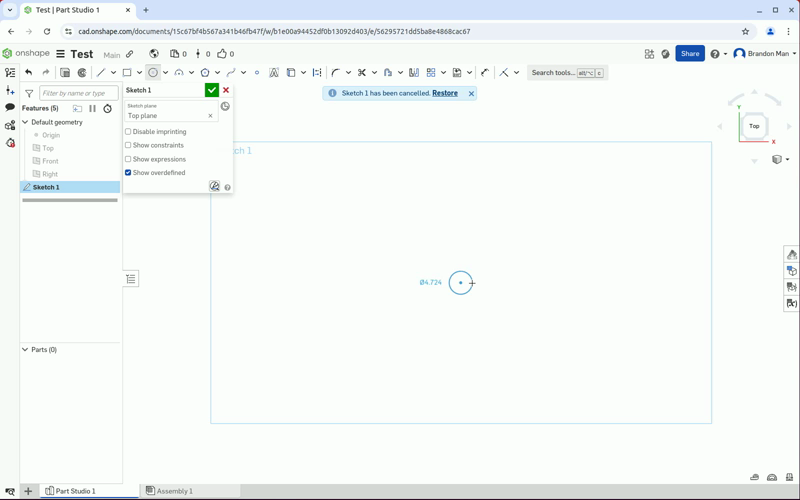
click(472, 282)
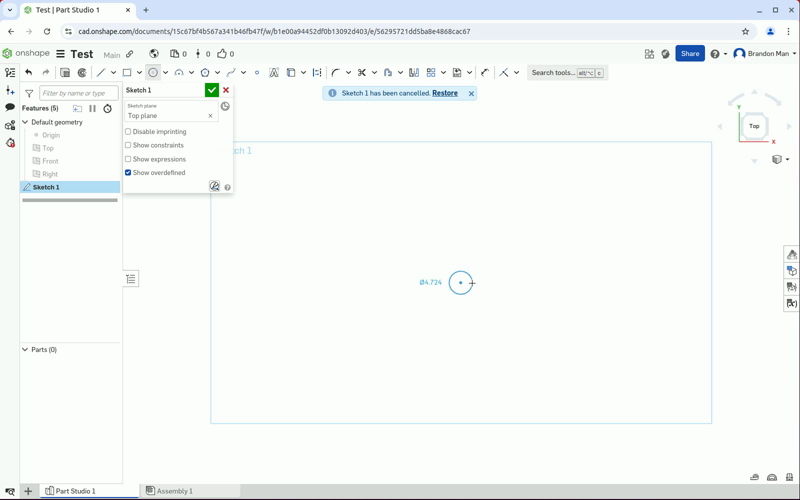
key(esc)
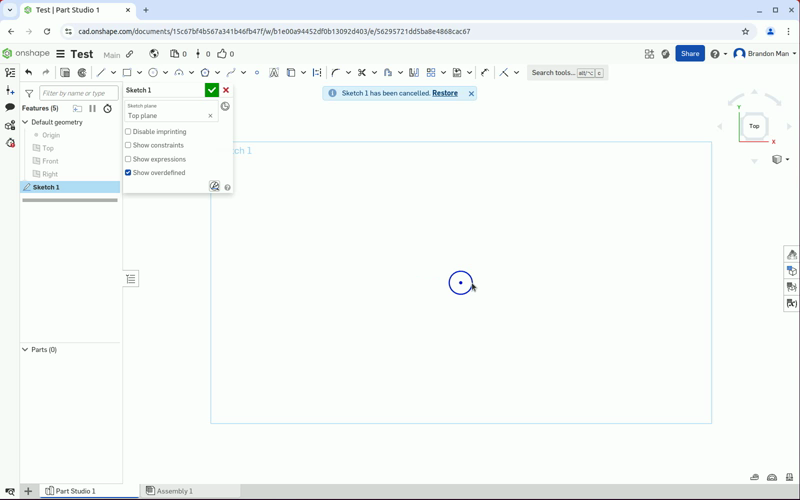
mouse_move(466, 281)
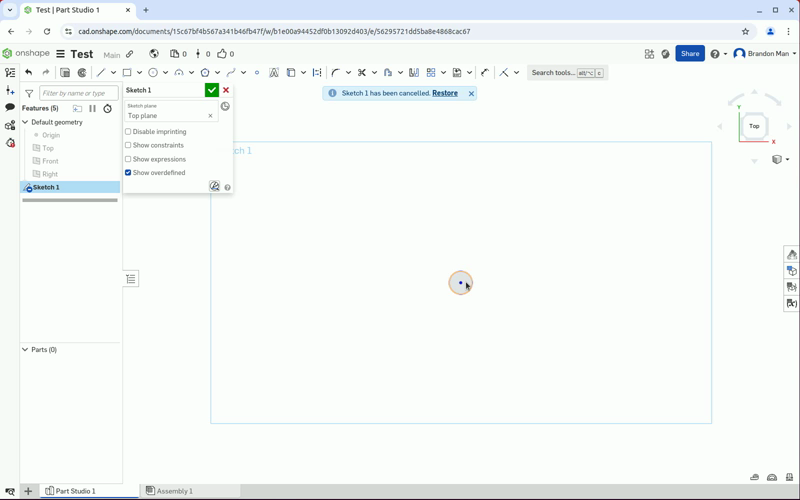
scroll(6)
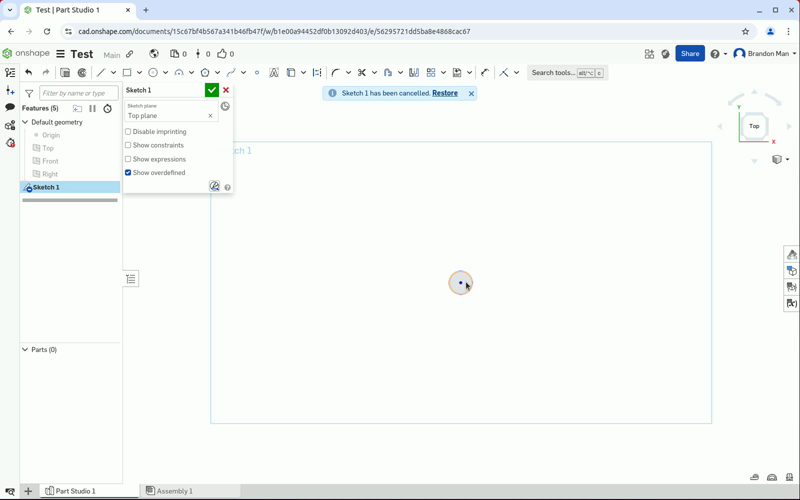
scroll(6)
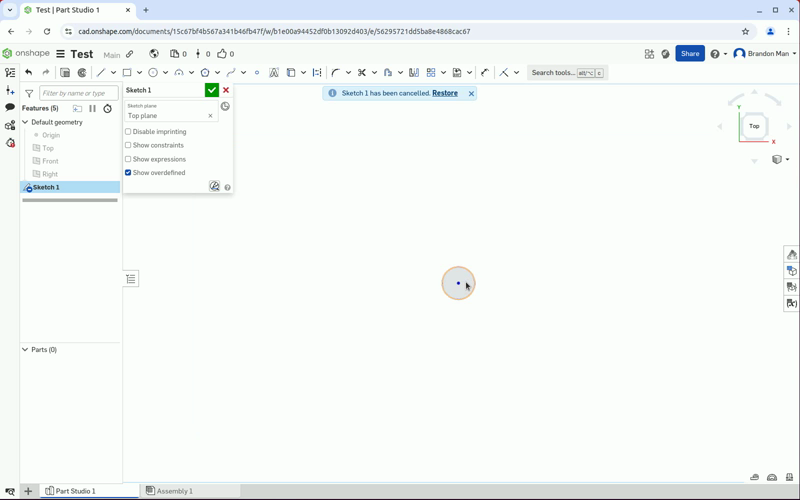
scroll(6)
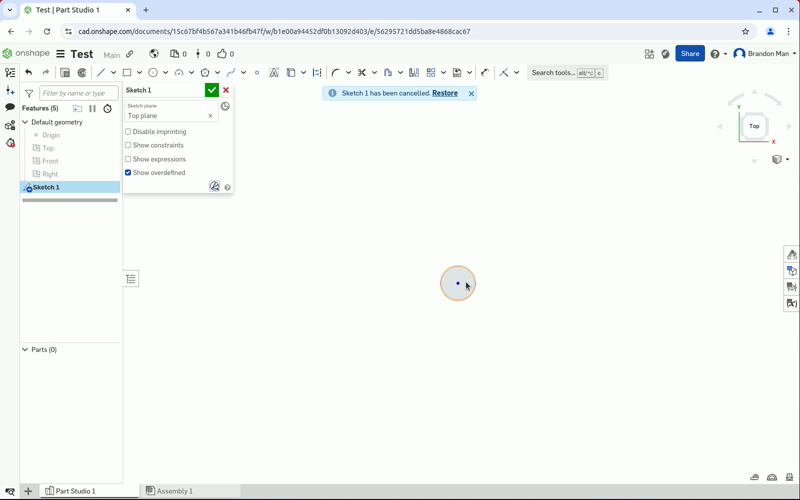
scroll(6)
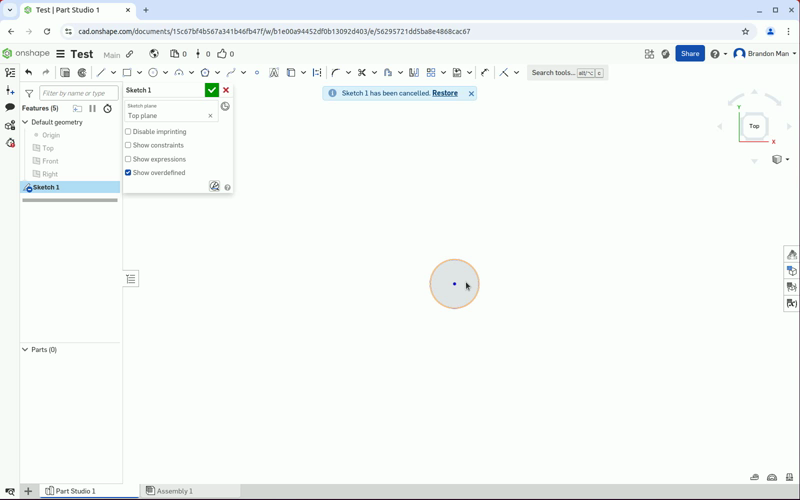
scroll(6)
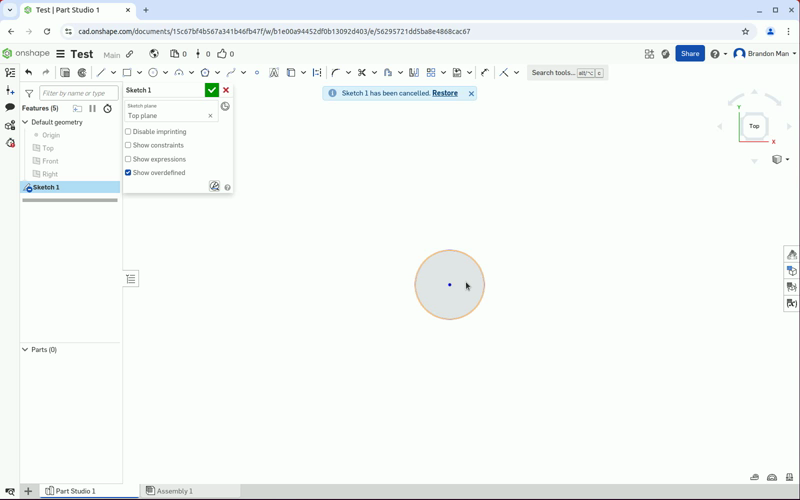
scroll(6)
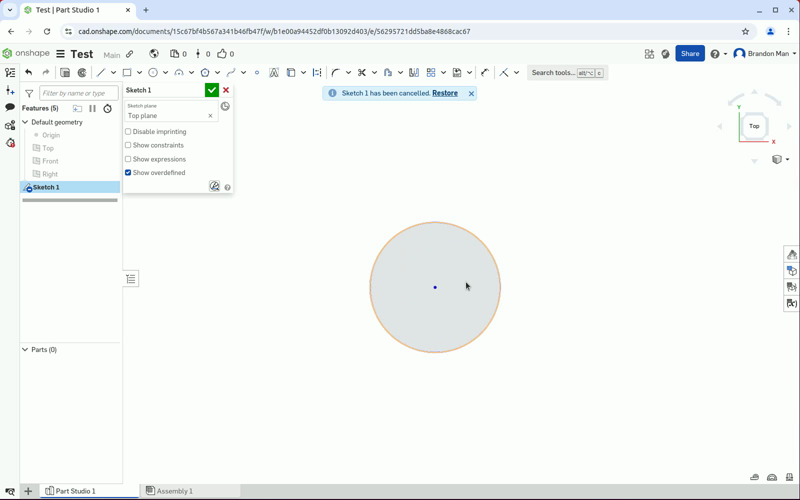
scroll(6)
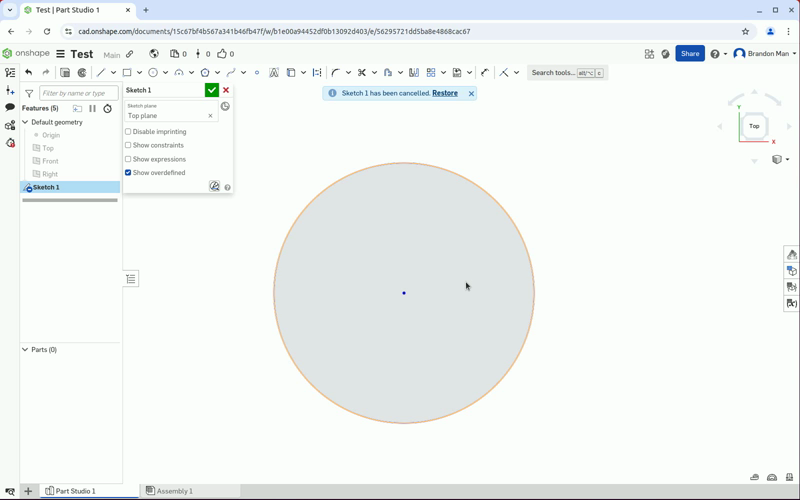
click(466, 281)
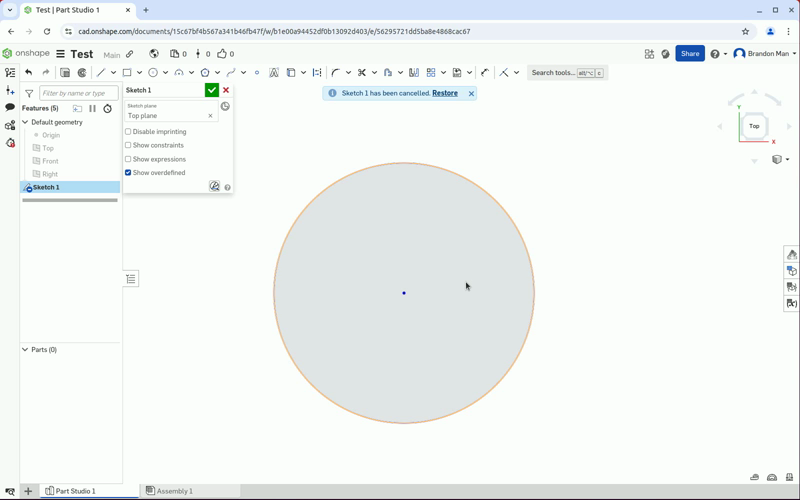
scroll(-6)
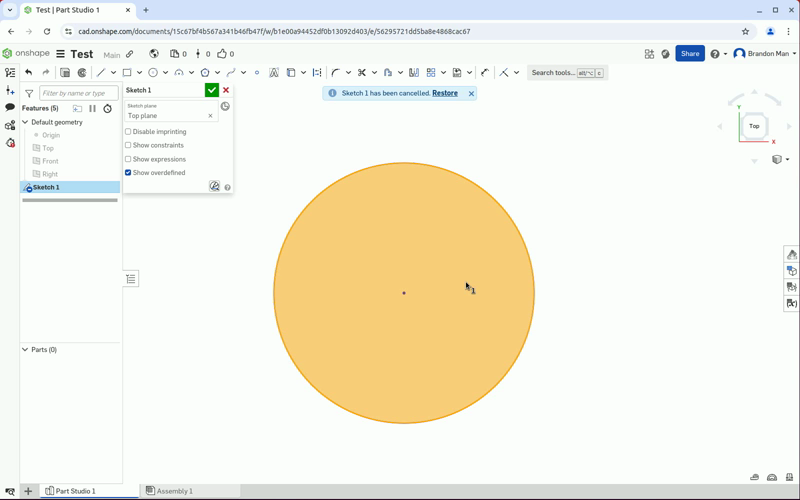
scroll(-6)
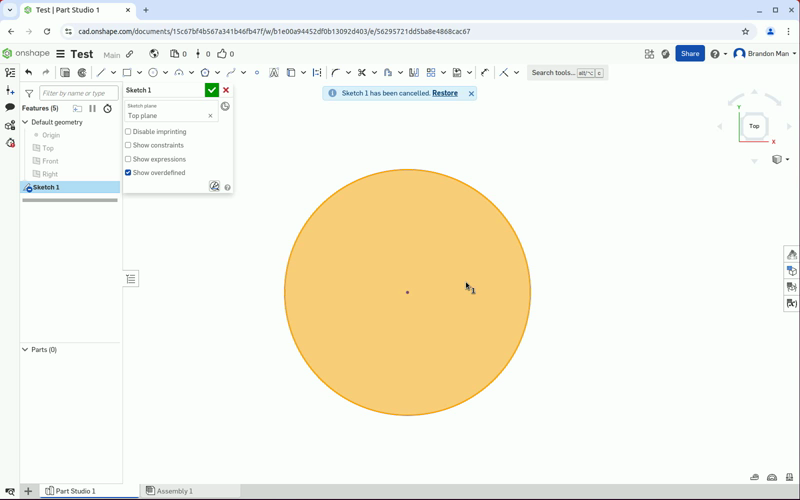
scroll(-6)
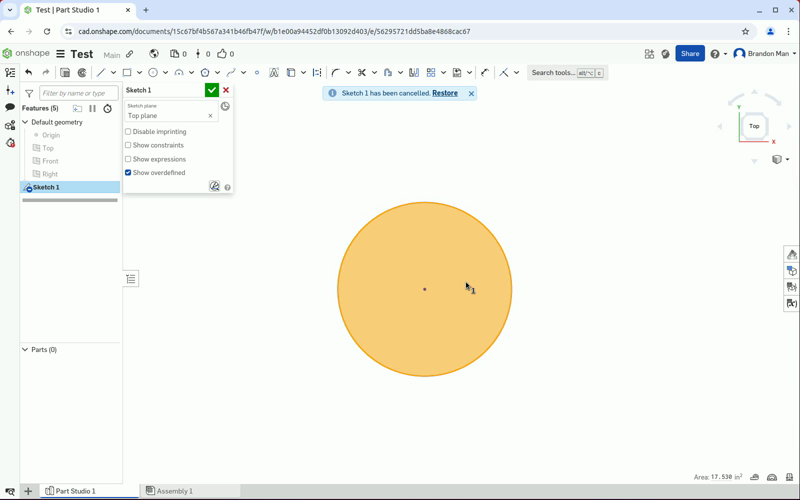
scroll(-6)
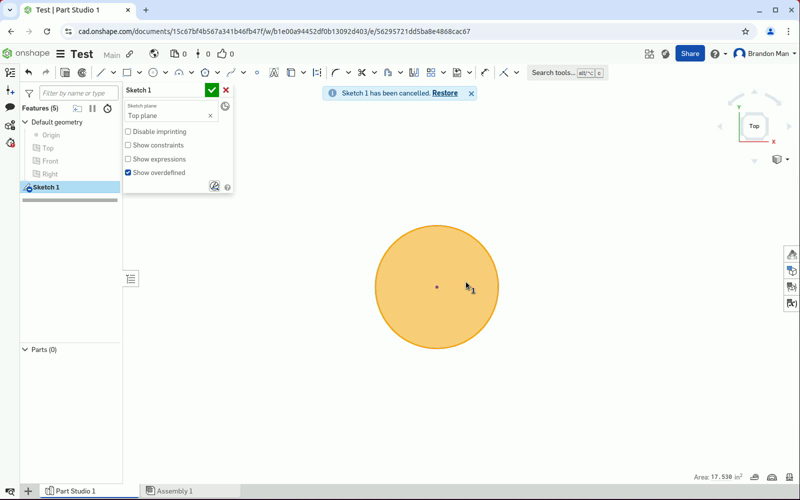
scroll(-6)
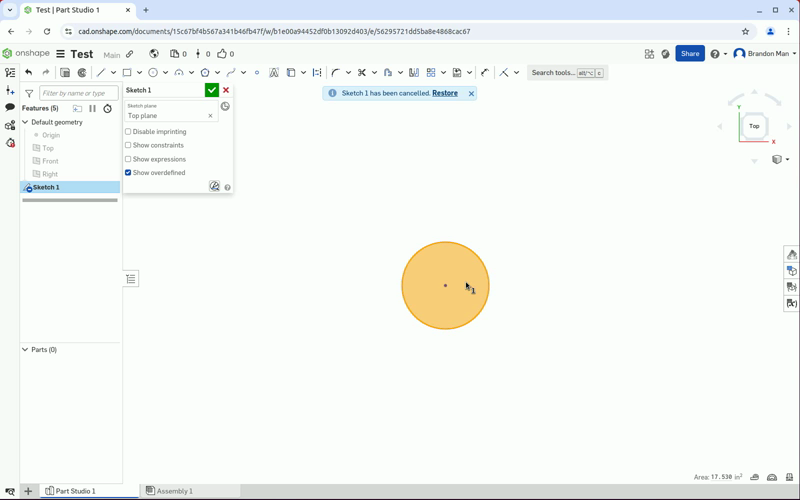
scroll(-6)
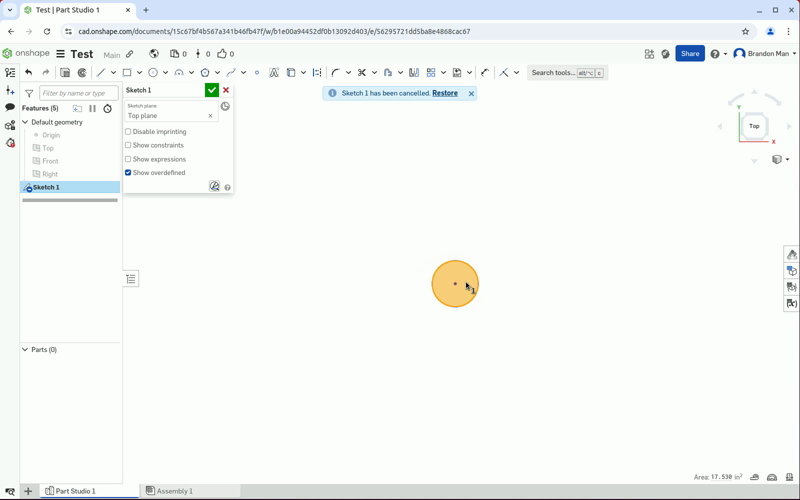
scroll(-6)
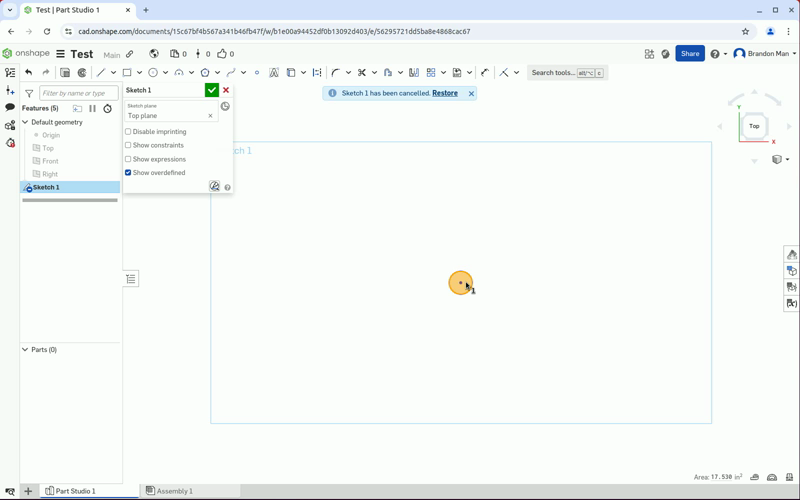
mouse_move(73, 352)
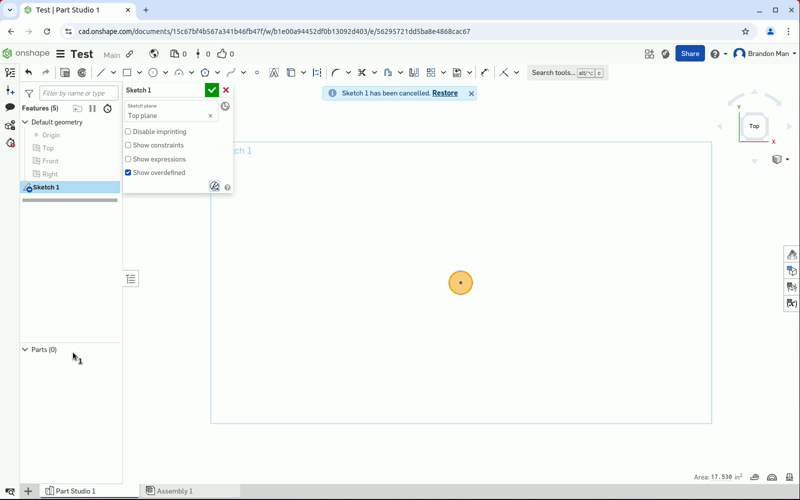
key(shift+y)
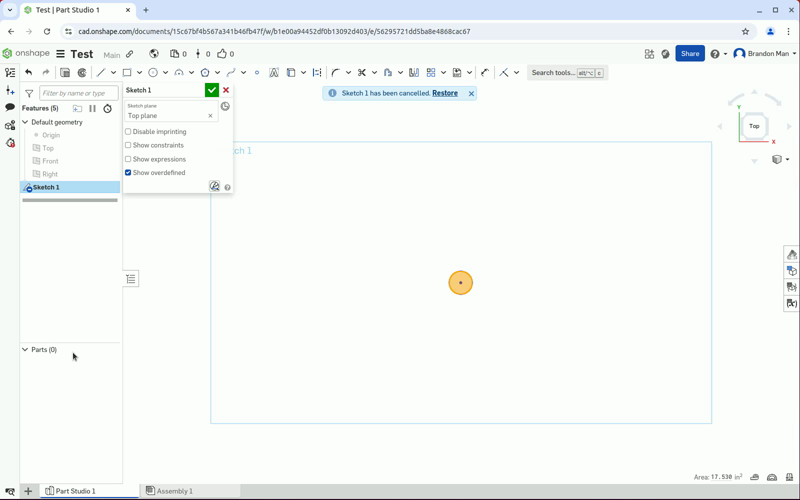
key(shift+e)
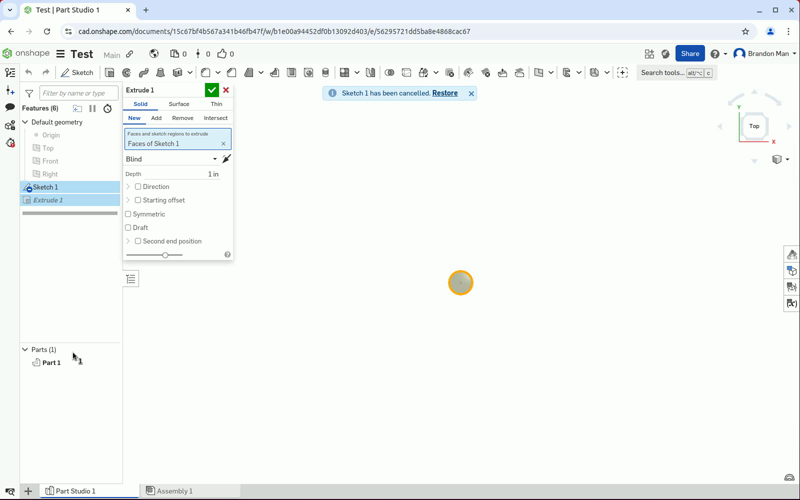
mouse_move(143, 106)
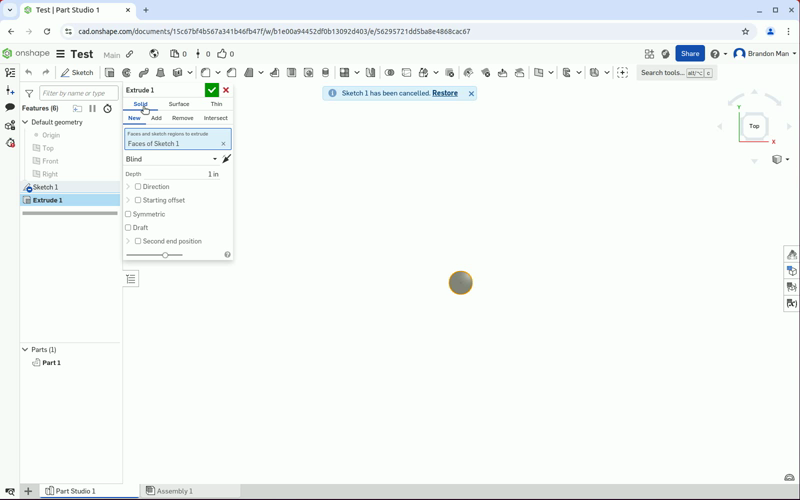
click(143, 106)
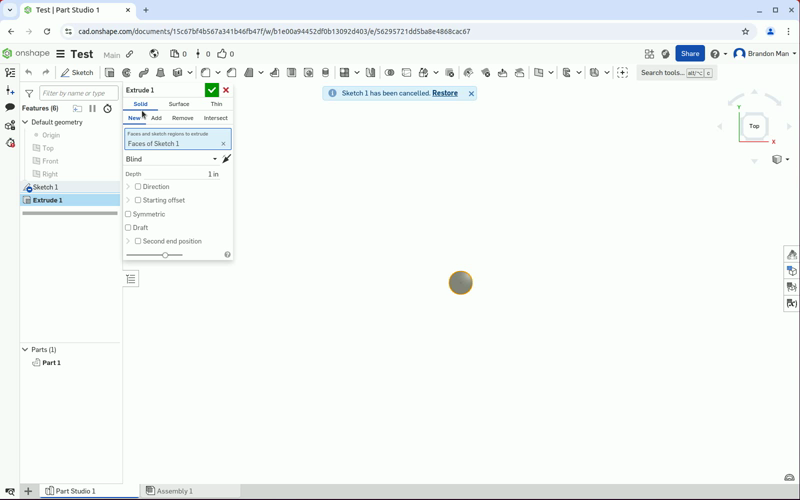
mouse_move(137, 120)
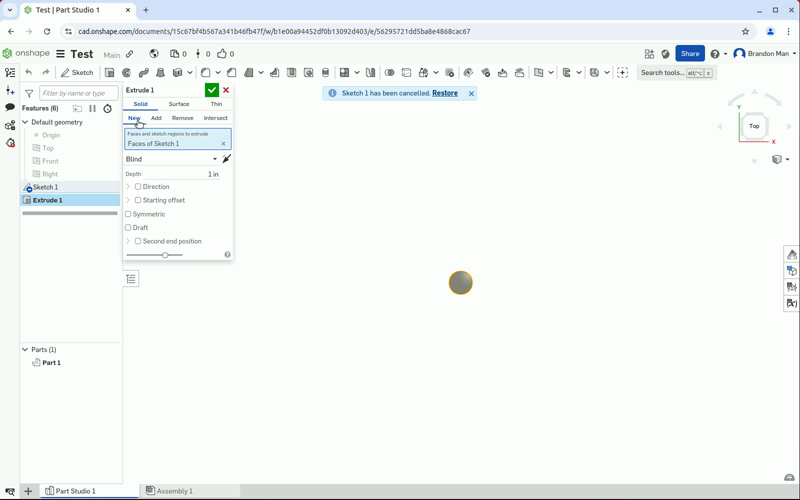
click(137, 120)
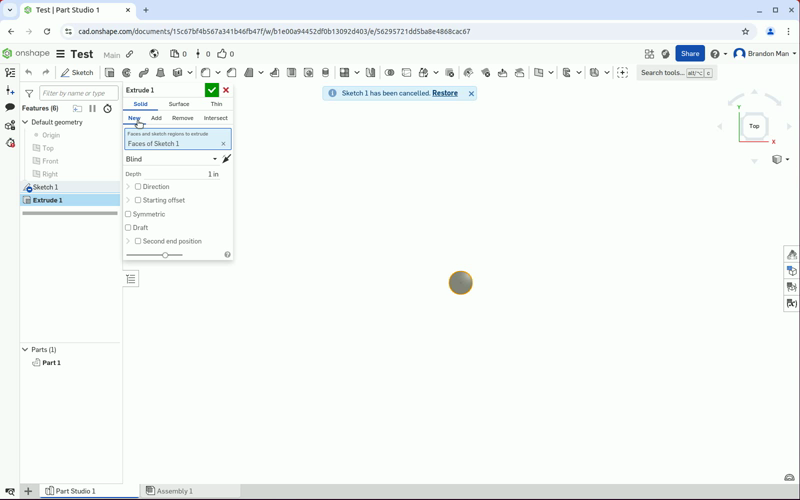
key(tab, 4)
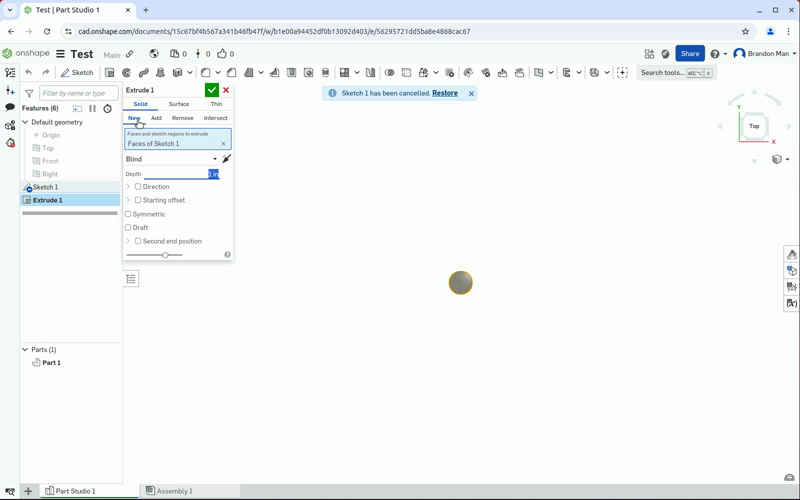
text(8.666)
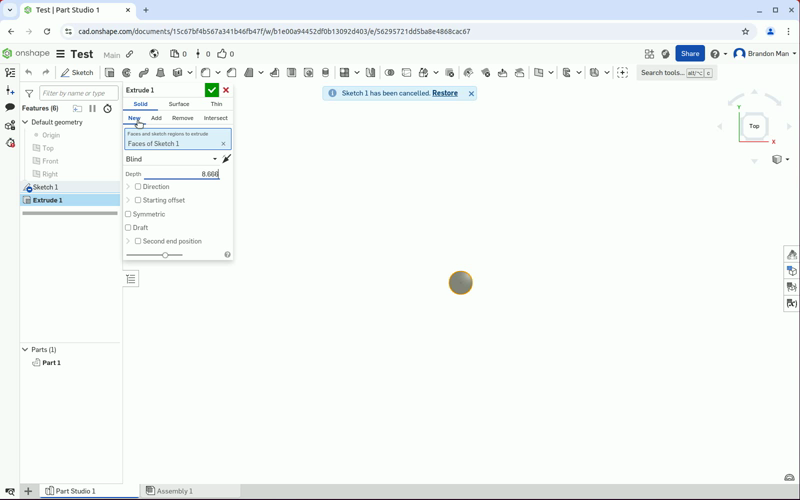
key(enter)
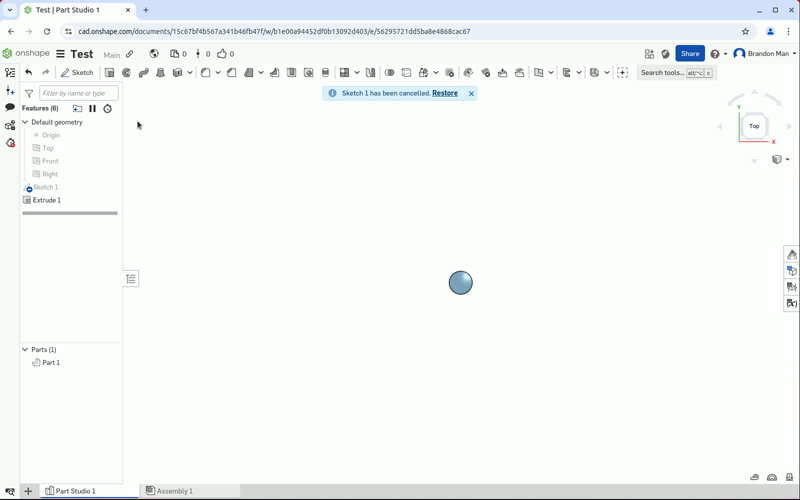
key(shift+h)
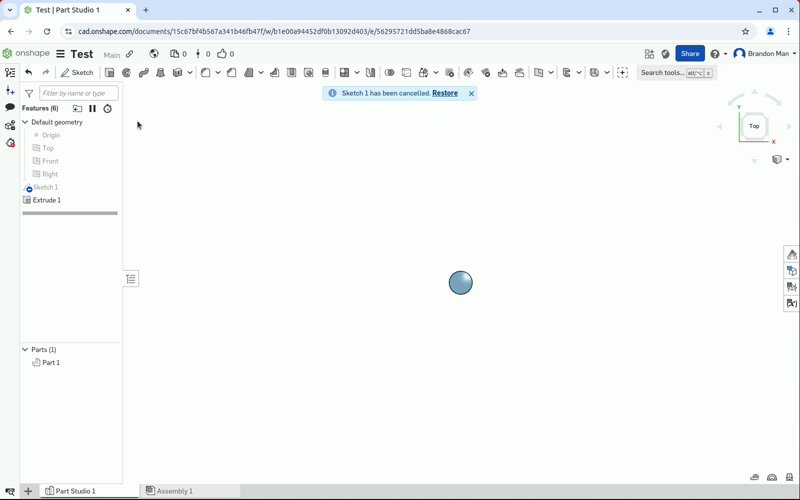
key(shift+h)
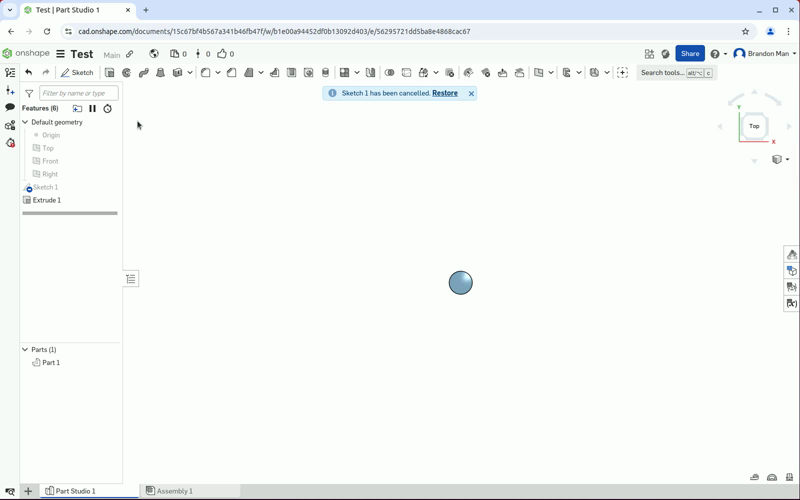
mouse_move(73, 189)
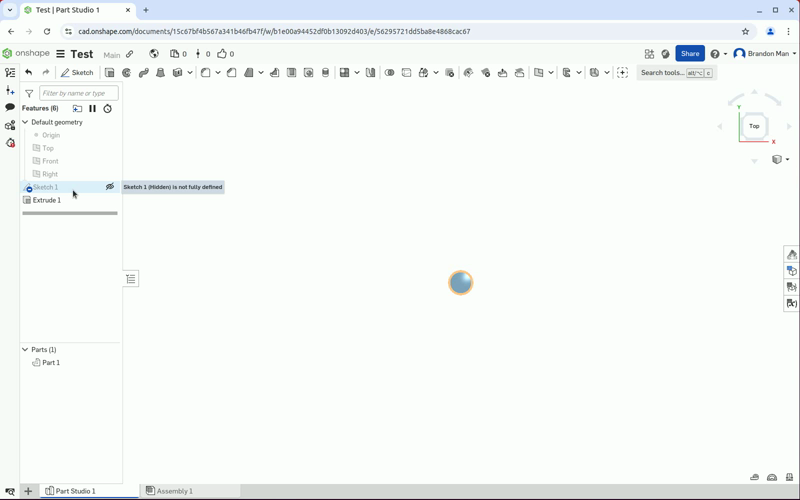
click(73, 189)
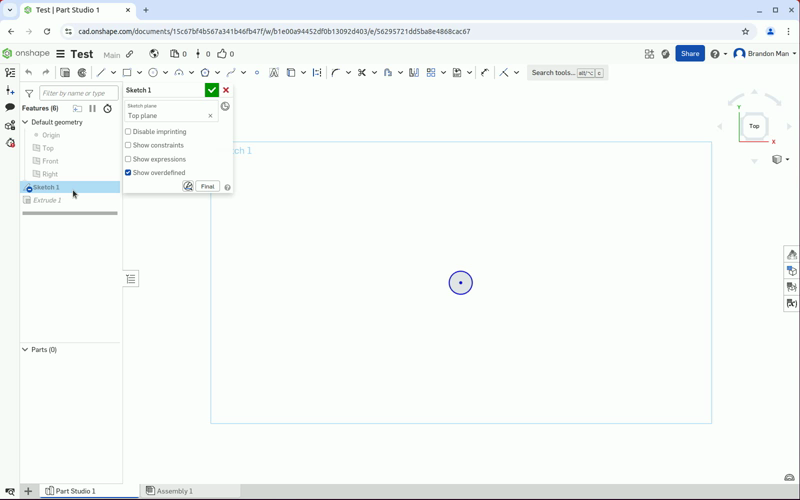
mouse_move(229, 92)
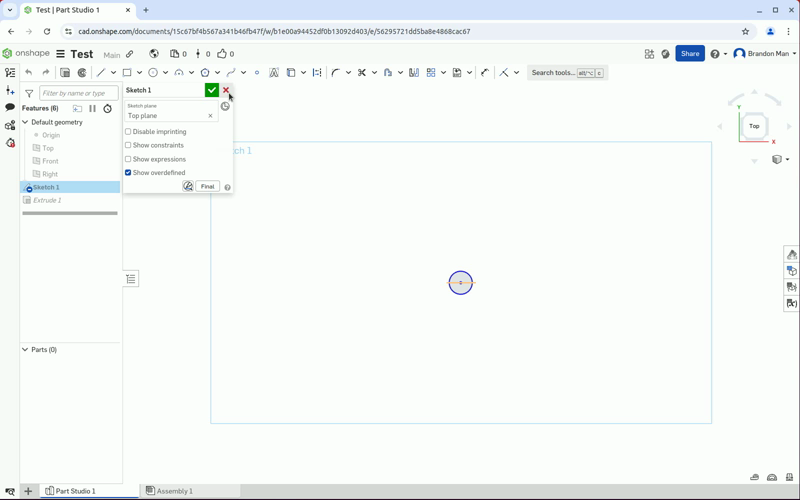
click(229, 92)
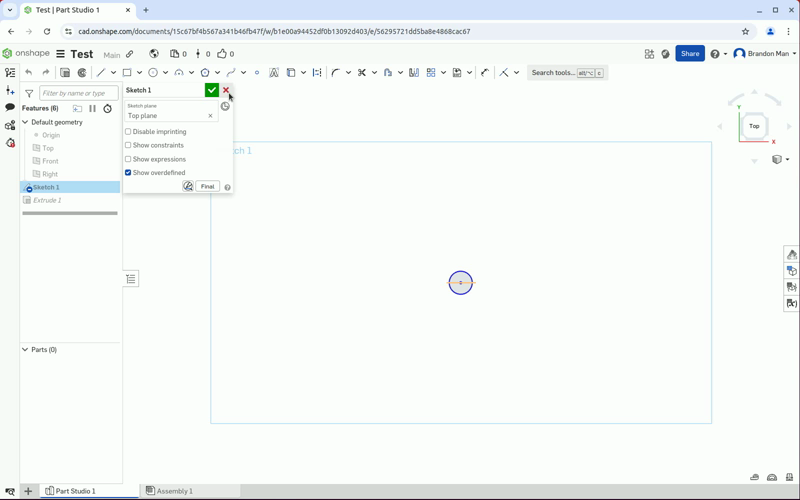
key(shift+s)
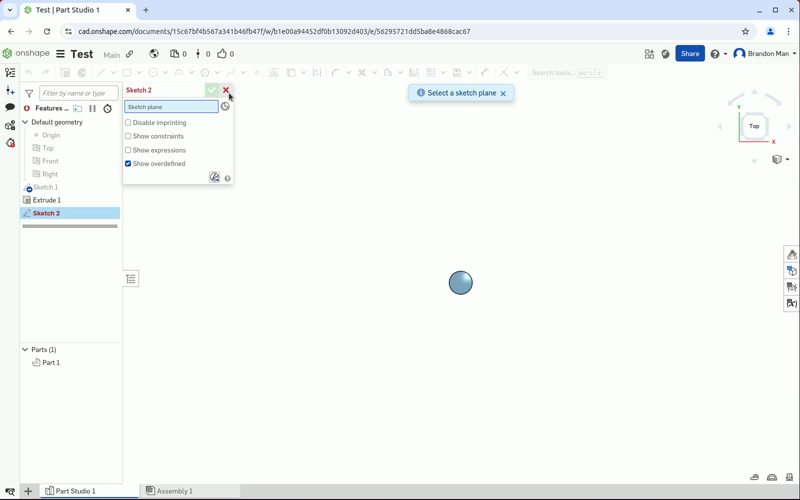
mouse_move(73, 150)
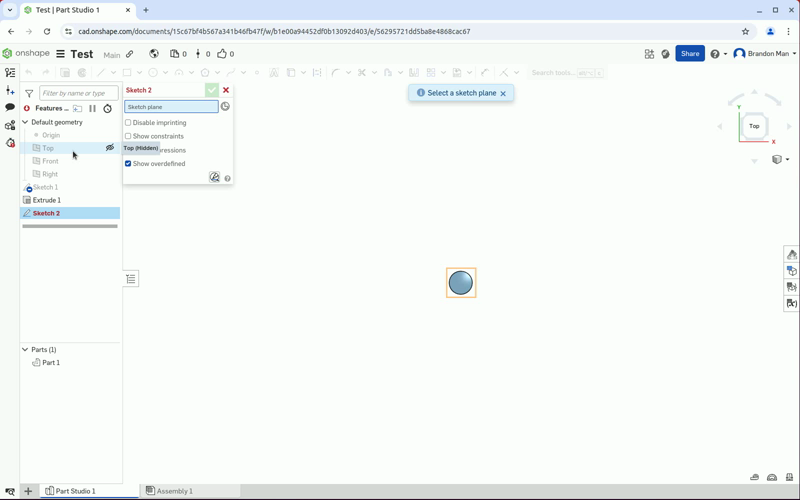
click(73, 150)
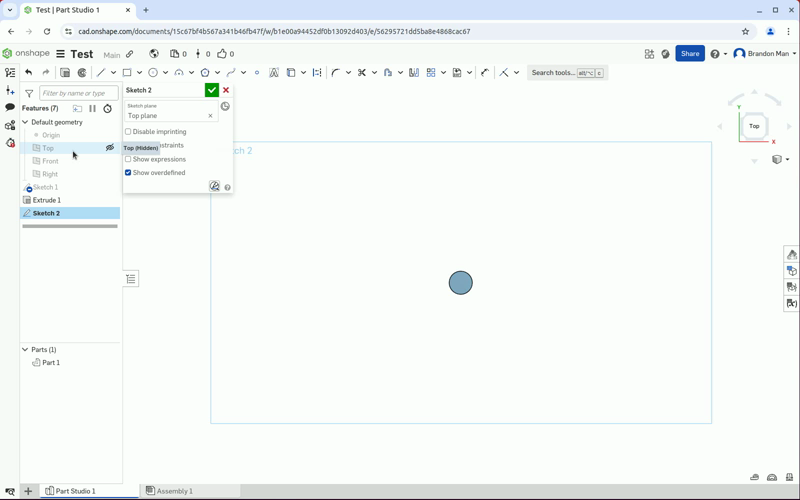
mouse_move(73, 352)
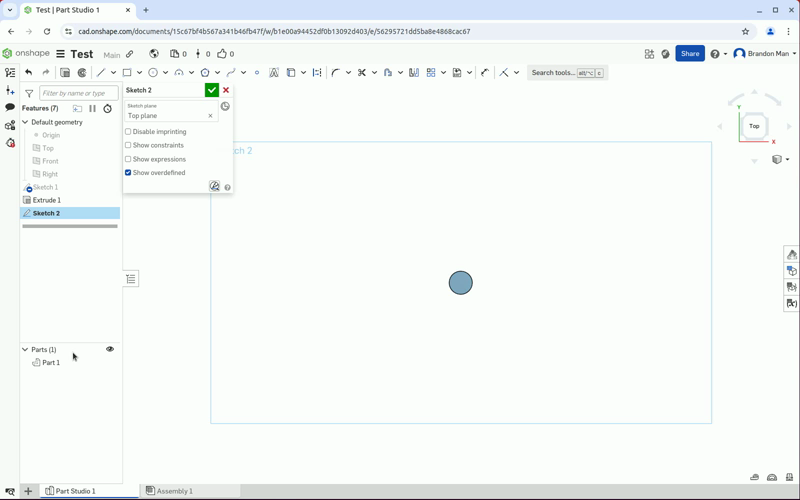
key(y)
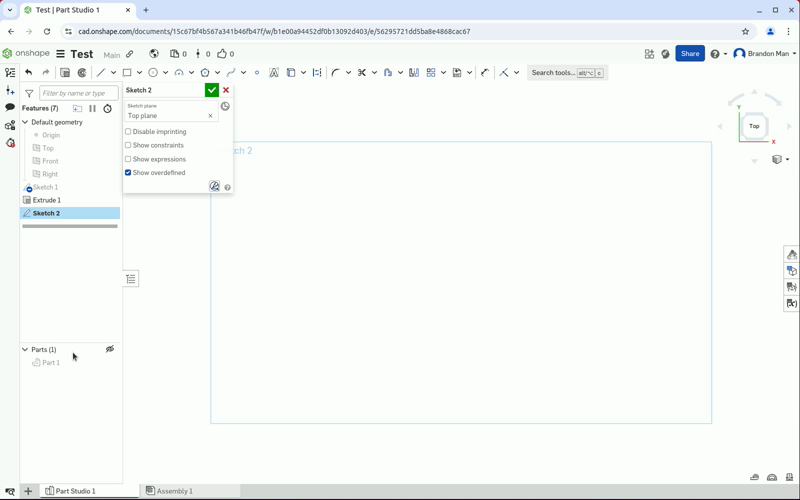
key(l)
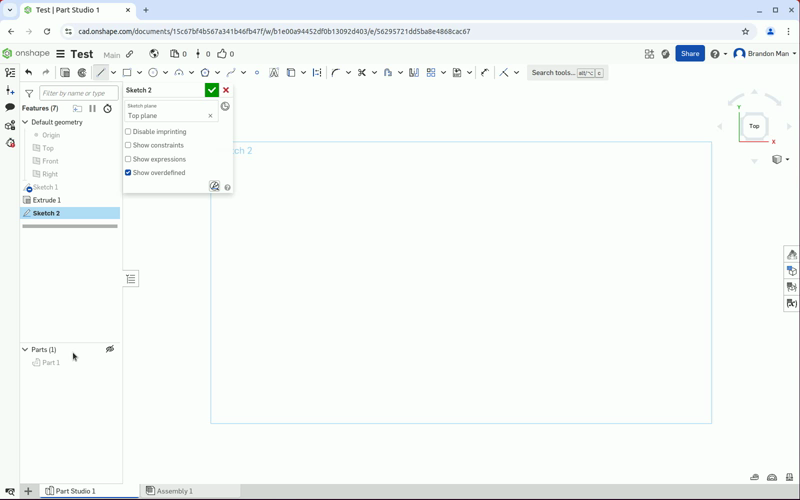
key_down(shift)
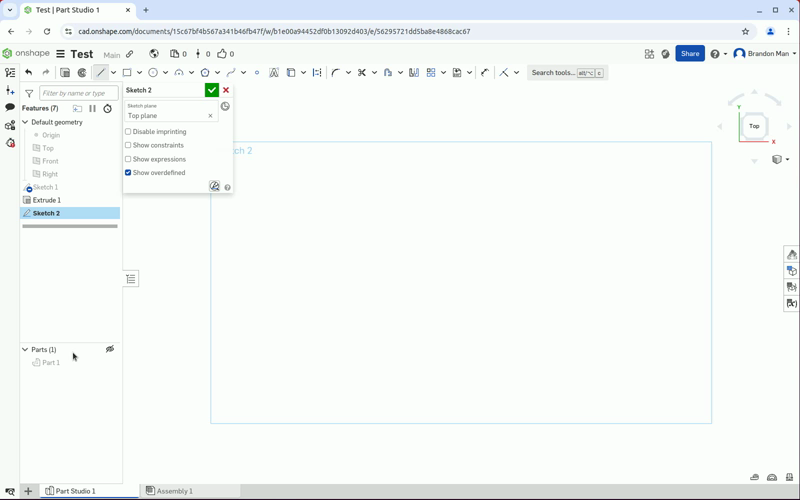
mouse_move(460, 293)
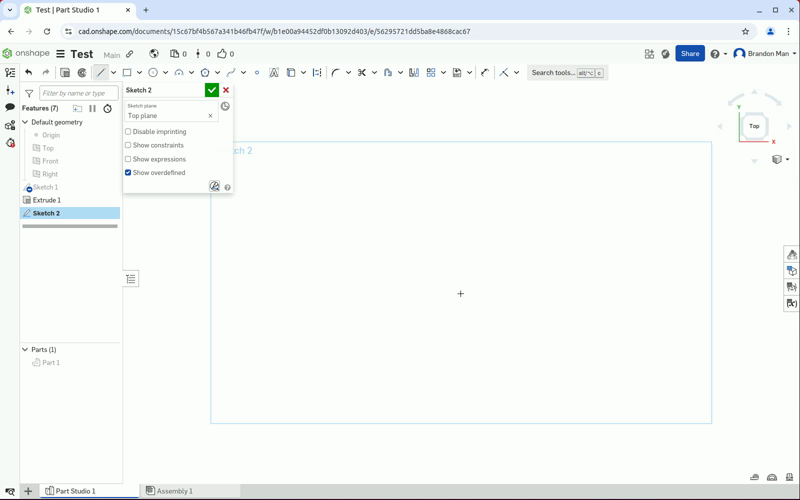
click(460, 293)
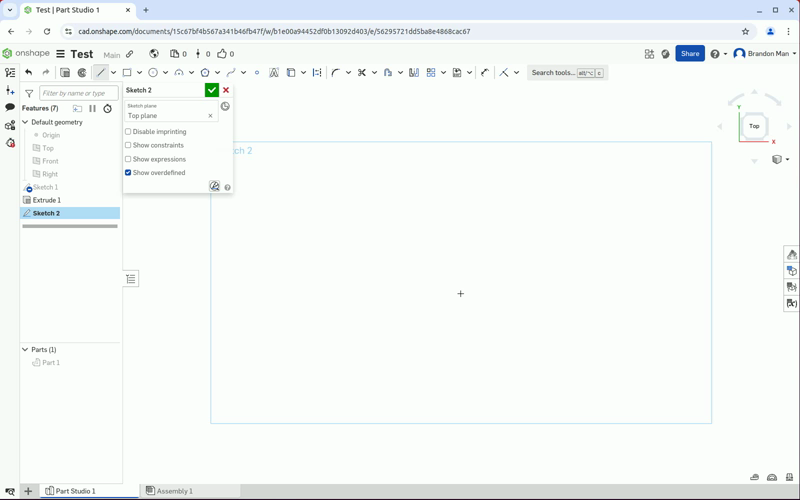
key_up(shift)
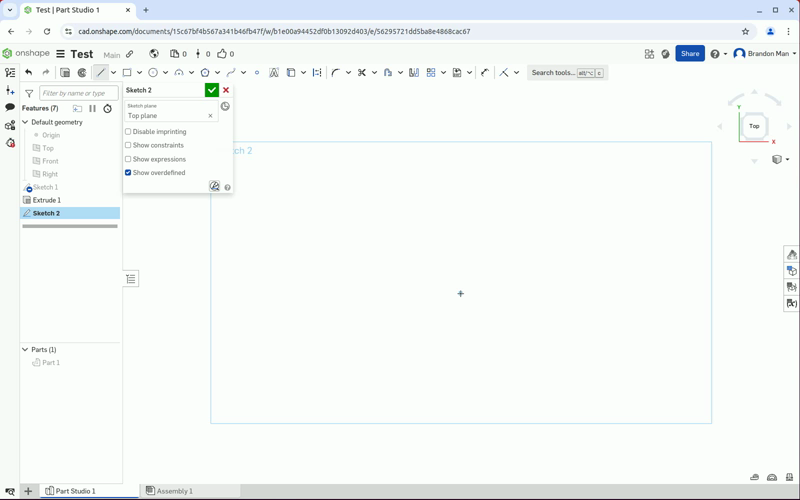
key_down(shift)
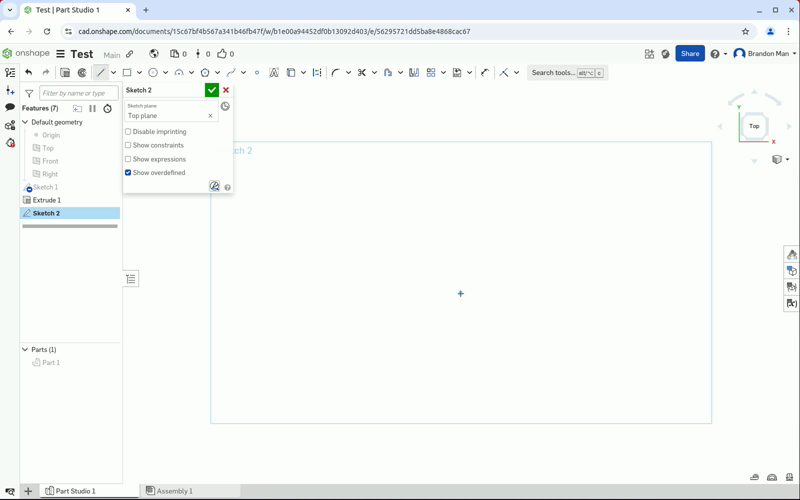
mouse_move(561, 289)
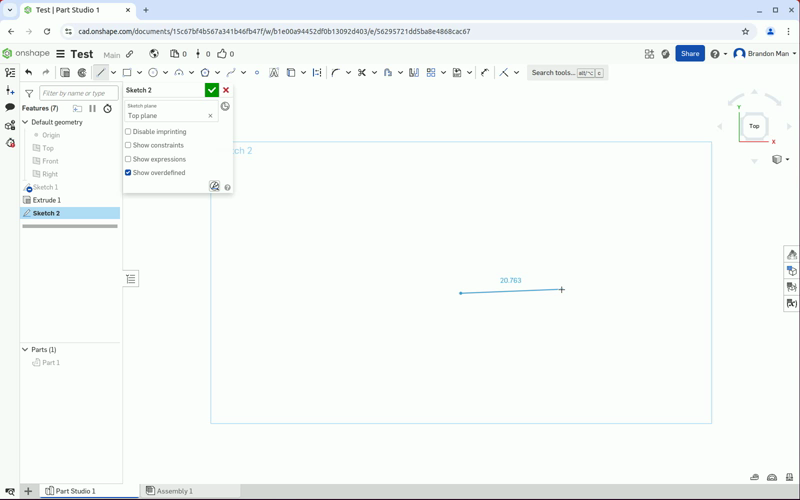
click(561, 289)
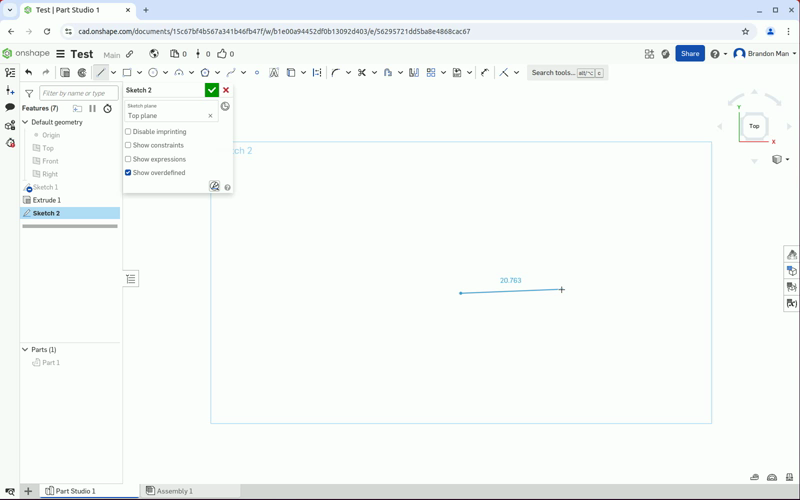
key_up(shift)
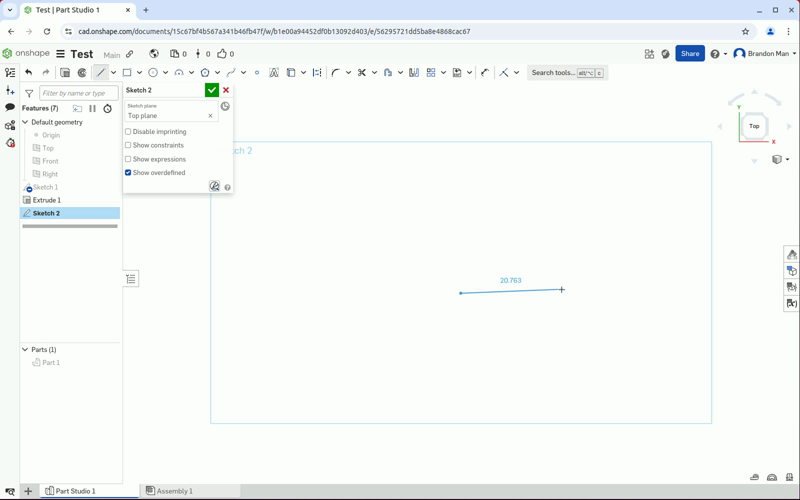
key(esc)
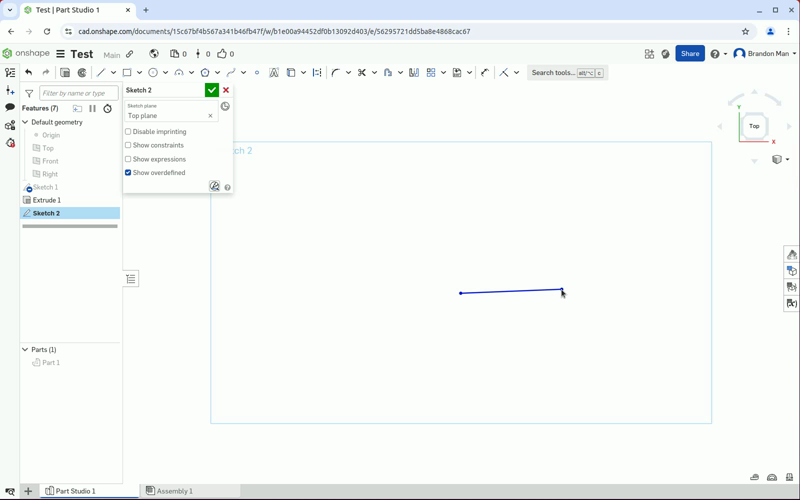
key(a)
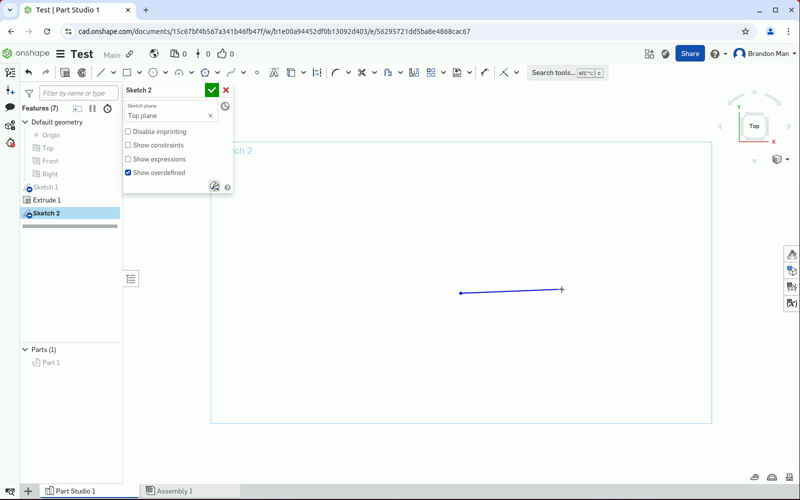
mouse_move(561, 289)
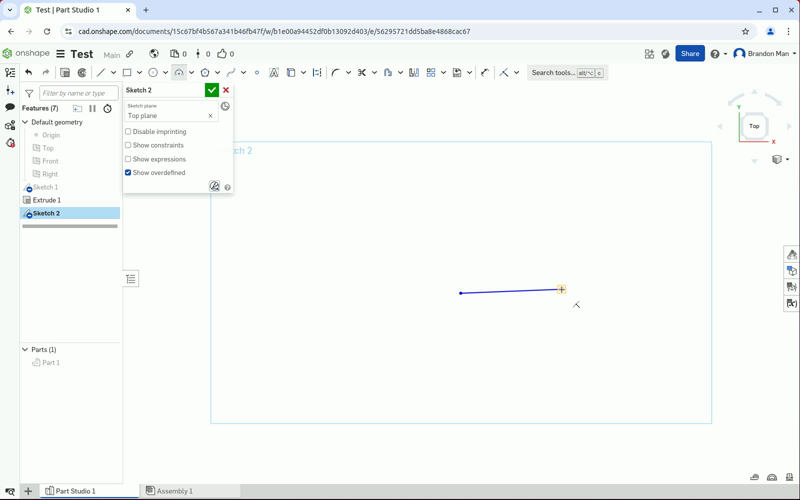
click(561, 289)
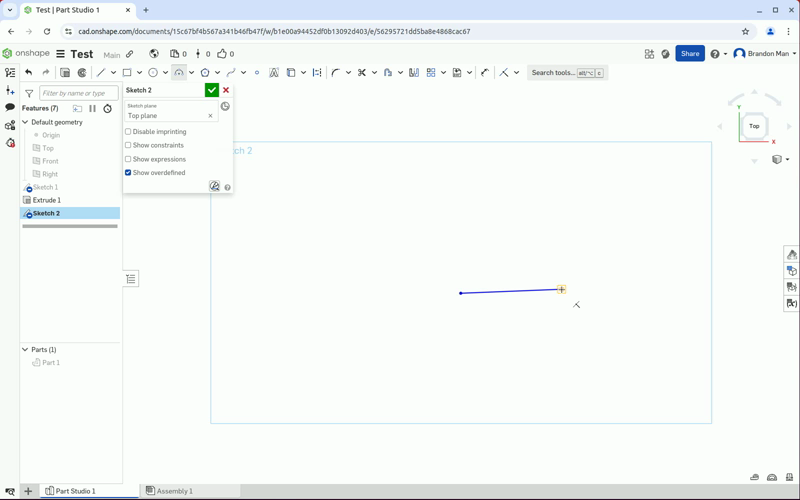
key_down(shift)
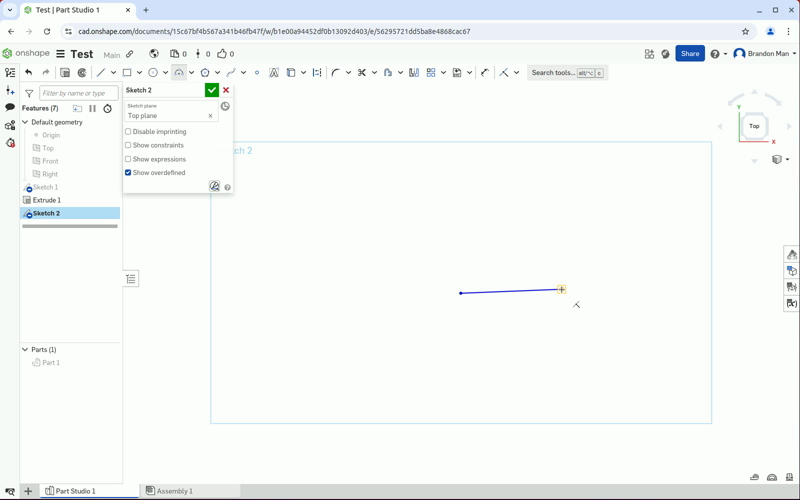
mouse_move(561, 275)
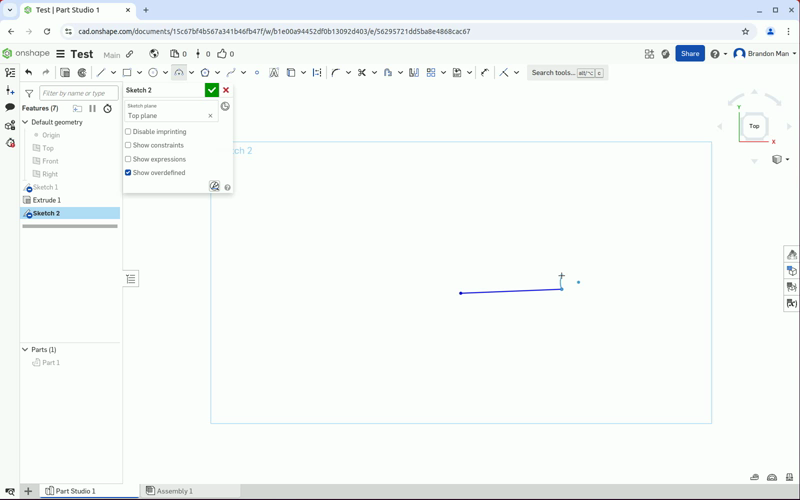
click(561, 275)
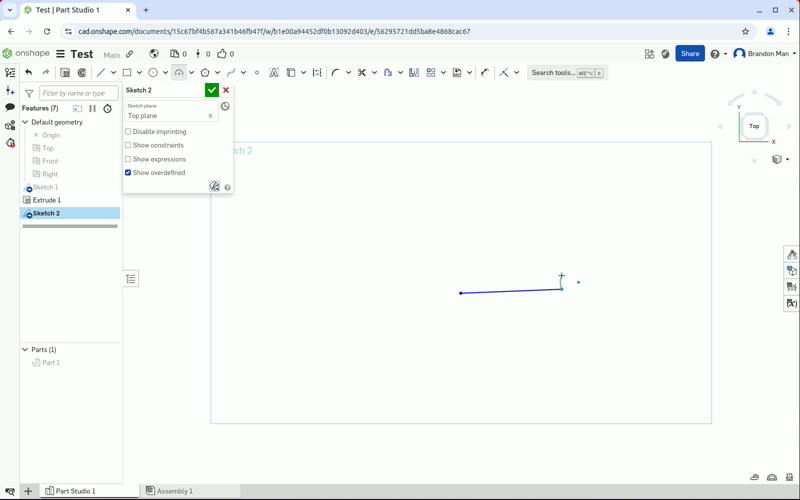
mouse_move(554, 282)
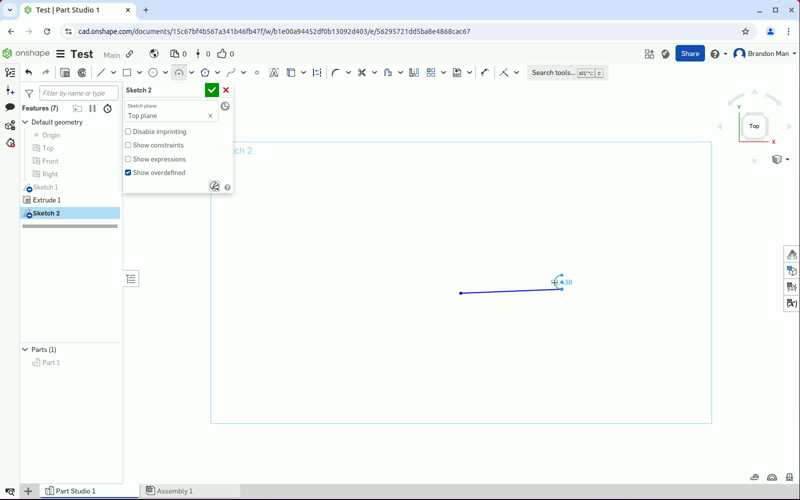
click(554, 282)
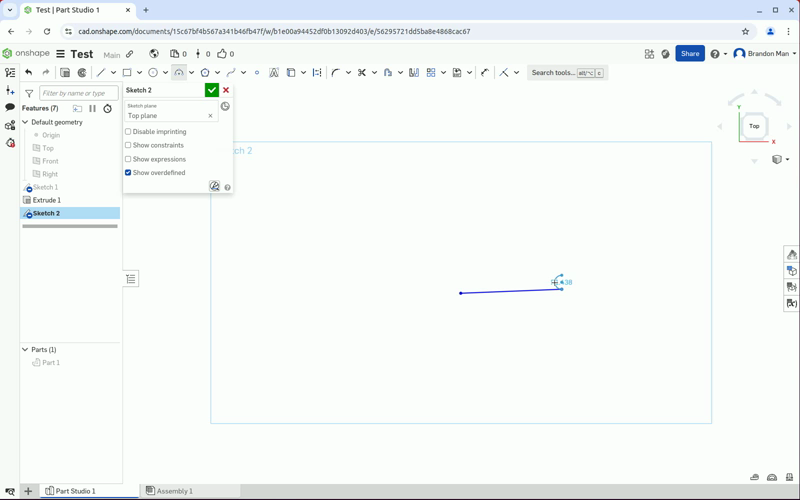
key_up(shift)
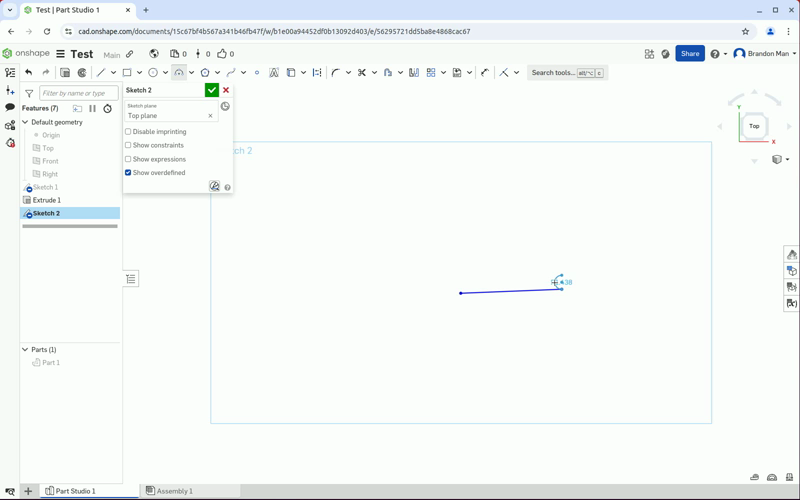
key(esc)
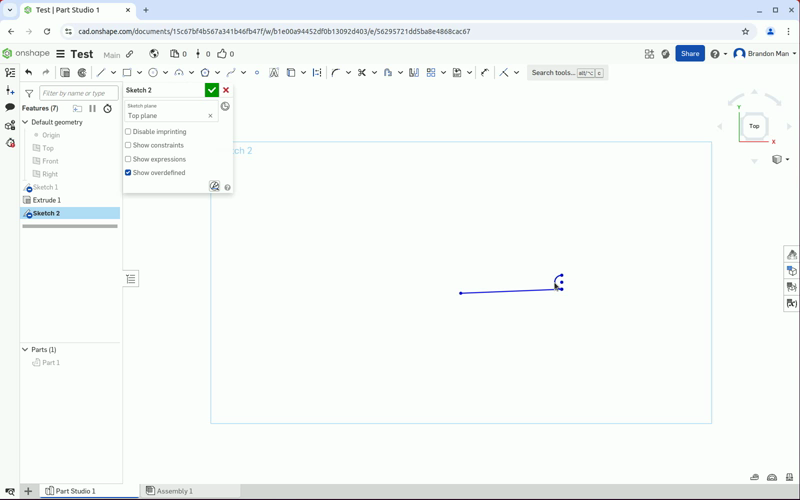
key(l)
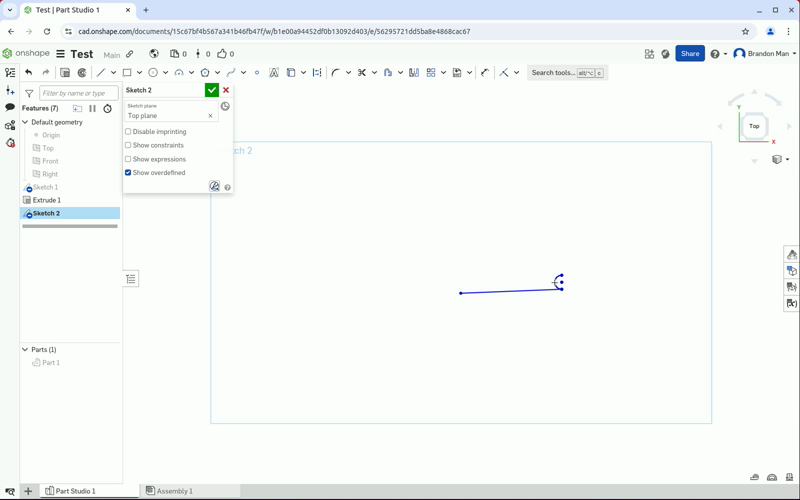
mouse_move(561, 275)
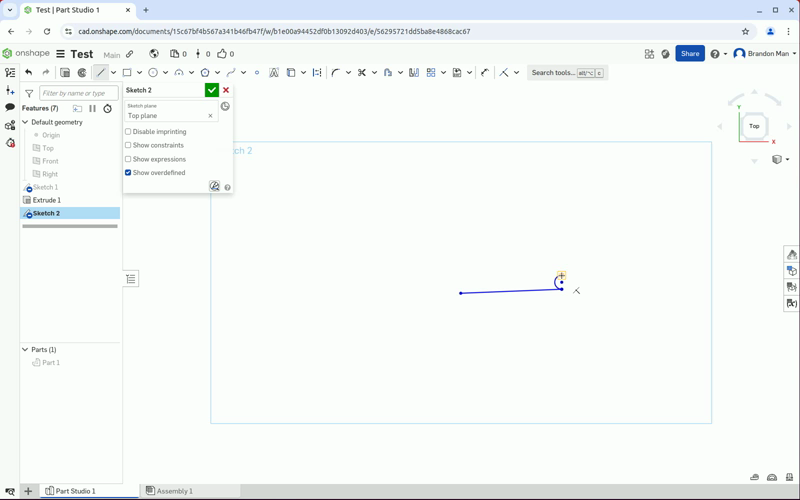
click(561, 275)
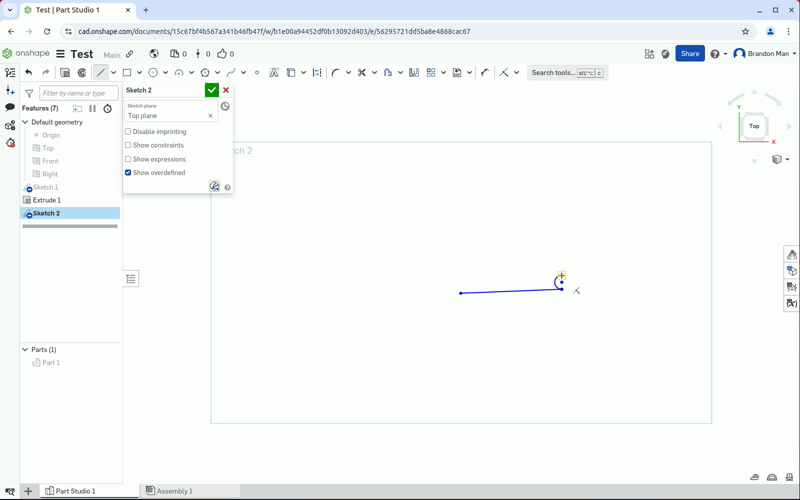
key_down(shift)
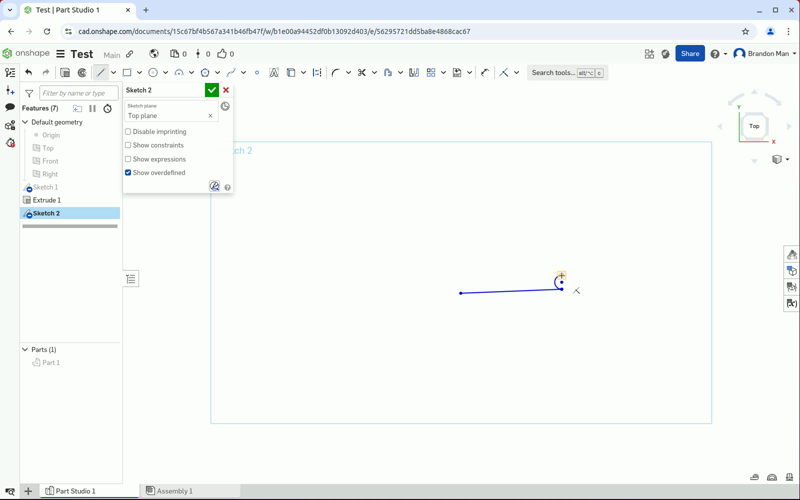
mouse_move(460, 271)
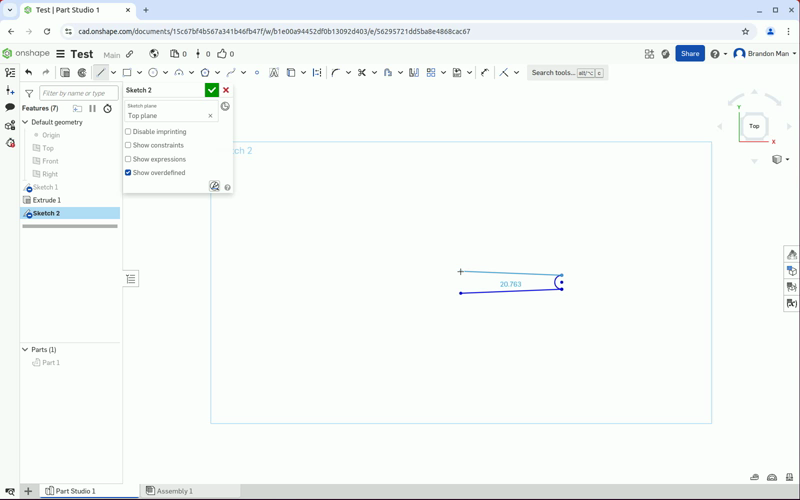
click(460, 271)
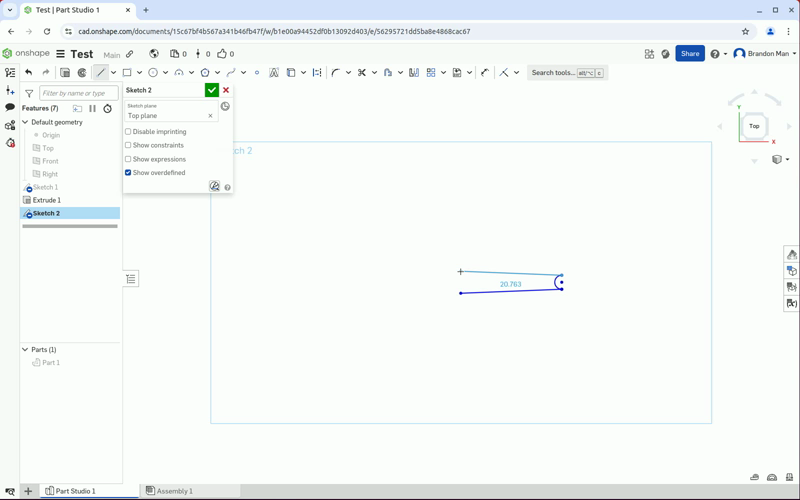
key_up(shift)
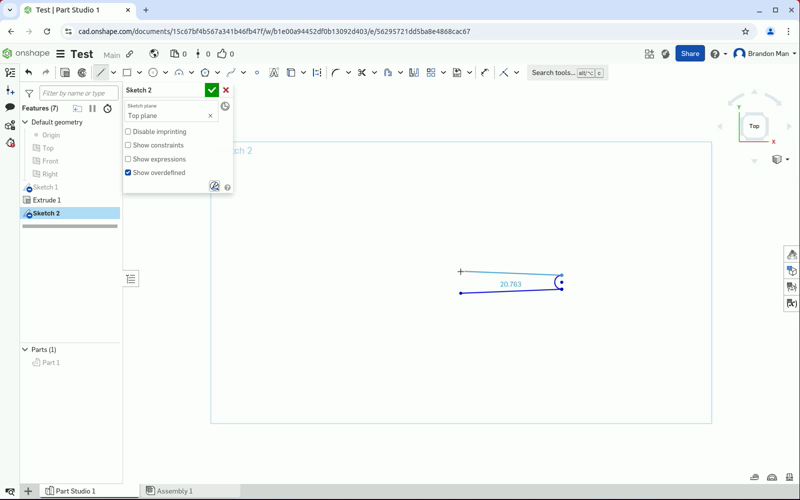
key(esc)
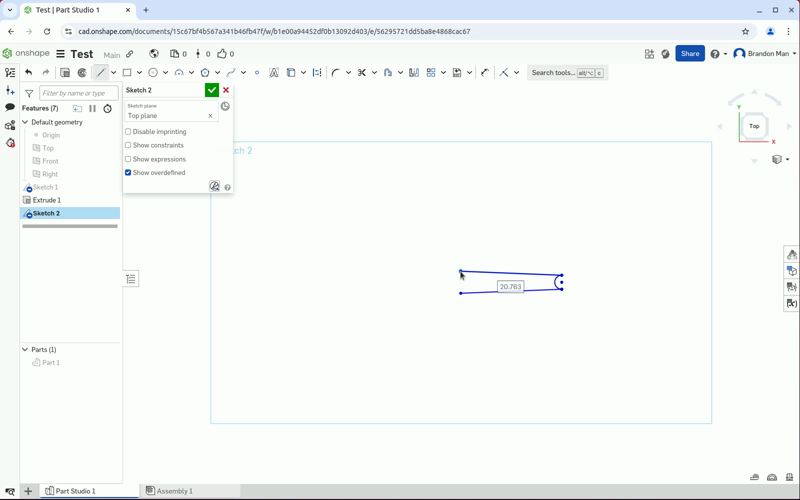
key(a)
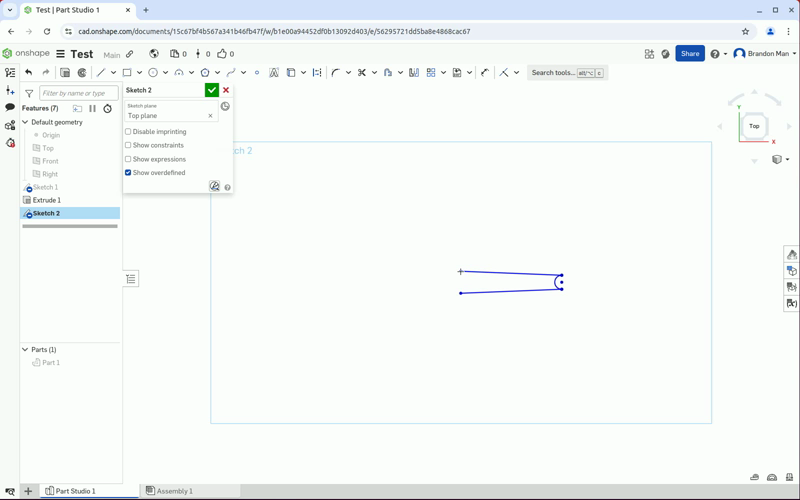
mouse_move(460, 271)
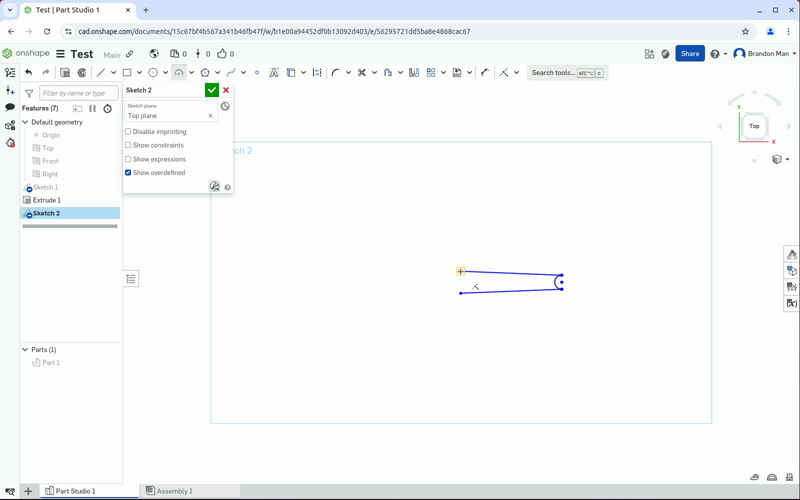
click(460, 271)
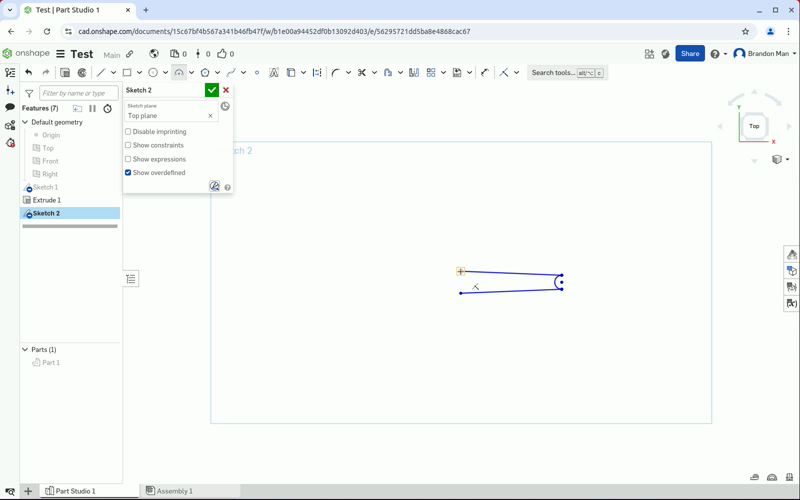
mouse_move(460, 293)
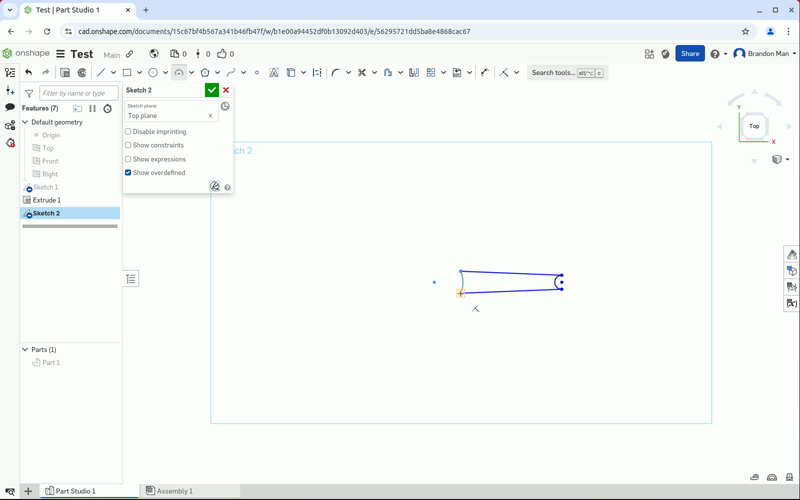
click(460, 293)
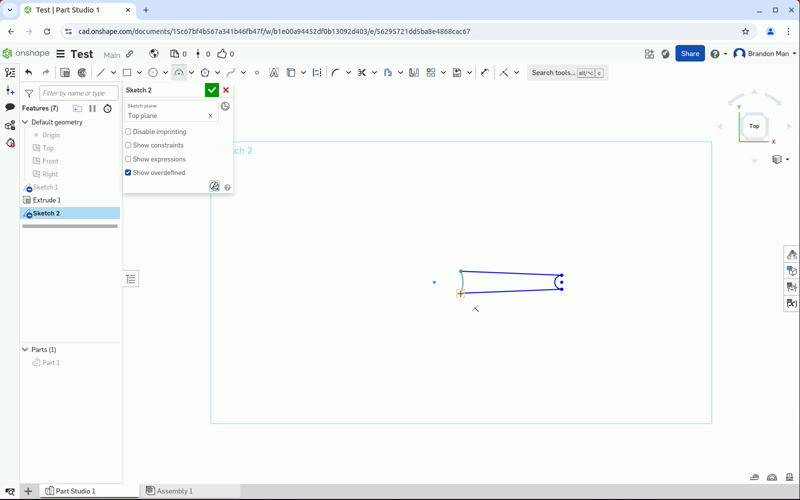
key_down(shift)
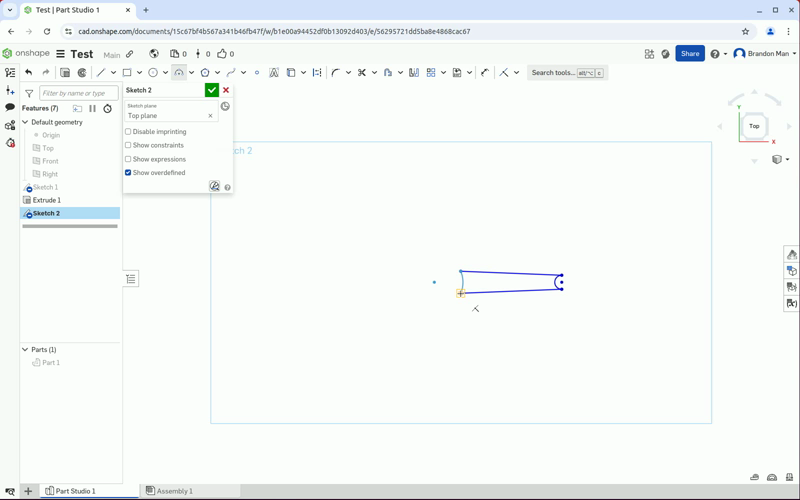
mouse_move(471, 282)
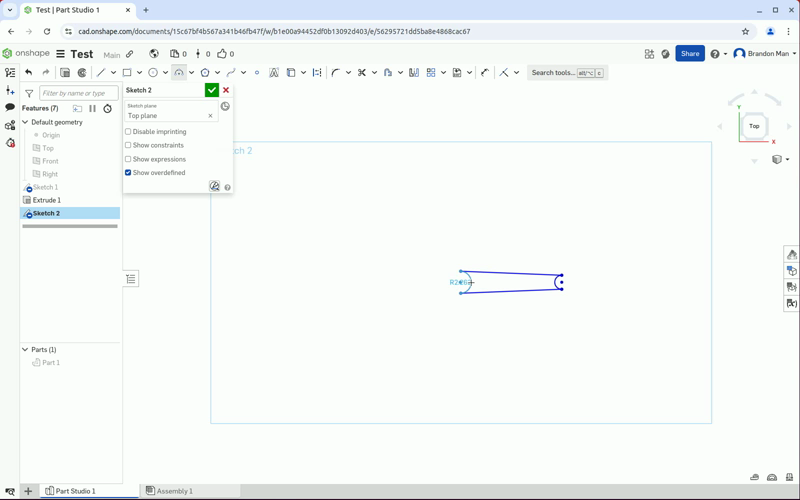
click(471, 282)
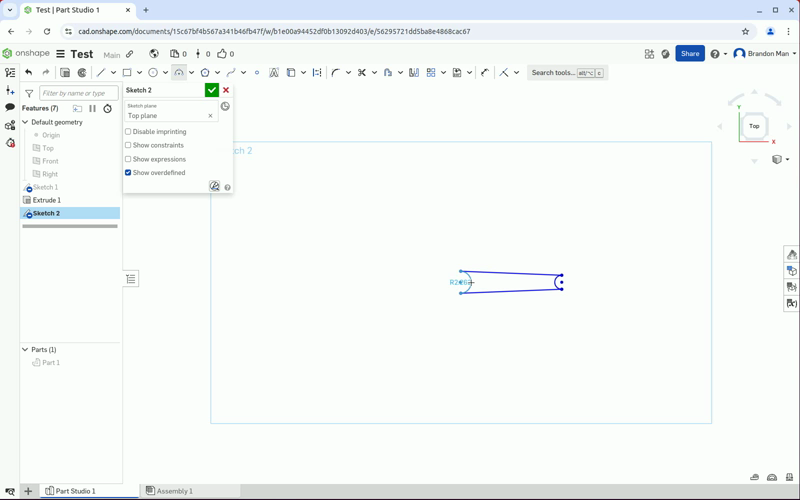
key_up(shift)
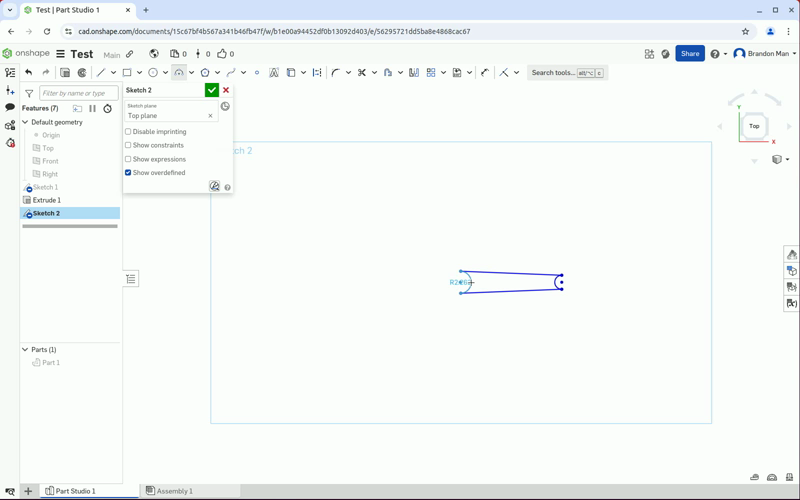
key(esc)
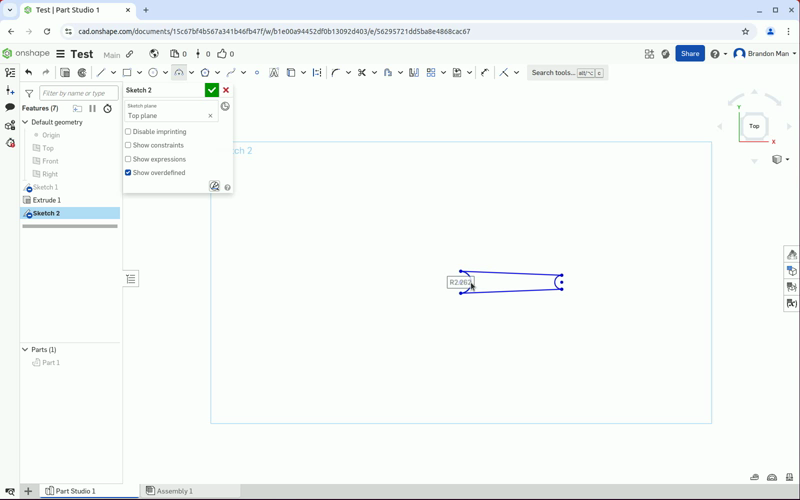
mouse_move(498, 283)
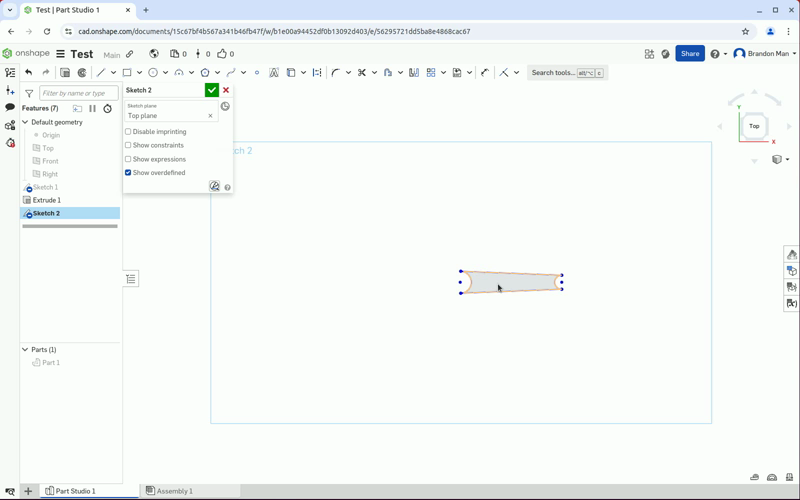
scroll(6)
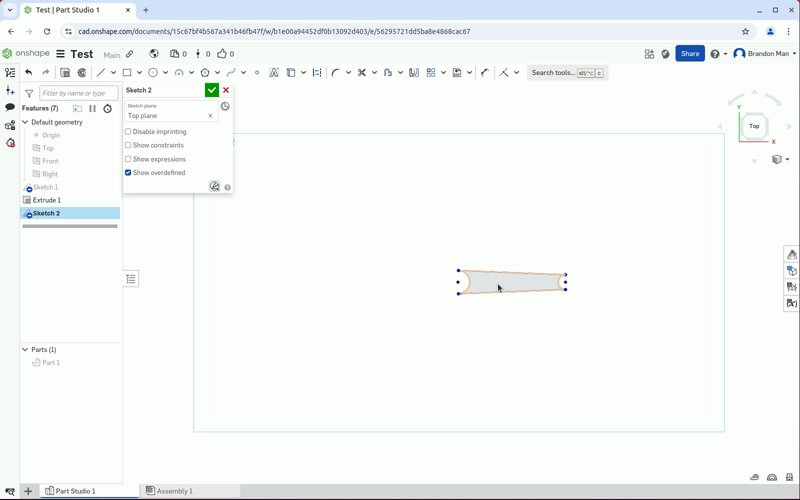
scroll(6)
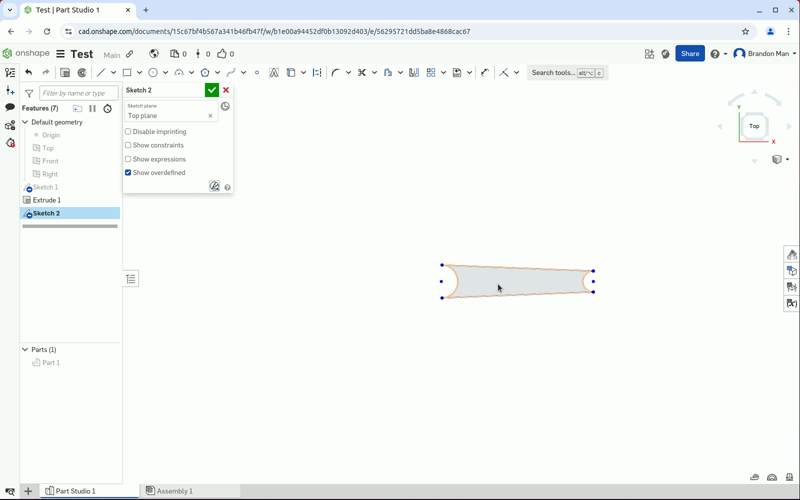
scroll(6)
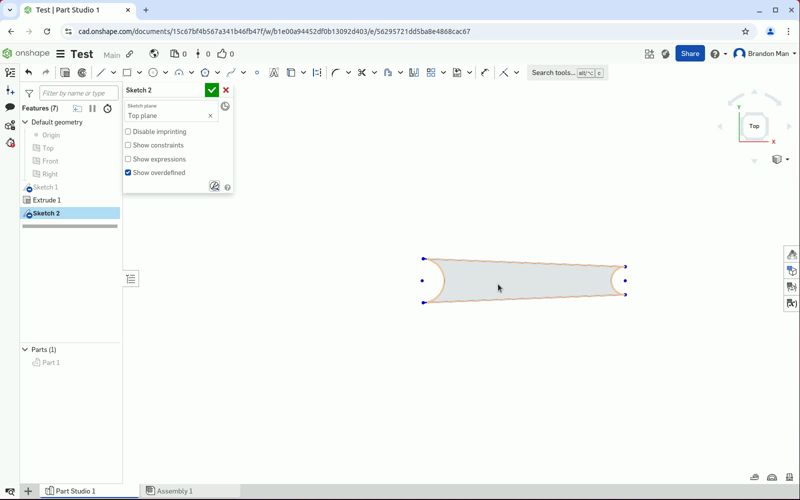
scroll(6)
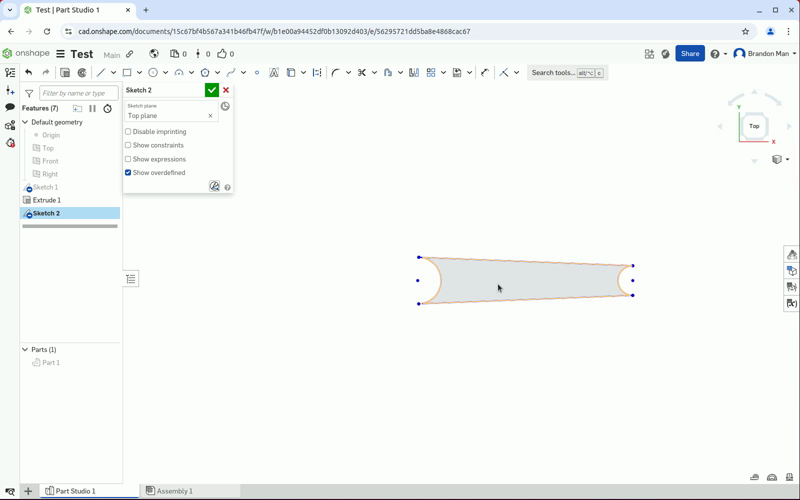
scroll(6)
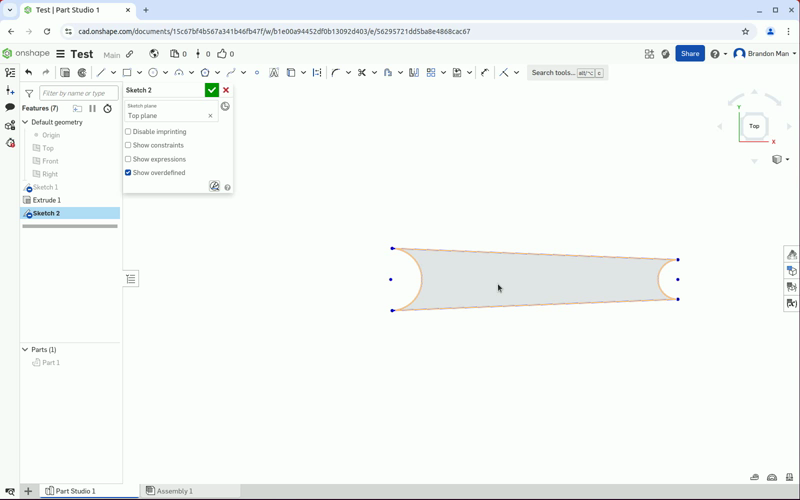
scroll(6)
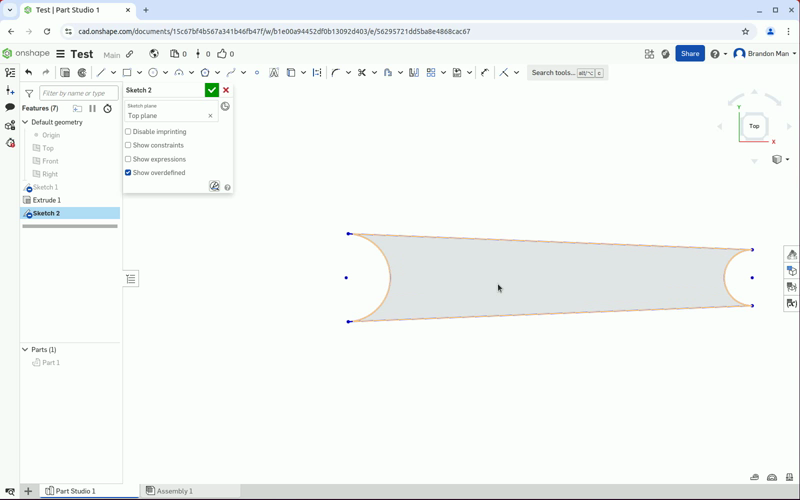
scroll(6)
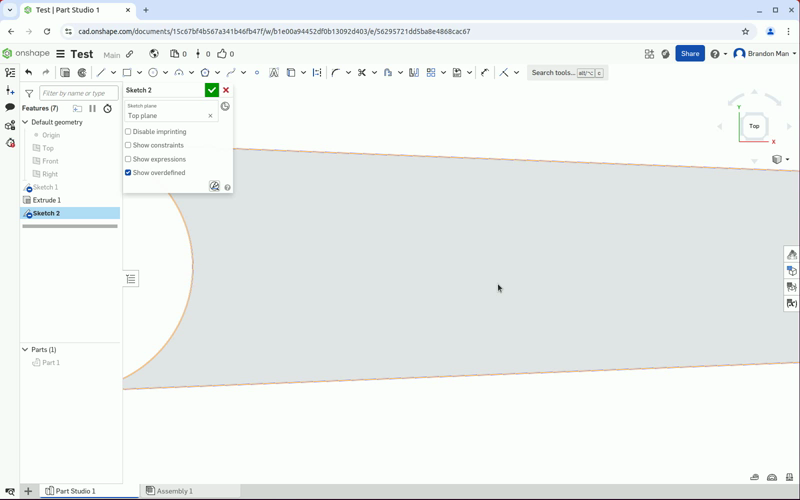
click(498, 283)
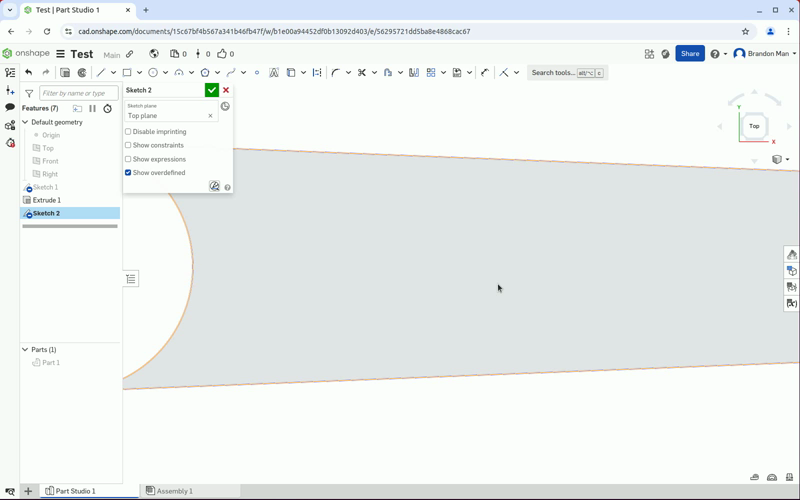
scroll(-6)
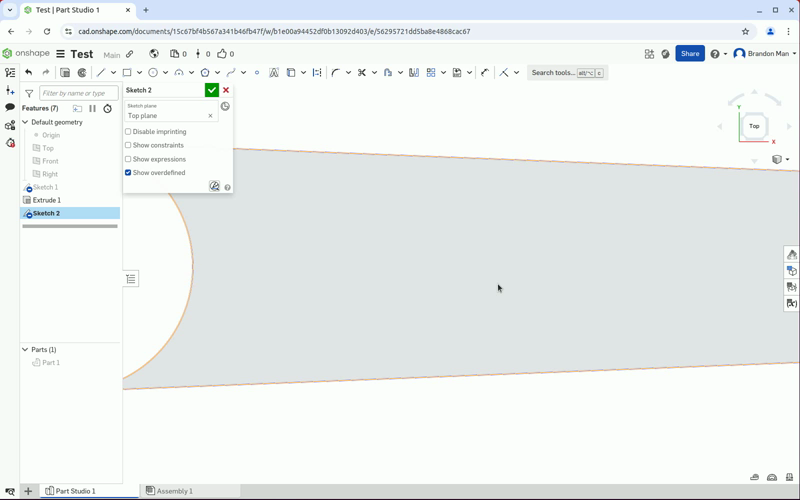
scroll(-6)
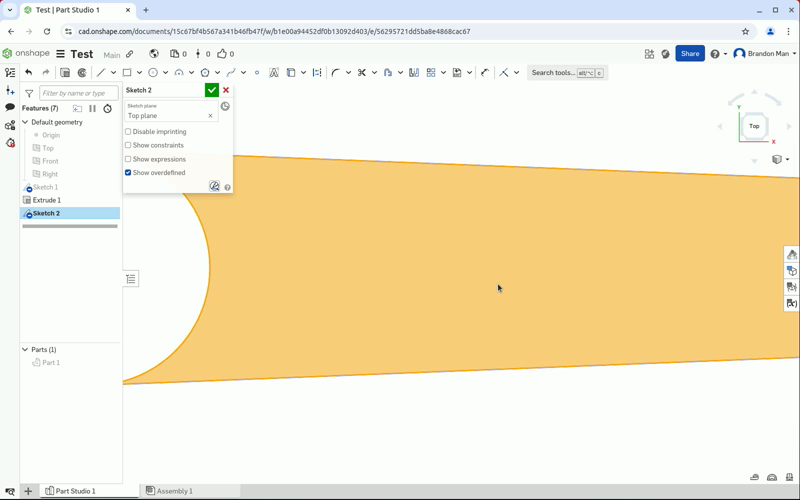
scroll(-6)
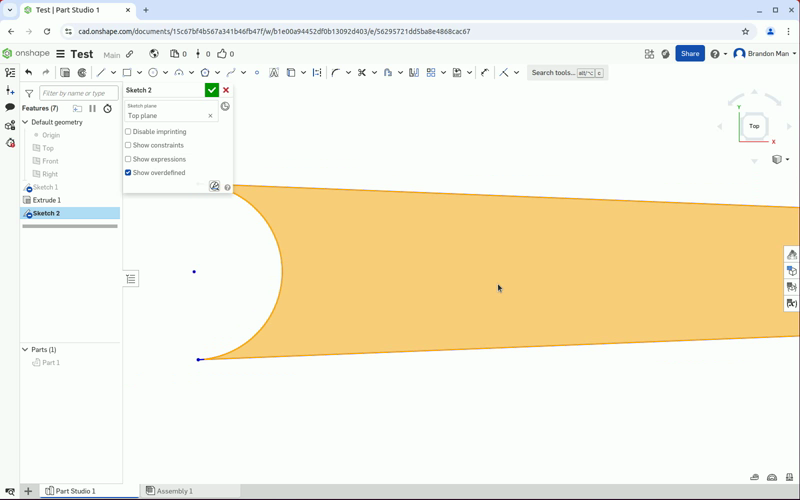
scroll(-6)
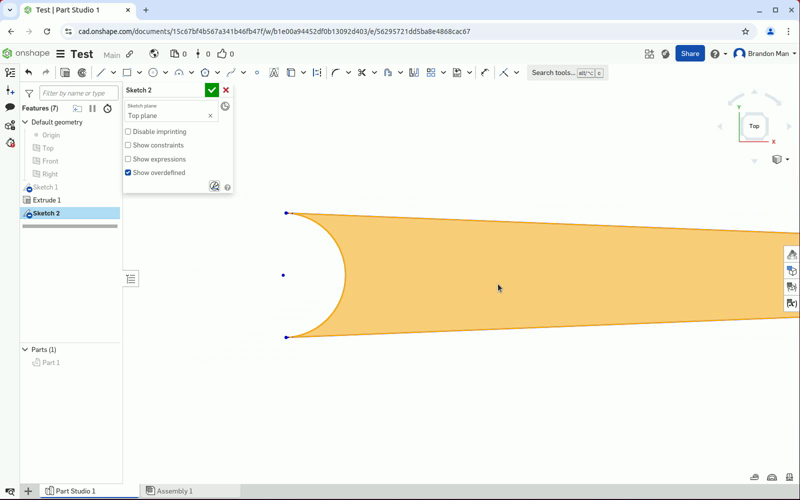
scroll(-6)
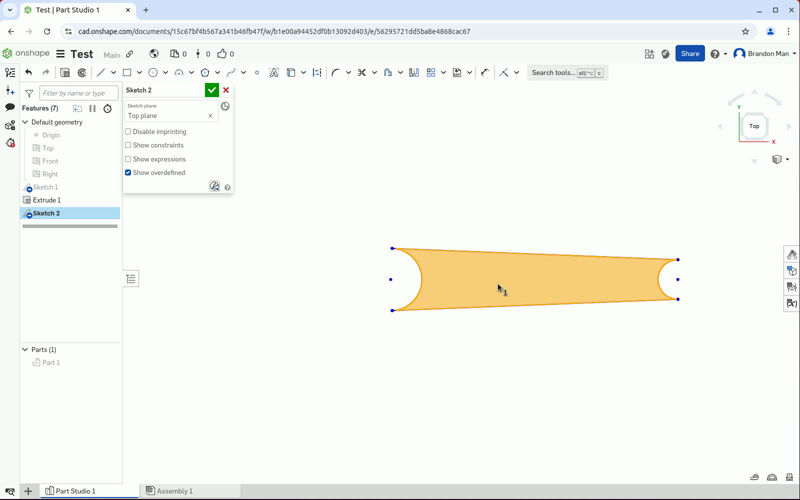
scroll(-6)
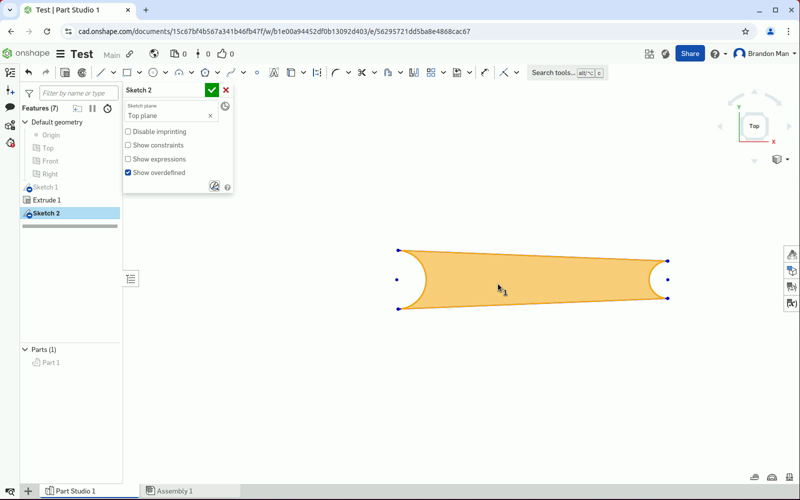
scroll(-6)
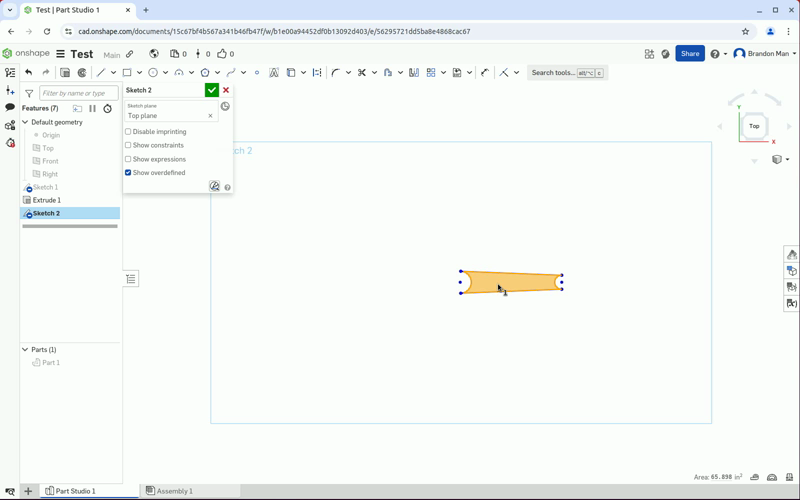
mouse_move(73, 352)
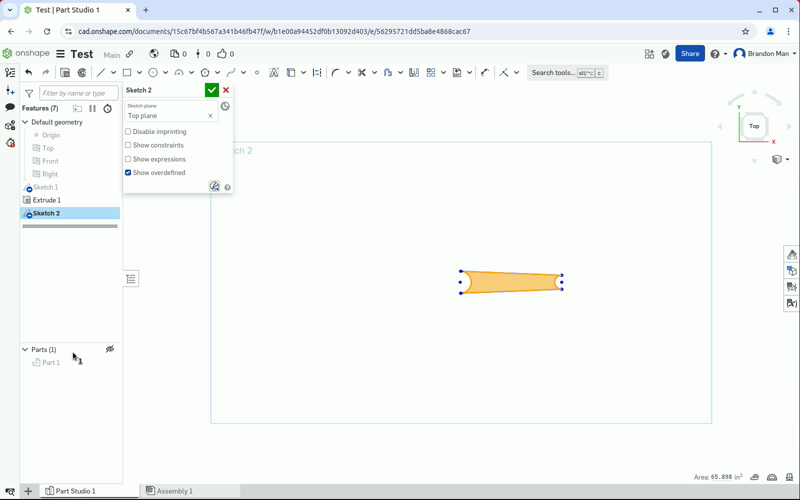
key(shift+y)
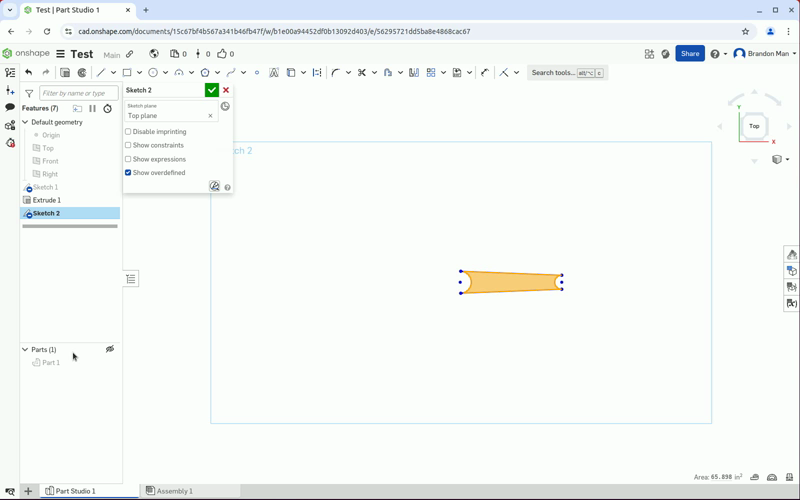
key(shift+e)
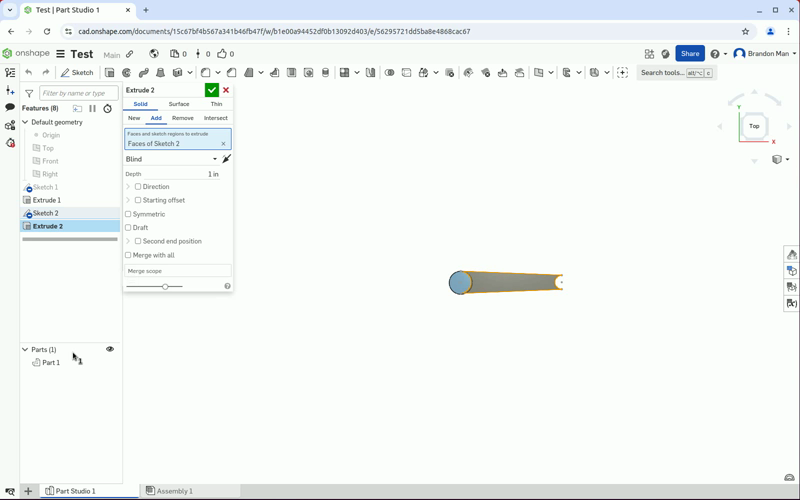
mouse_move(143, 106)
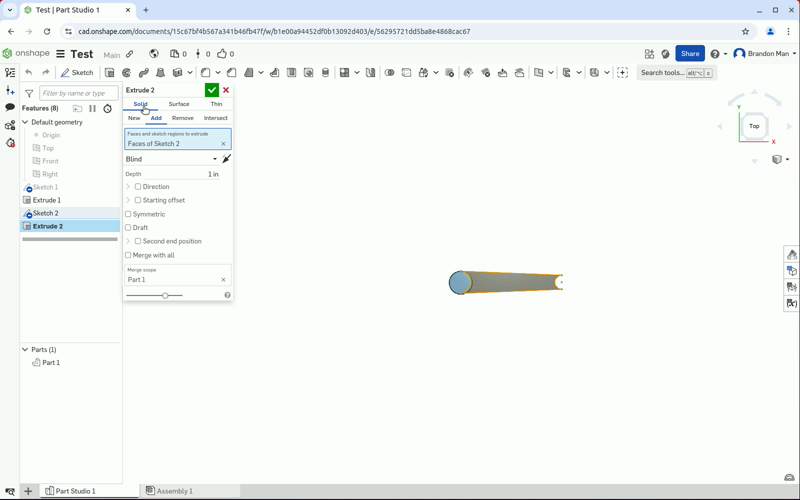
click(143, 106)
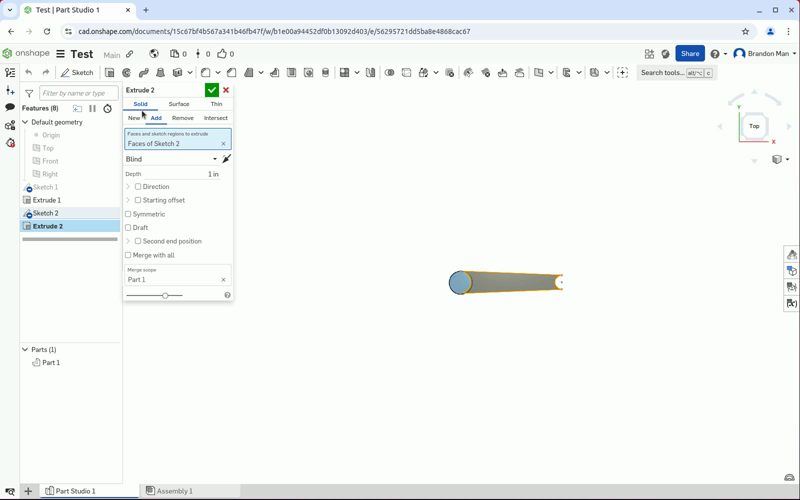
mouse_move(137, 120)
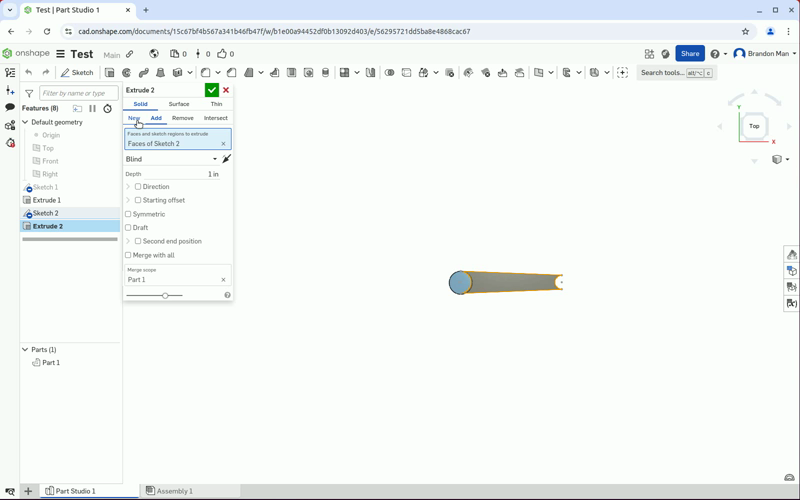
click(137, 120)
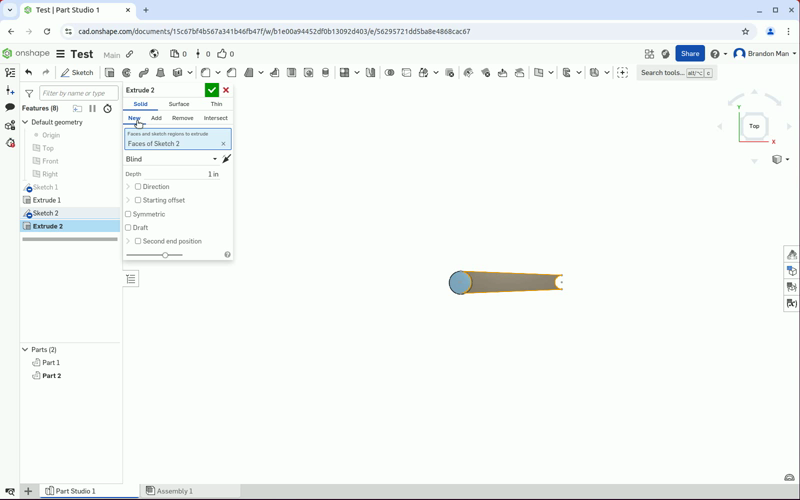
key(tab, 4)
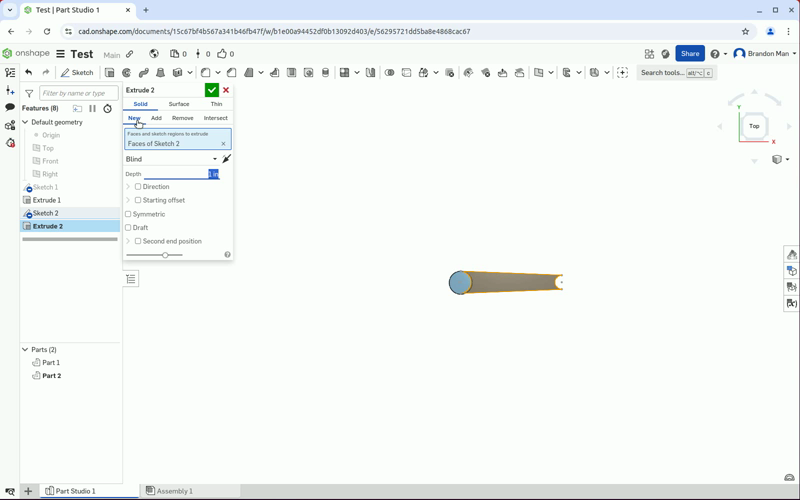
text(2.166)
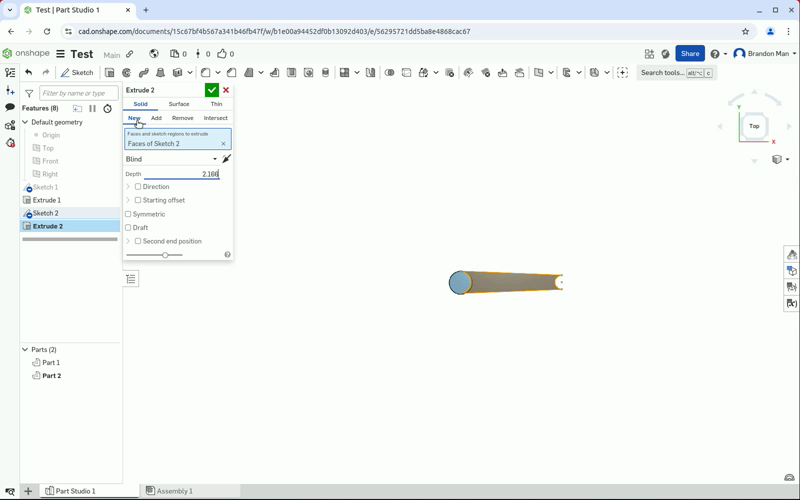
key(enter)
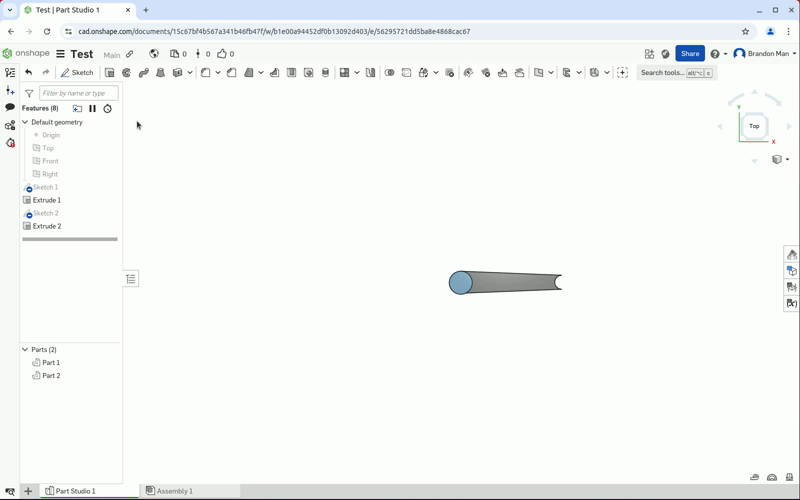
key(shift+h)
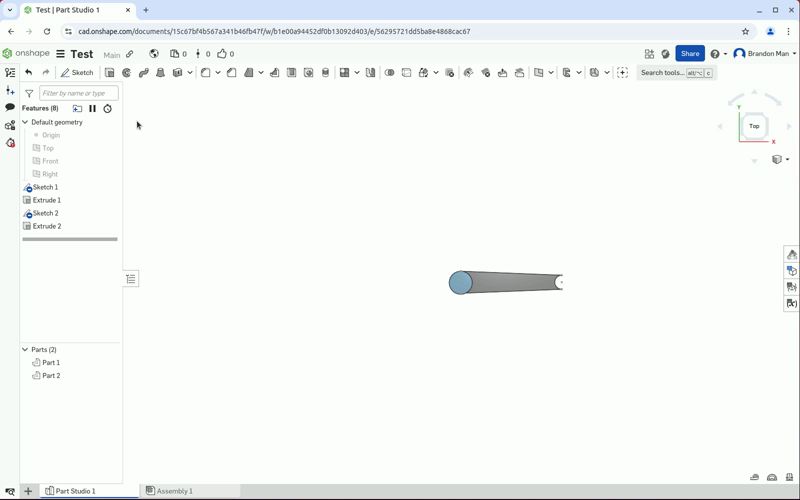
key(shift+h)
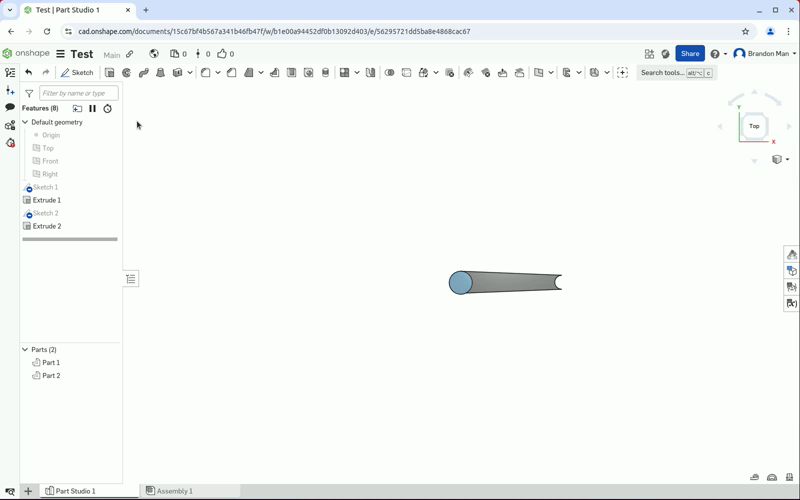
mouse_move(73, 189)
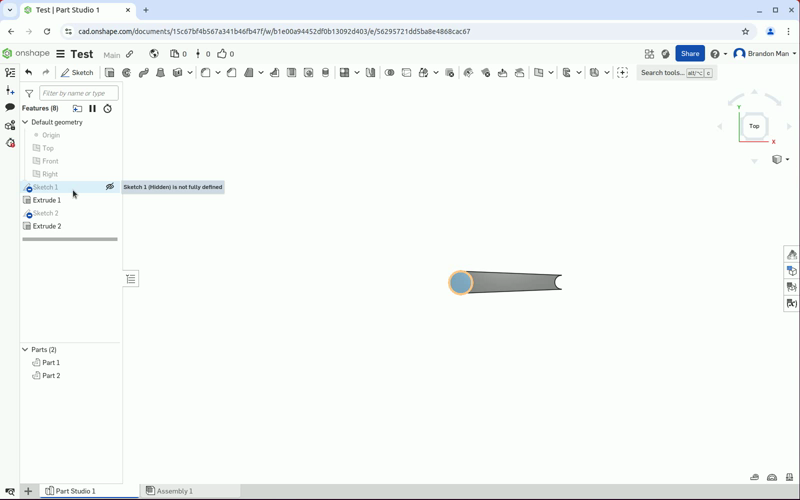
click(73, 189)
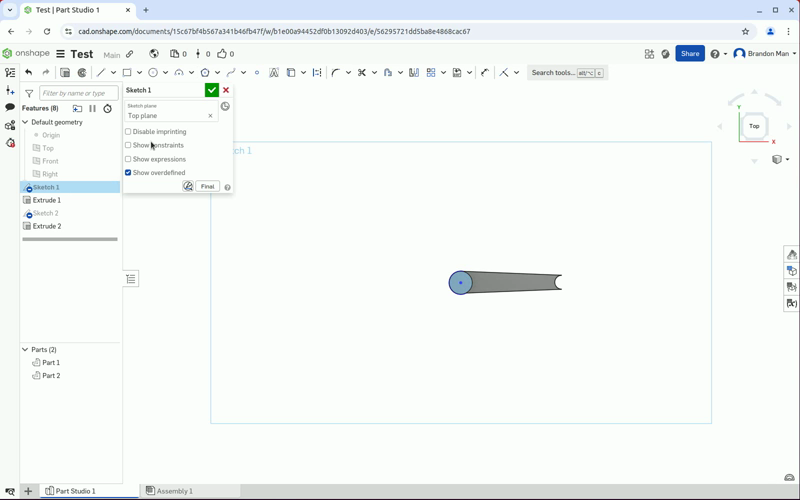
mouse_move(229, 92)
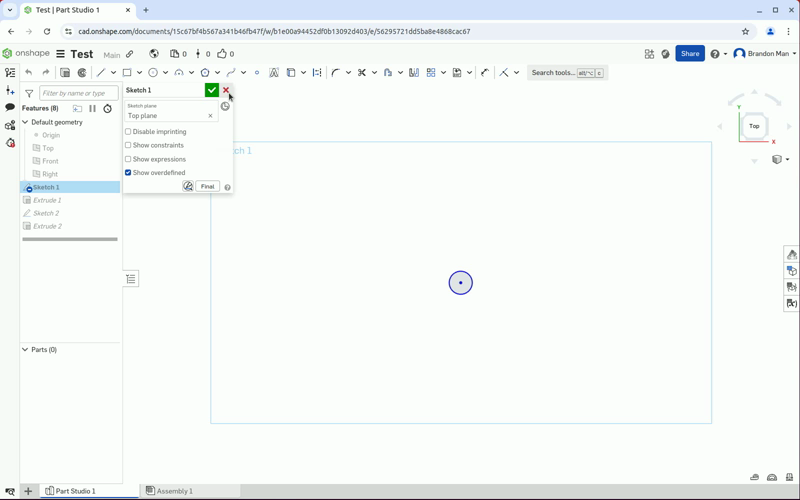
click(229, 92)
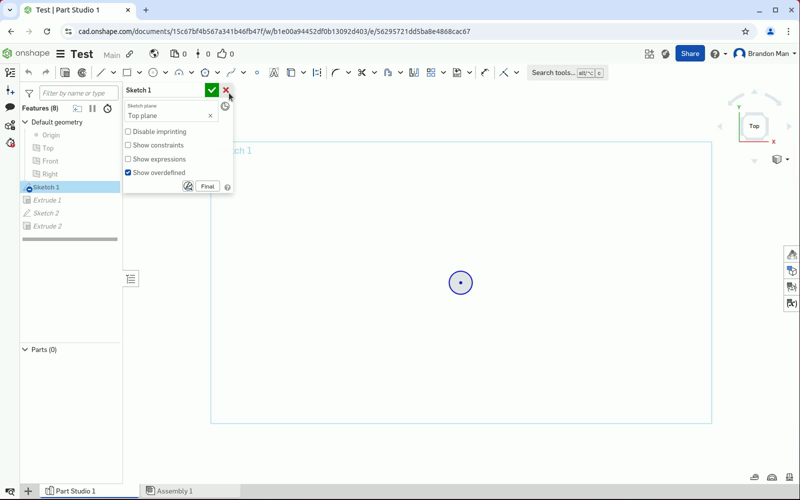
key(shift+s)
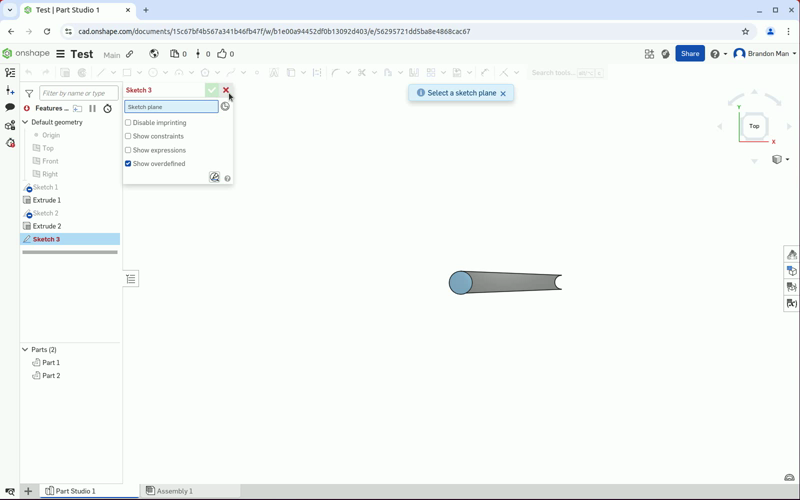
mouse_move(73, 150)
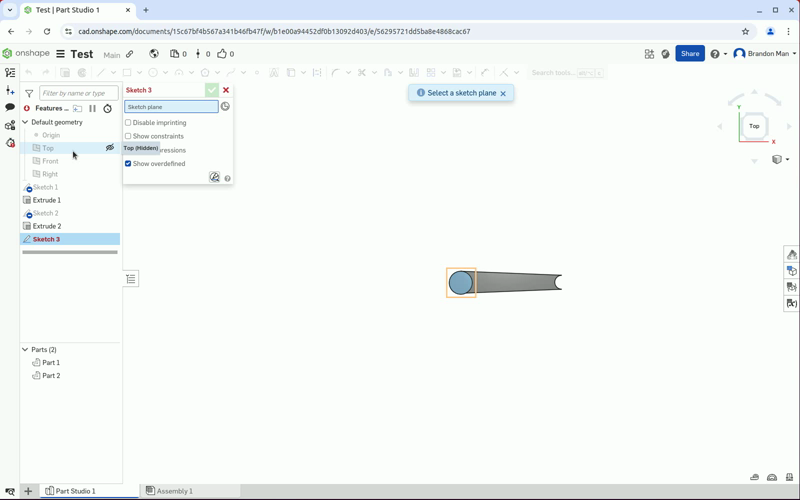
click(73, 150)
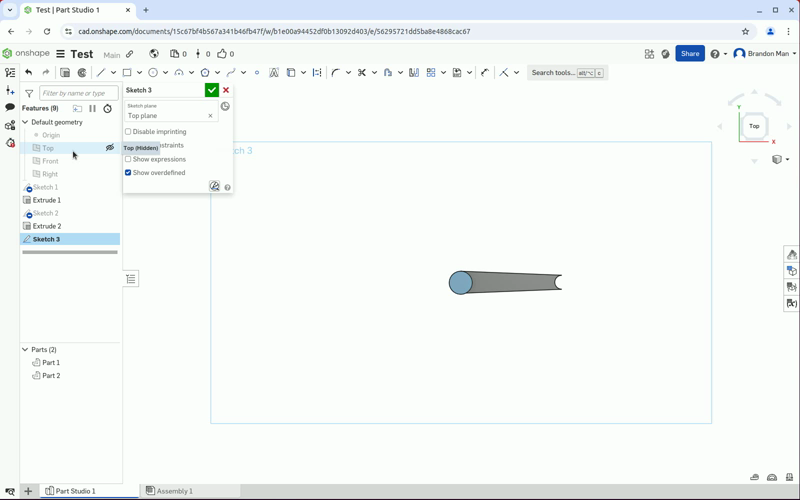
mouse_move(73, 352)
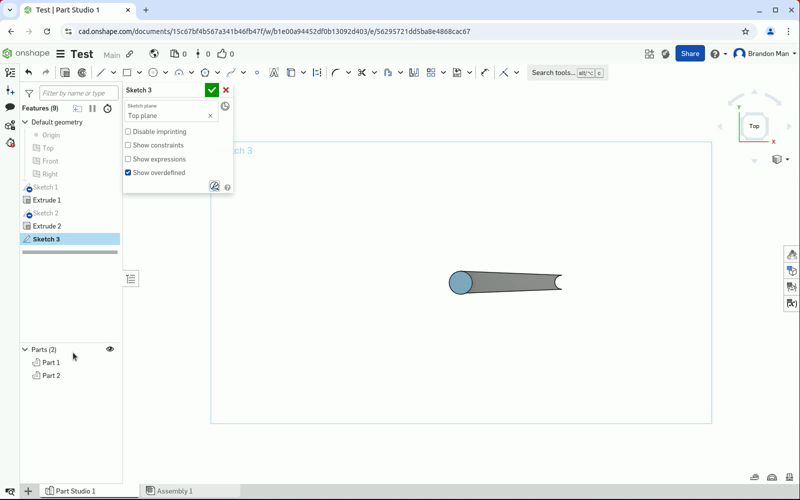
key(y)
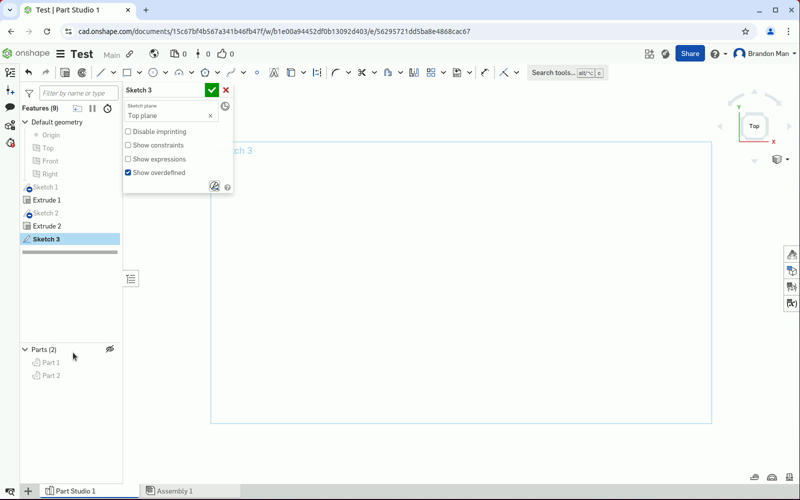
key(c)
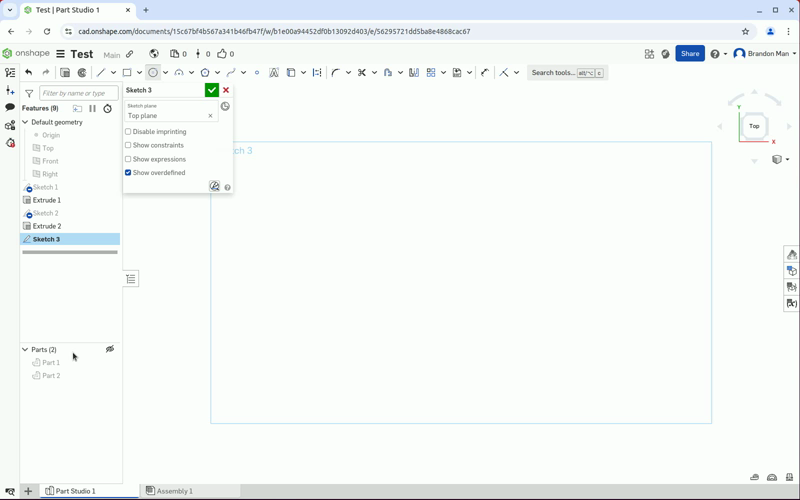
key_down(shift)
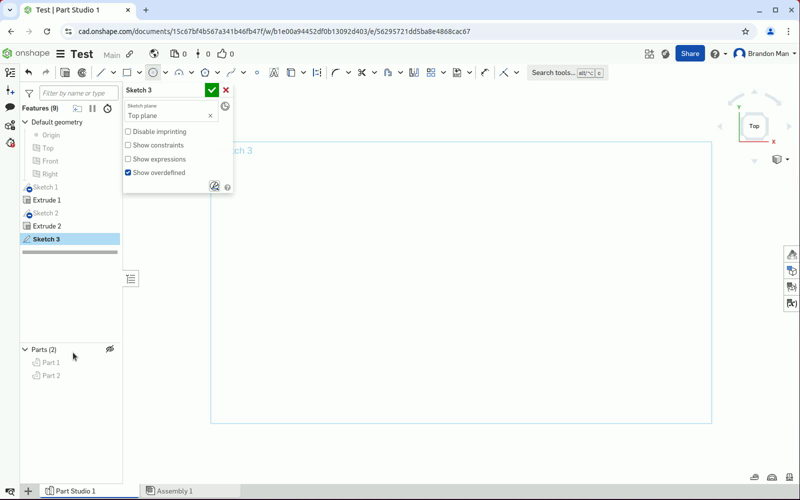
mouse_move(563, 282)
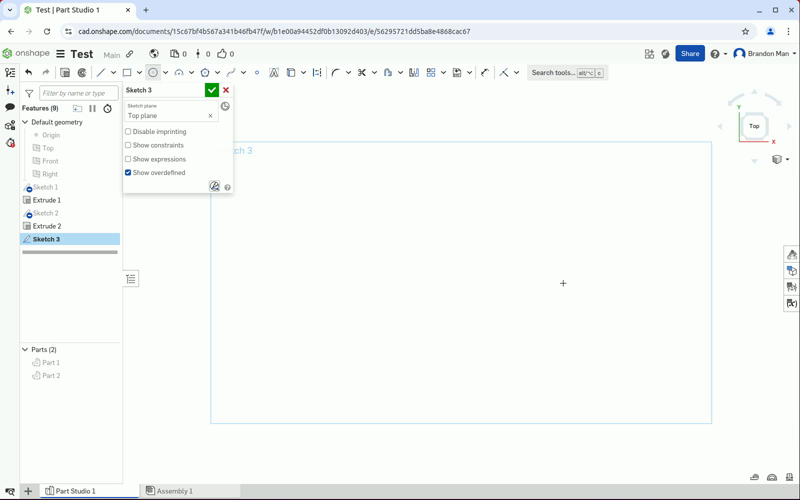
click(563, 282)
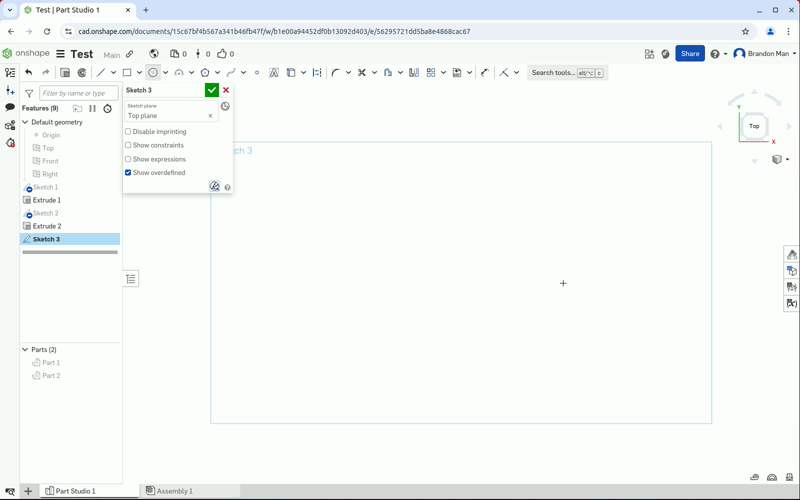
key_up(shift)
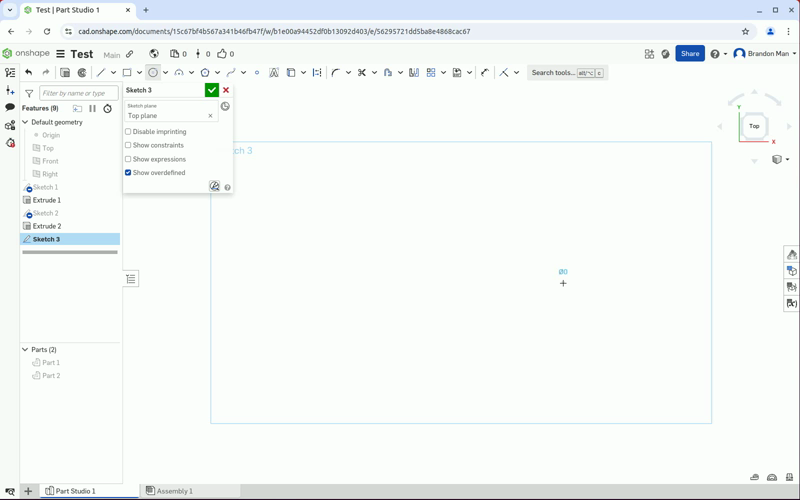
mouse_move(570, 282)
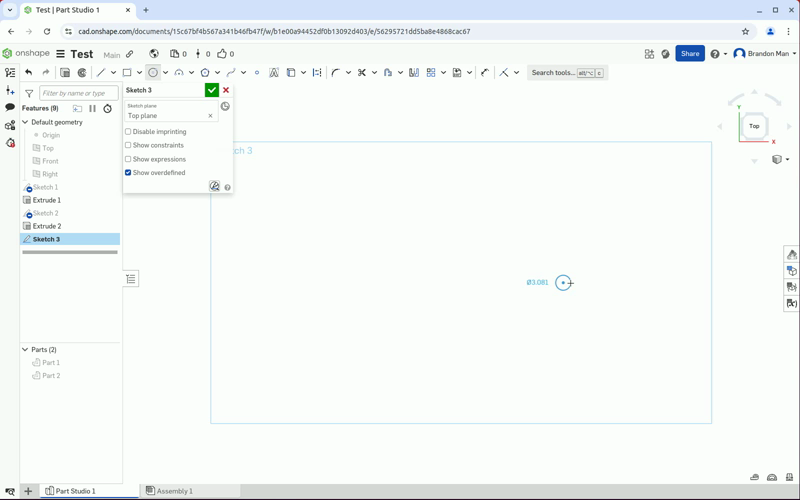
click(570, 282)
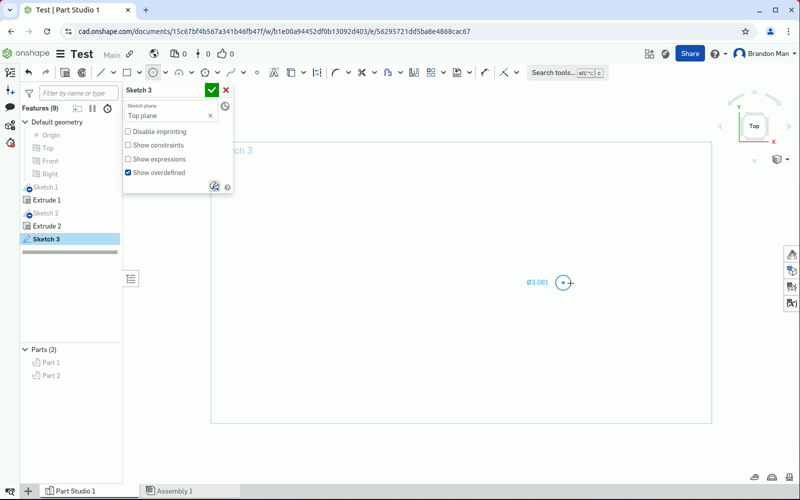
key(esc)
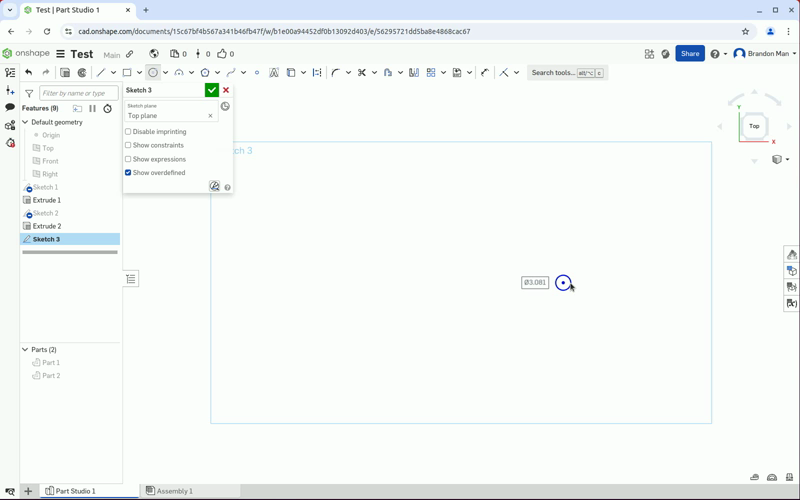
mouse_move(566, 285)
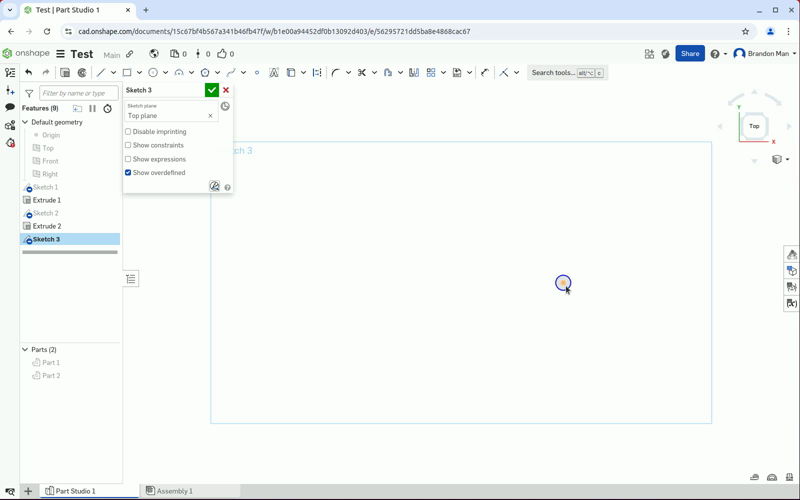
scroll(6)
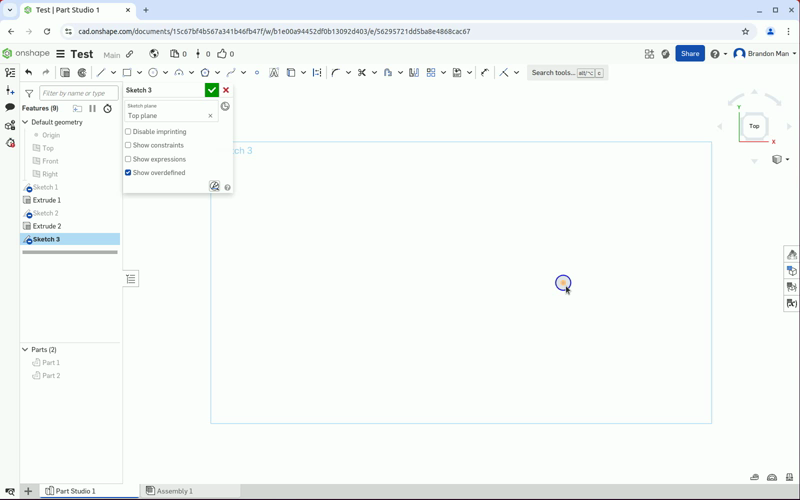
scroll(6)
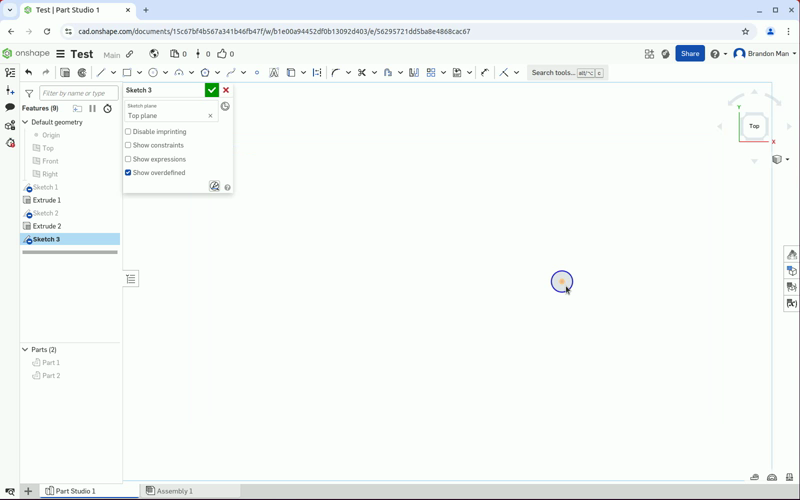
scroll(6)
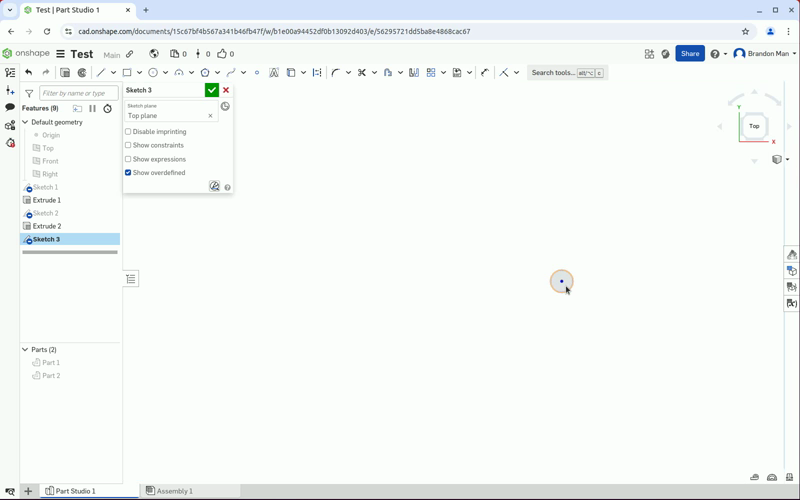
scroll(6)
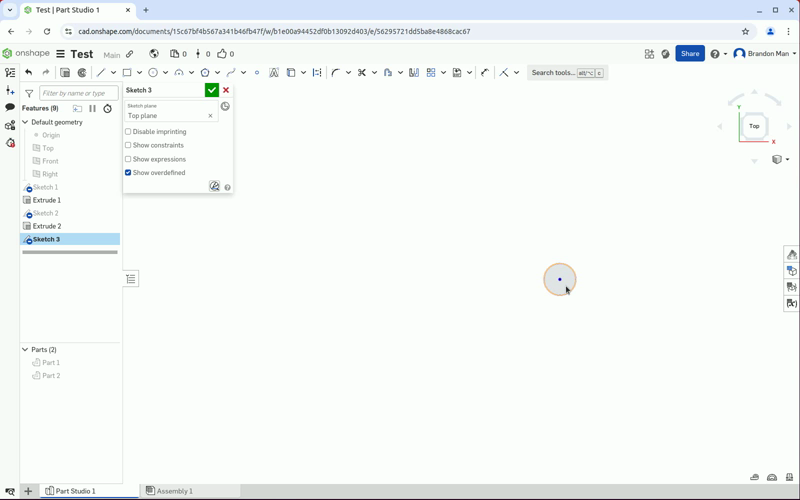
scroll(6)
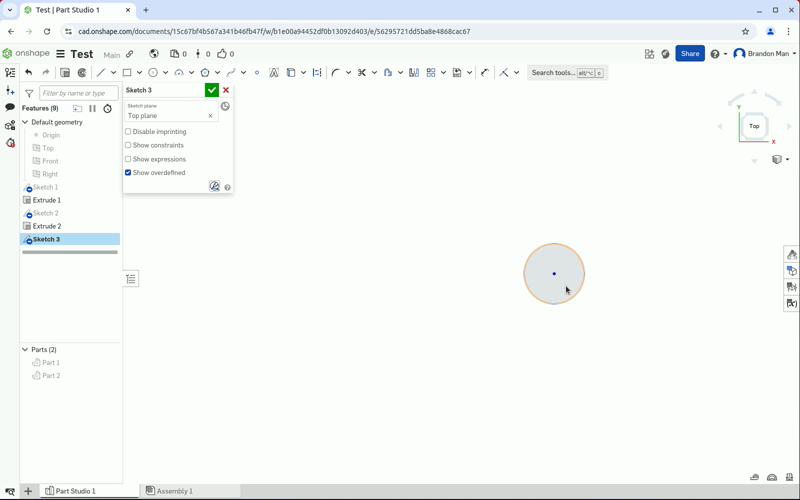
scroll(6)
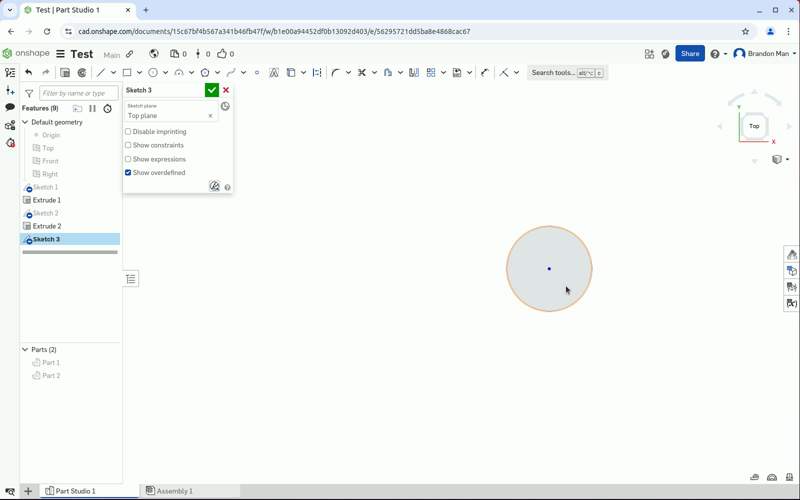
scroll(6)
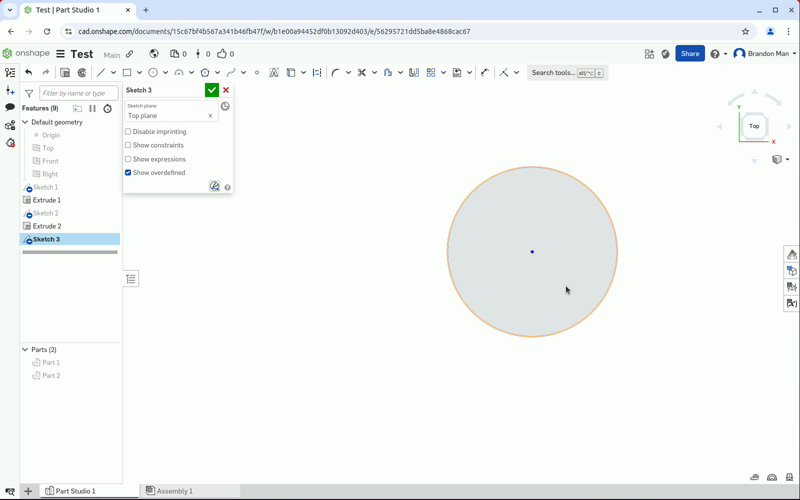
click(566, 285)
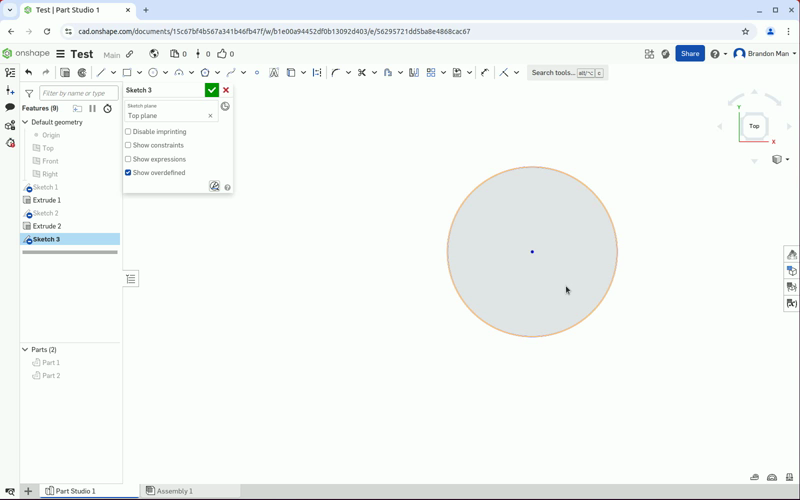
scroll(-6)
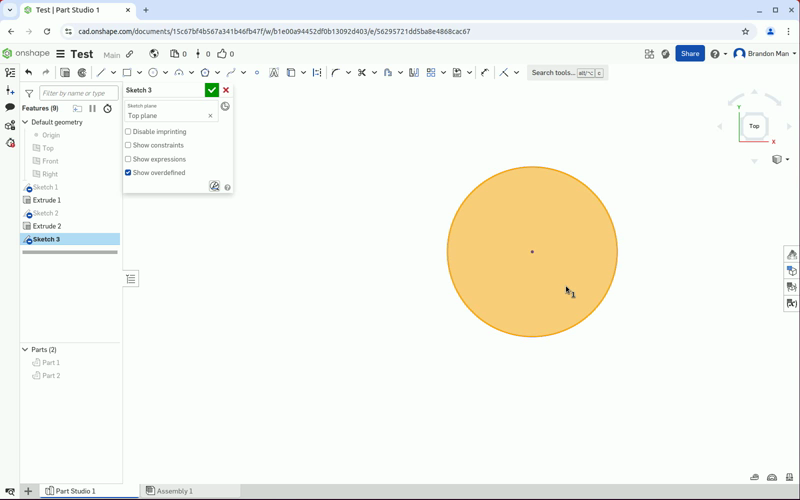
scroll(-6)
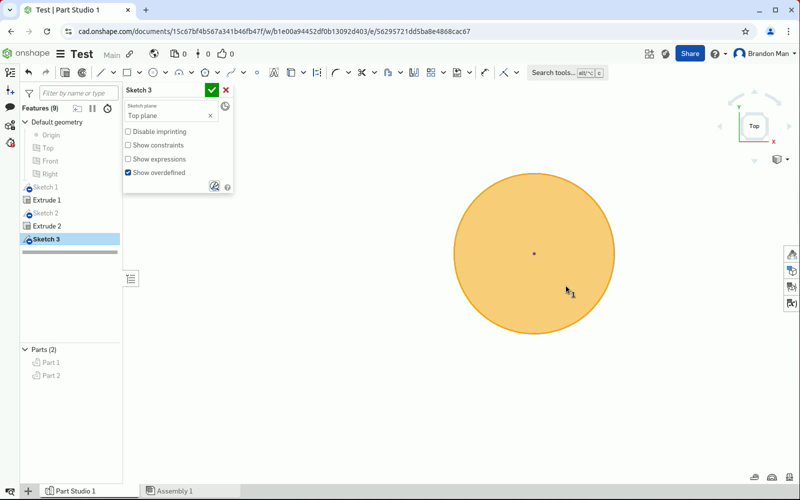
scroll(-6)
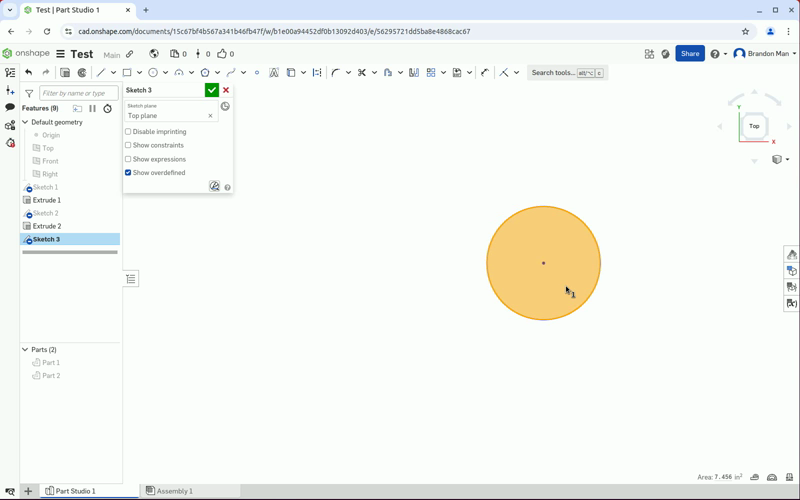
scroll(-6)
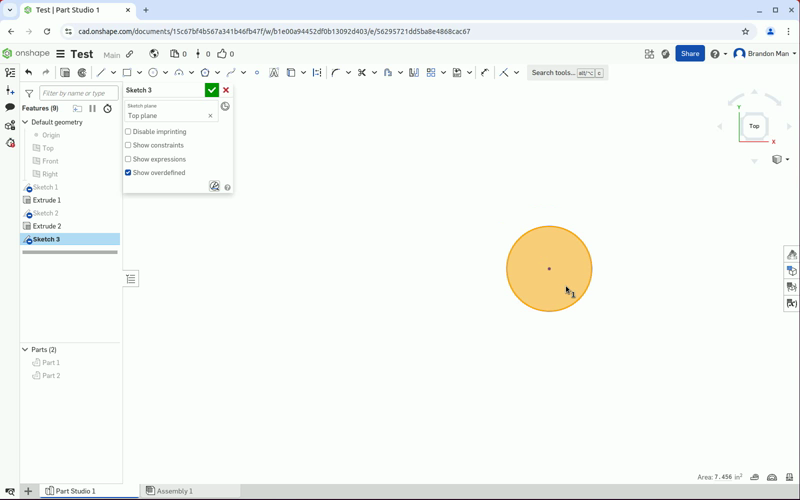
scroll(-6)
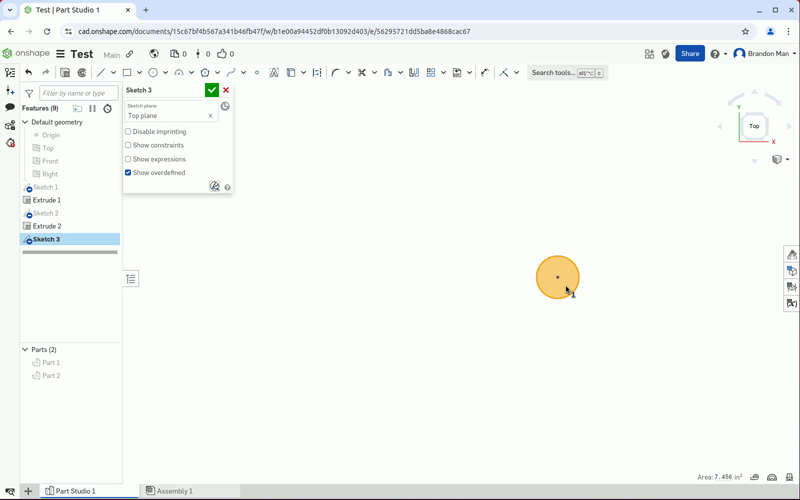
scroll(-6)
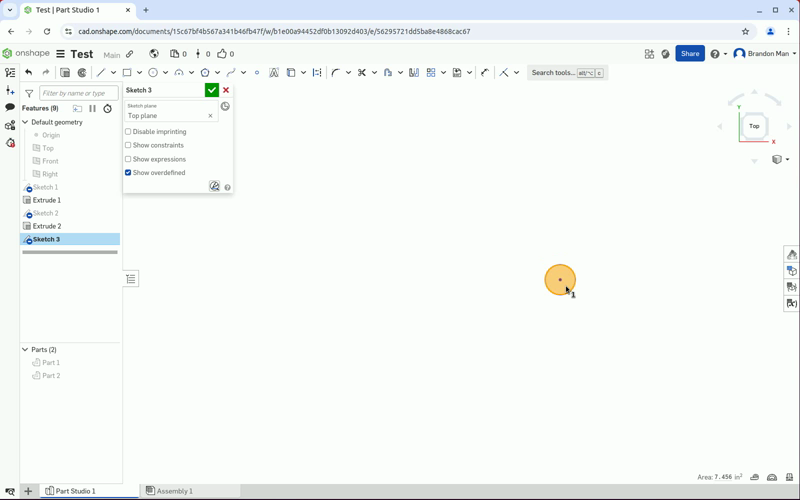
scroll(-6)
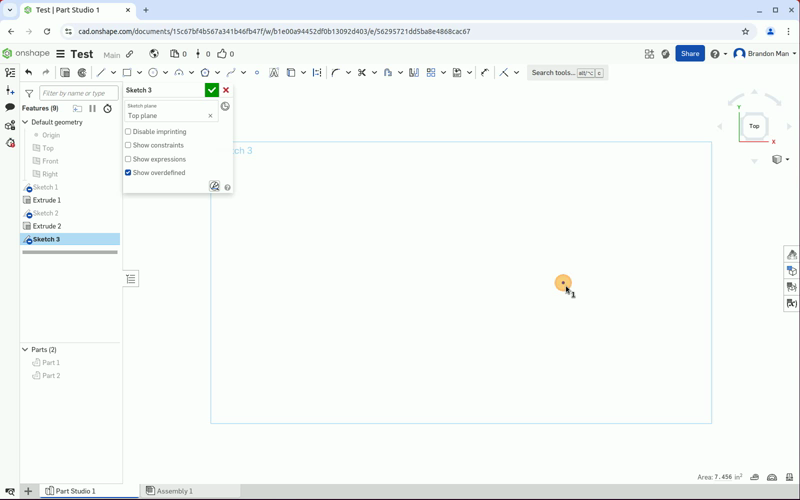
mouse_move(73, 352)
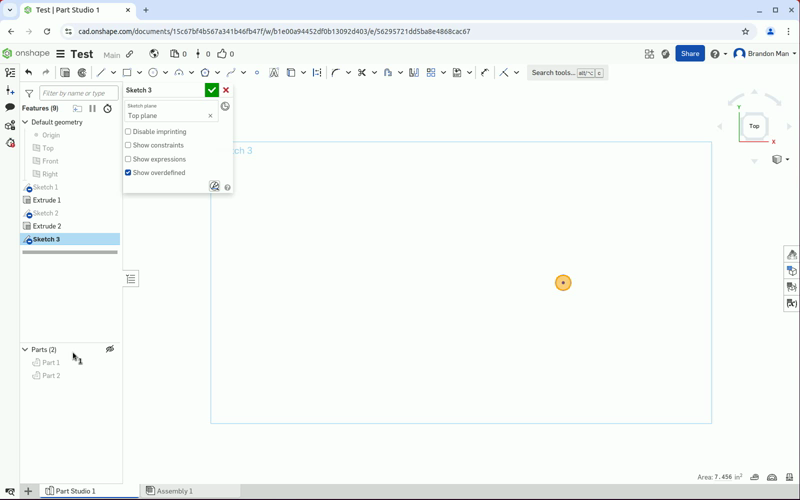
key(shift+y)
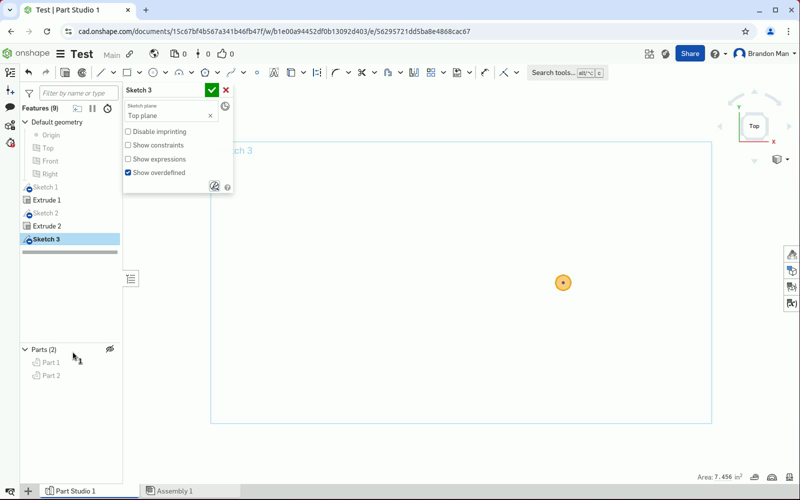
key(shift+e)
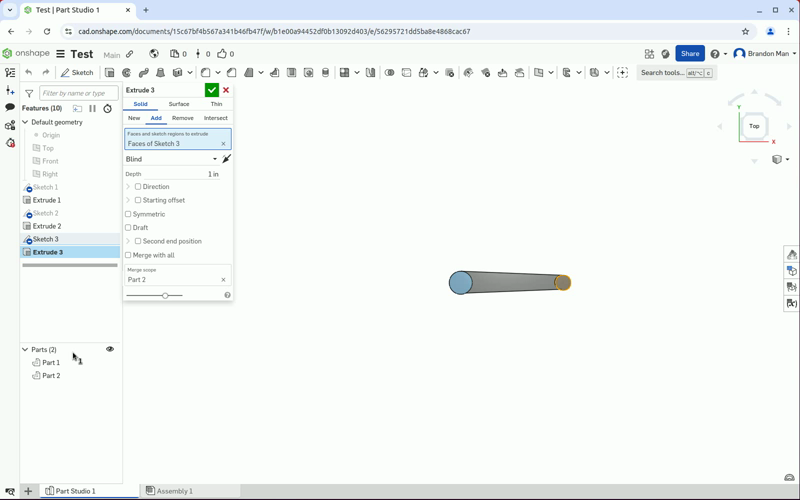
mouse_move(143, 106)
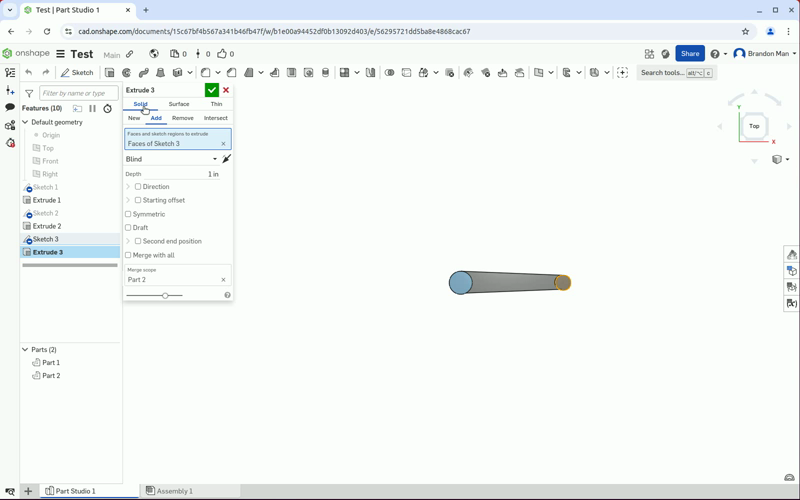
click(143, 106)
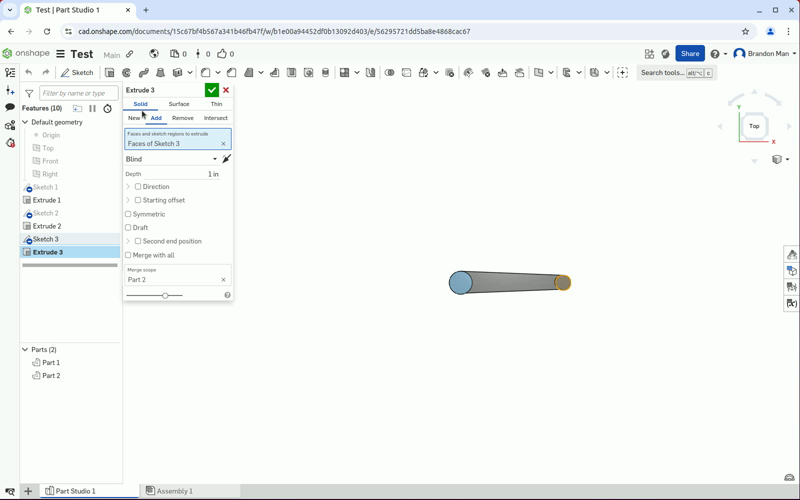
mouse_move(137, 120)
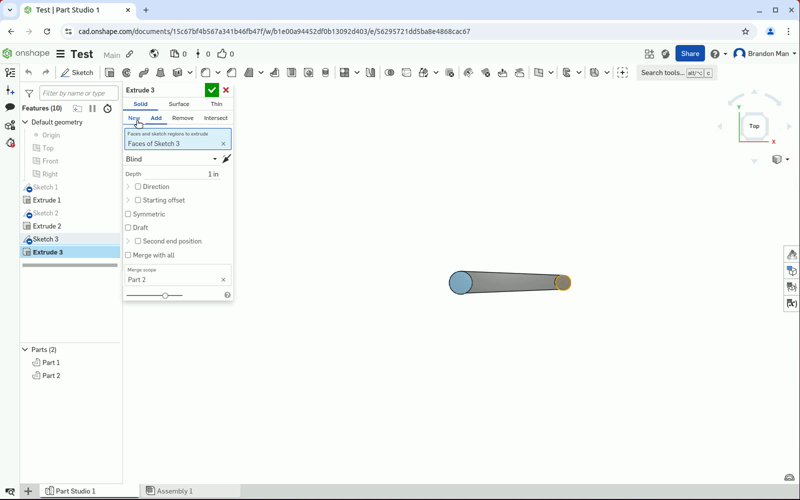
click(137, 120)
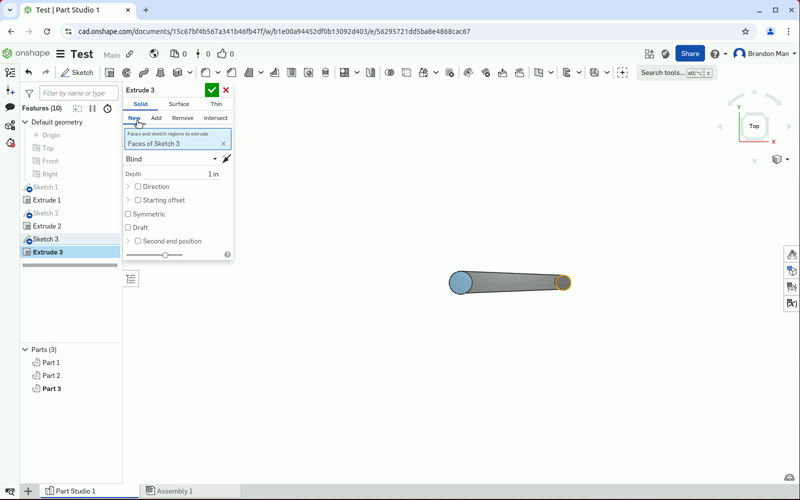
key(tab, 4)
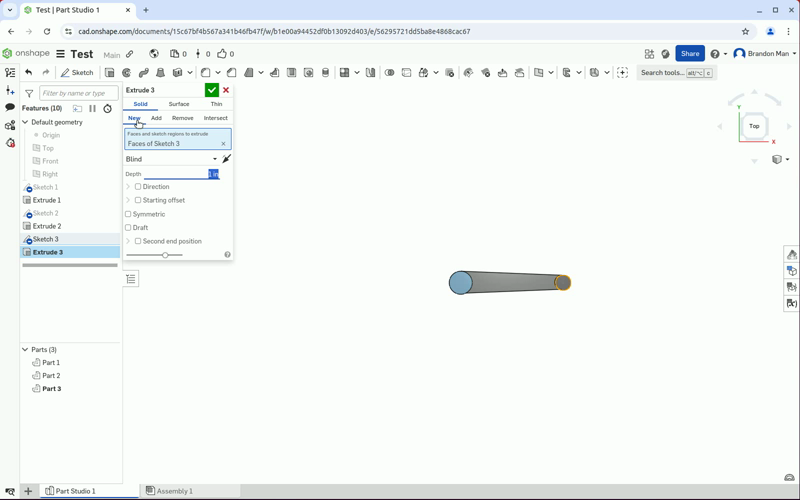
text(-23.108)
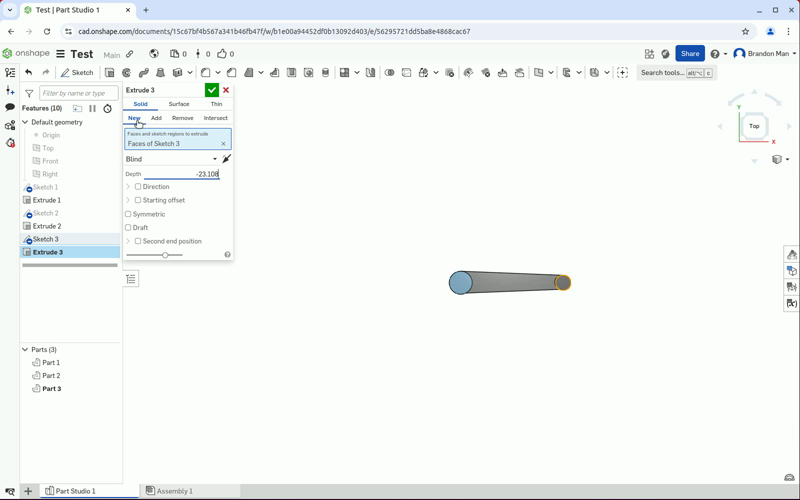
key(enter)
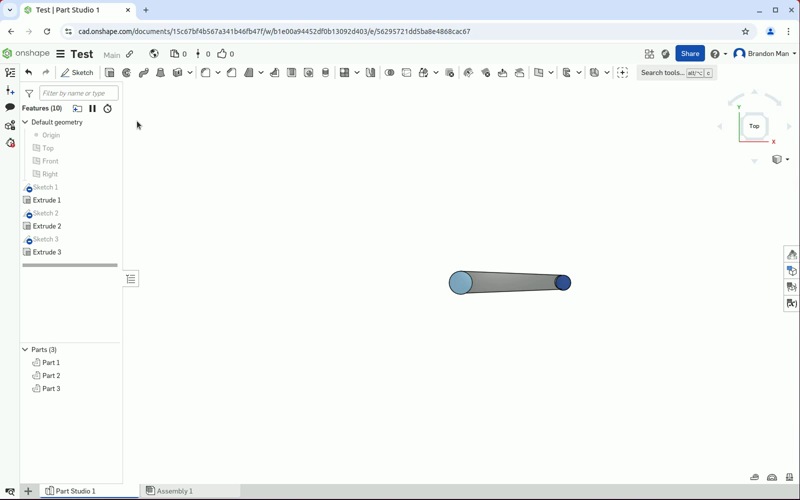
key(shift+h)
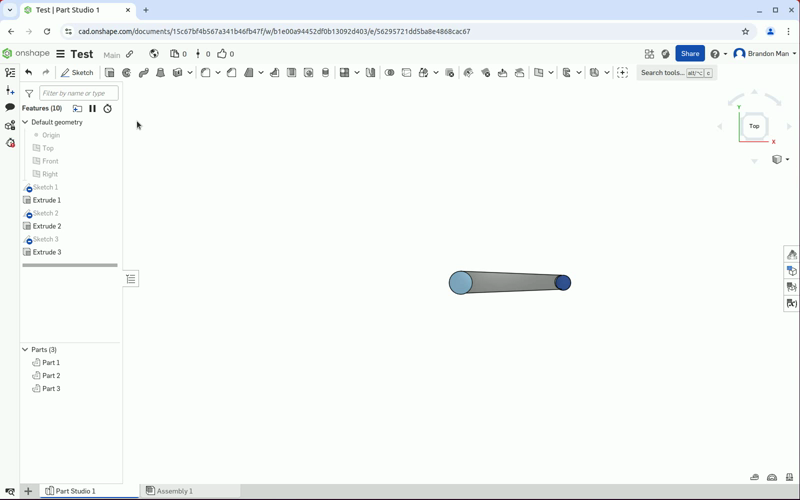
key(shift+h)
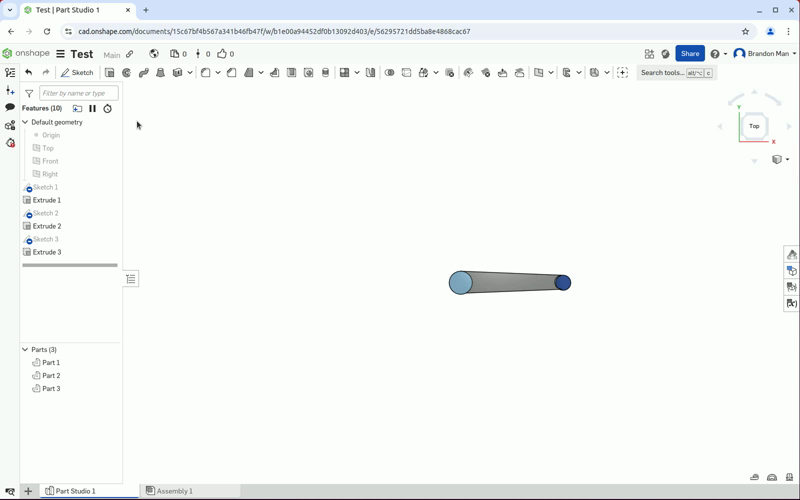
mouse_move(73, 189)
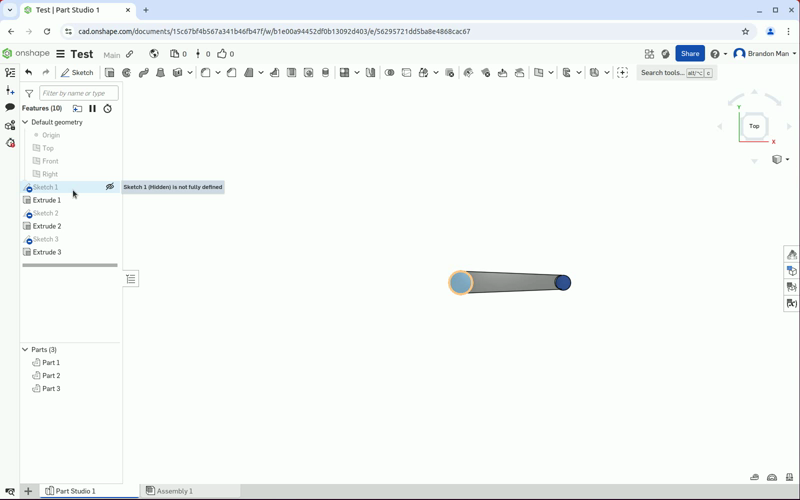
click(73, 189)
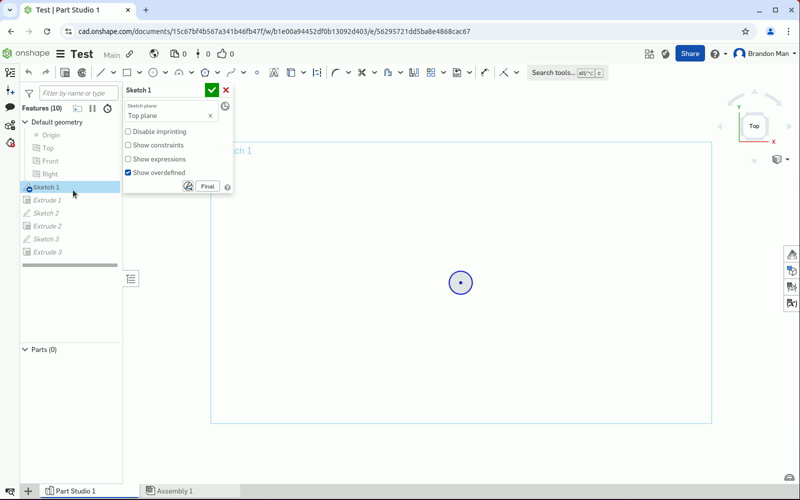
mouse_move(229, 92)
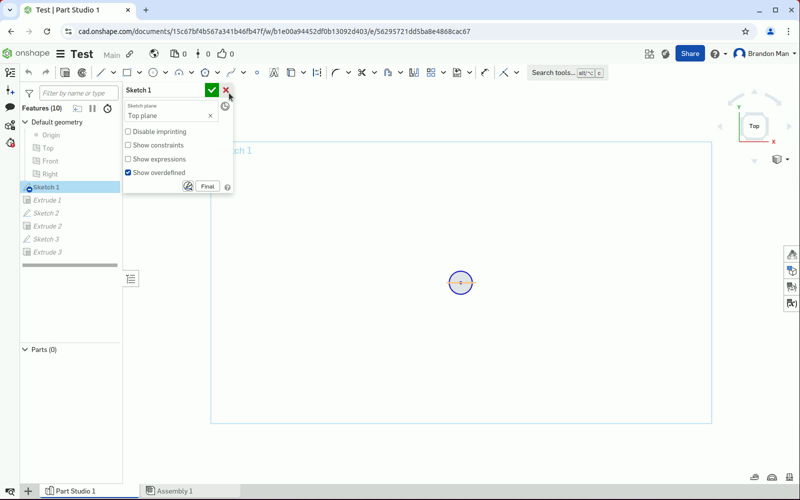
click(229, 92)
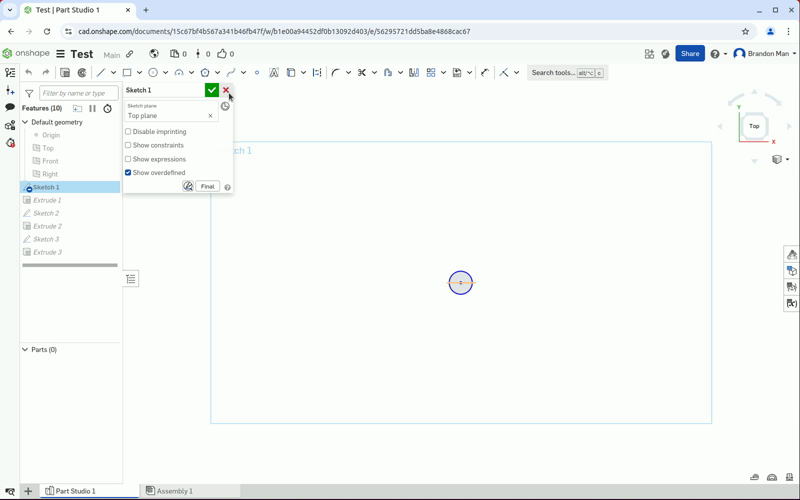
key(shift+s)
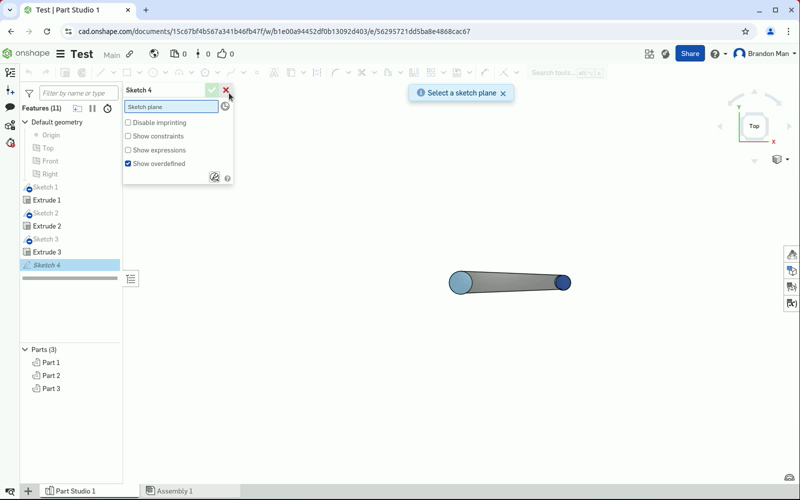
mouse_move(73, 150)
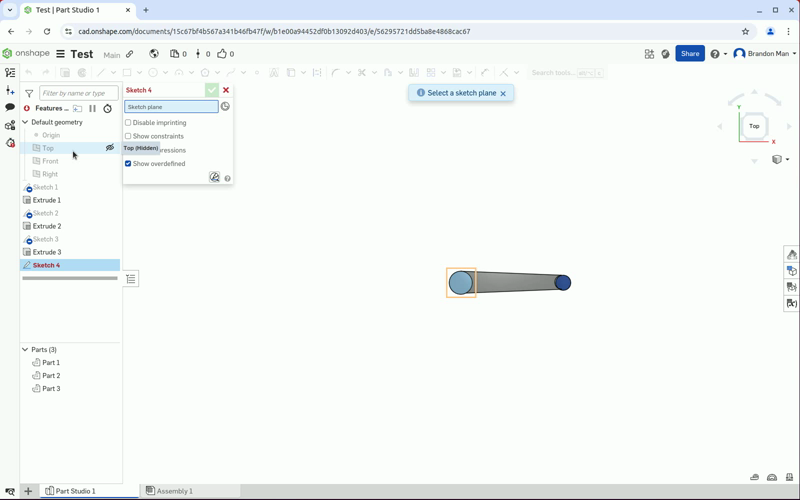
click(73, 150)
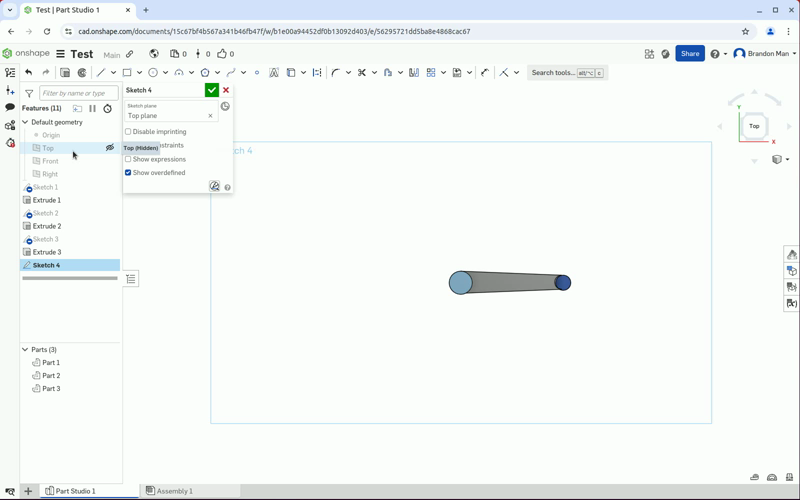
mouse_move(73, 352)
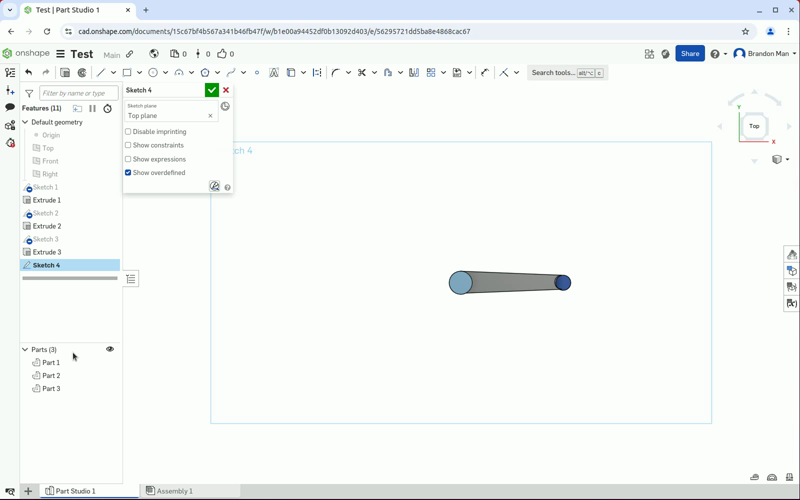
key(y)
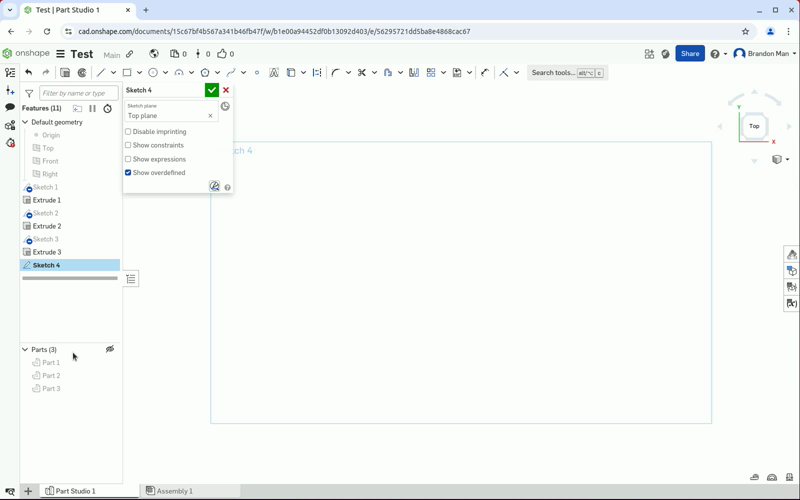
key(c)
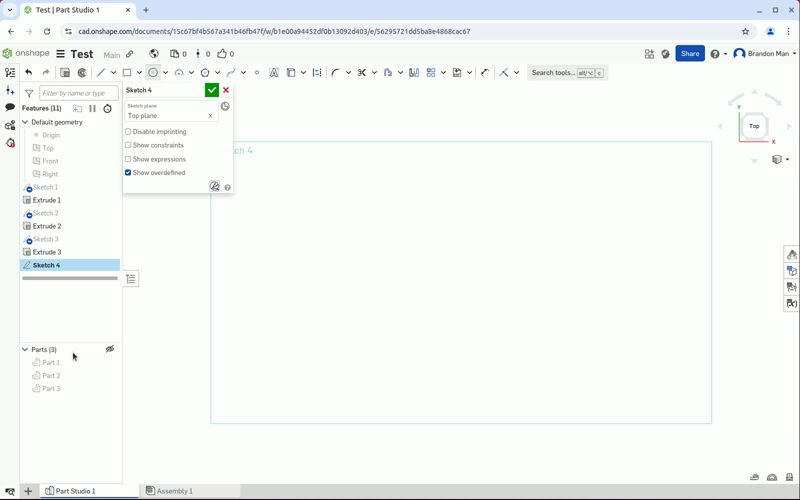
key_down(shift)
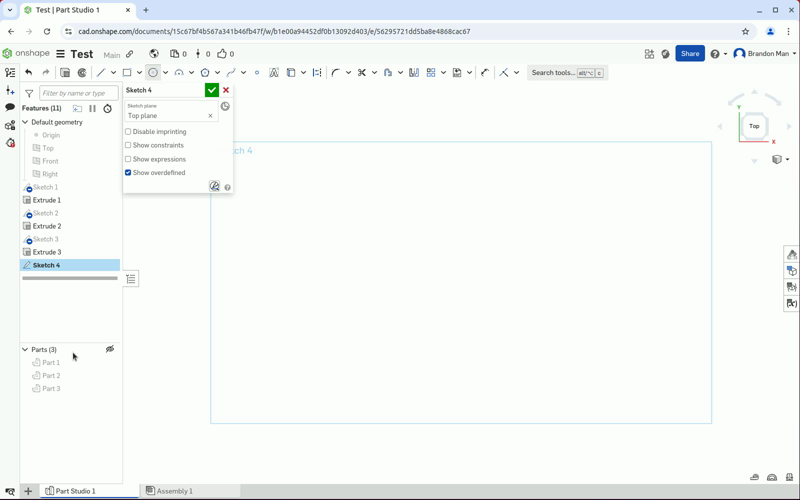
mouse_move(563, 282)
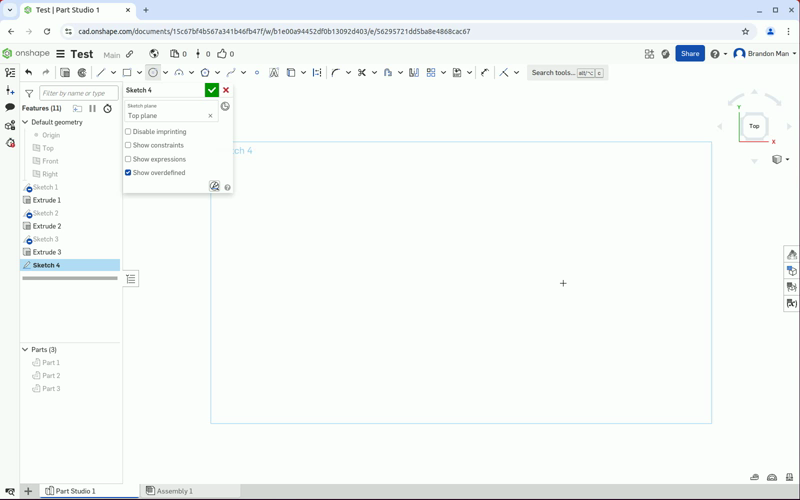
click(563, 282)
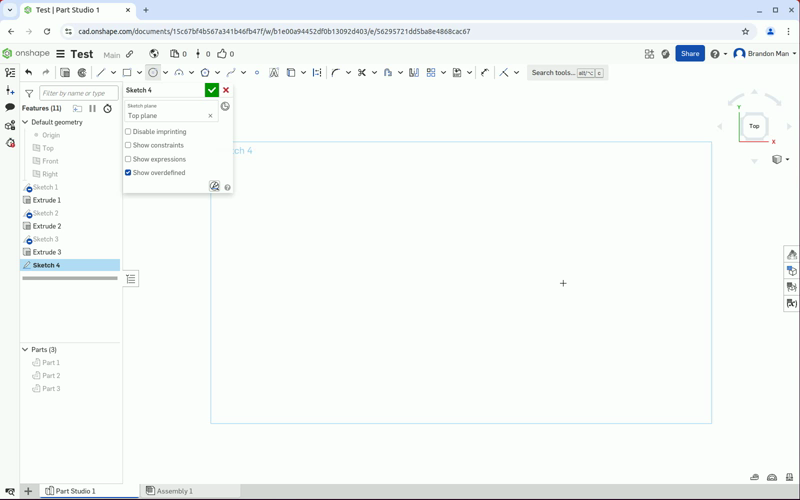
key_up(shift)
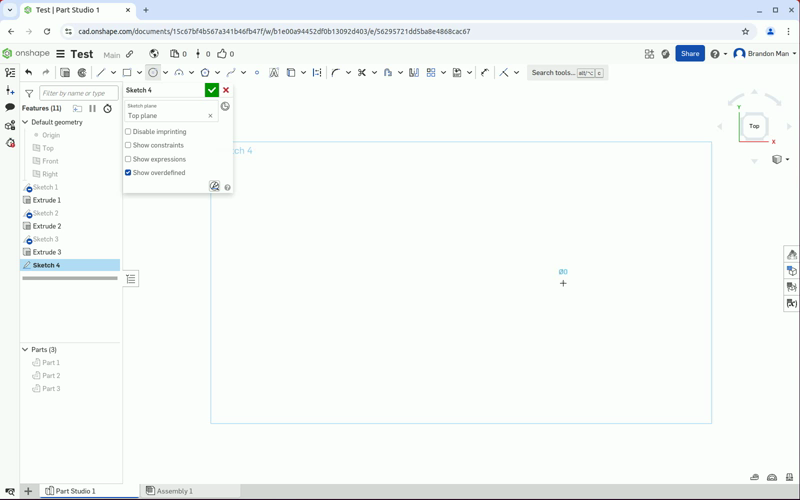
mouse_move(570, 282)
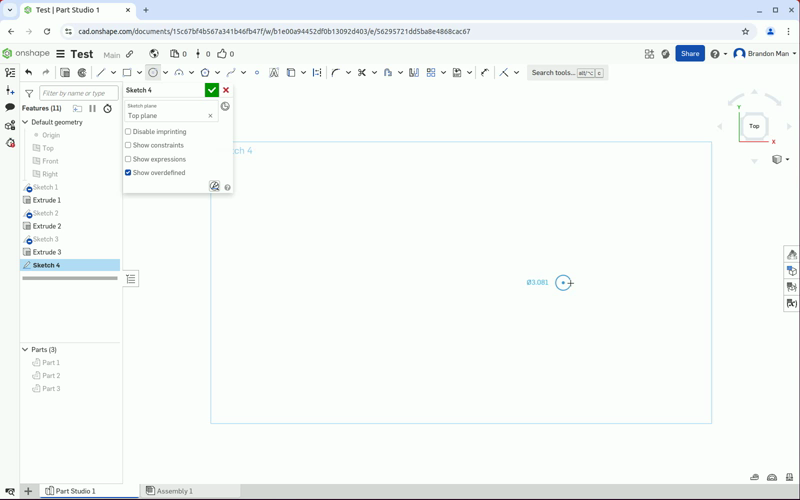
click(570, 282)
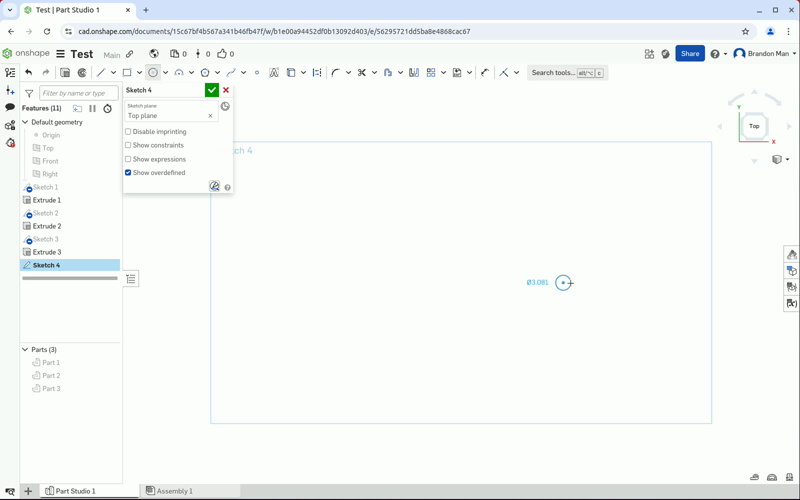
key(esc)
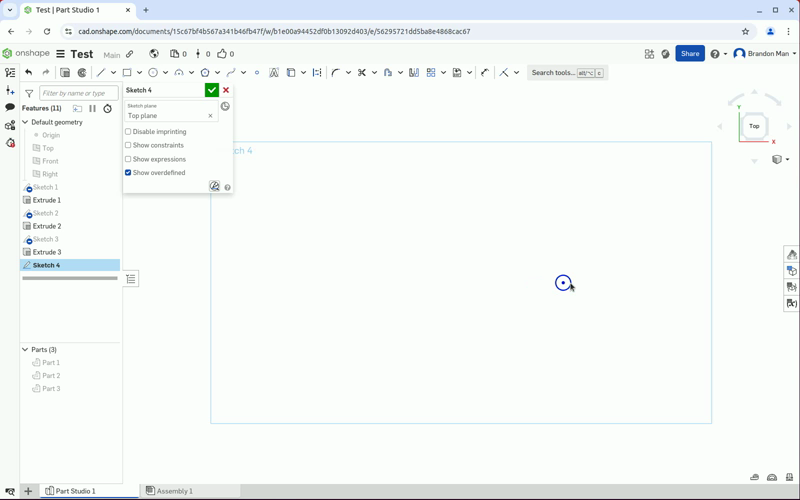
mouse_move(567, 287)
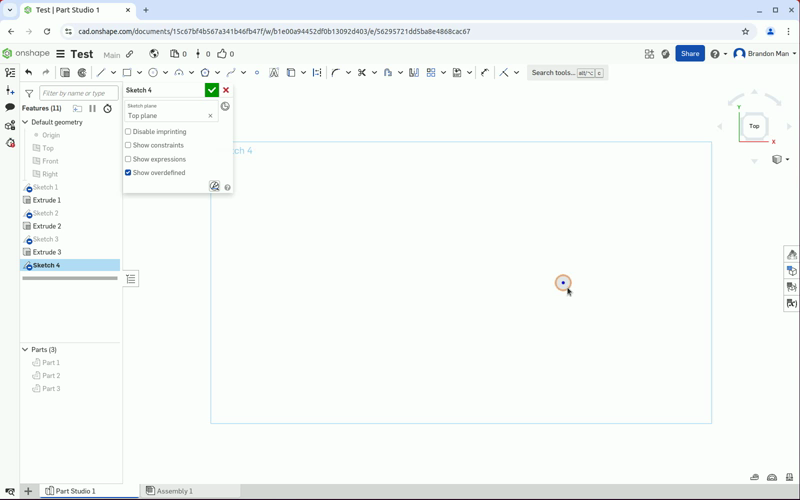
scroll(6)
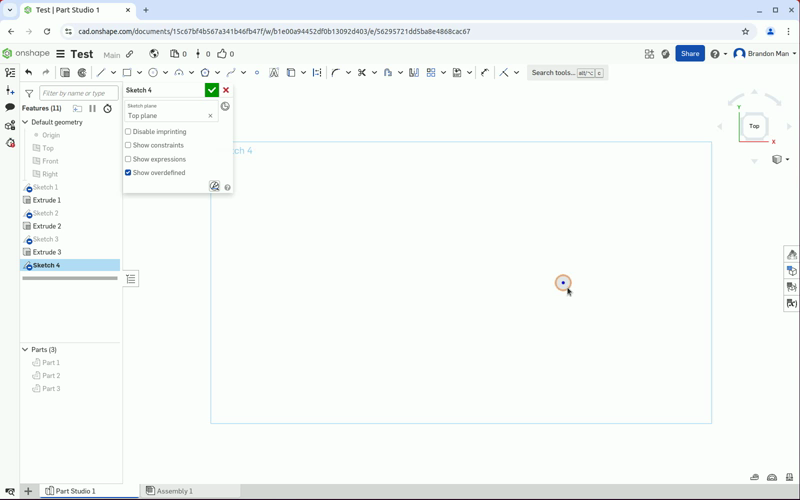
scroll(6)
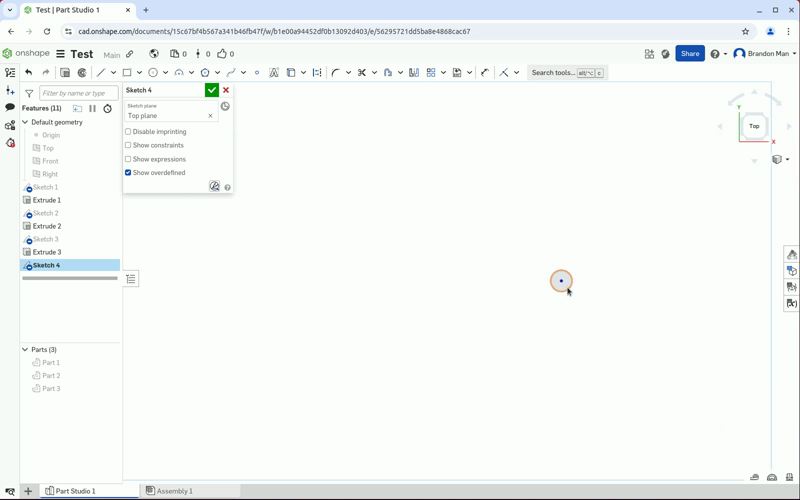
scroll(6)
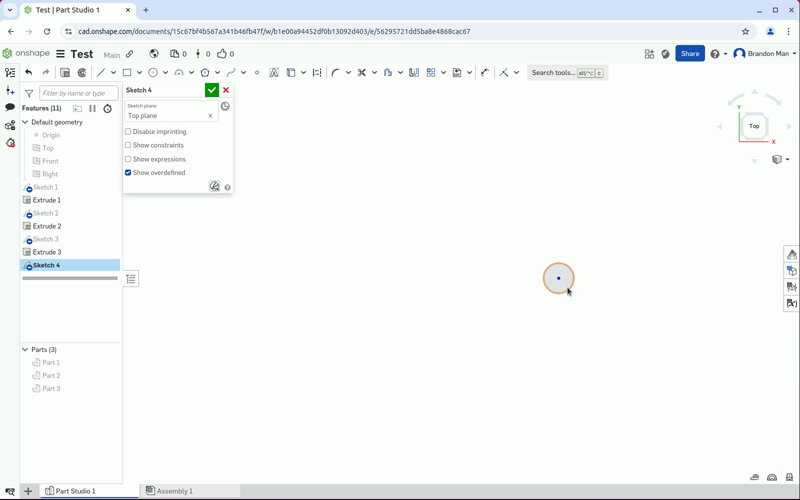
scroll(6)
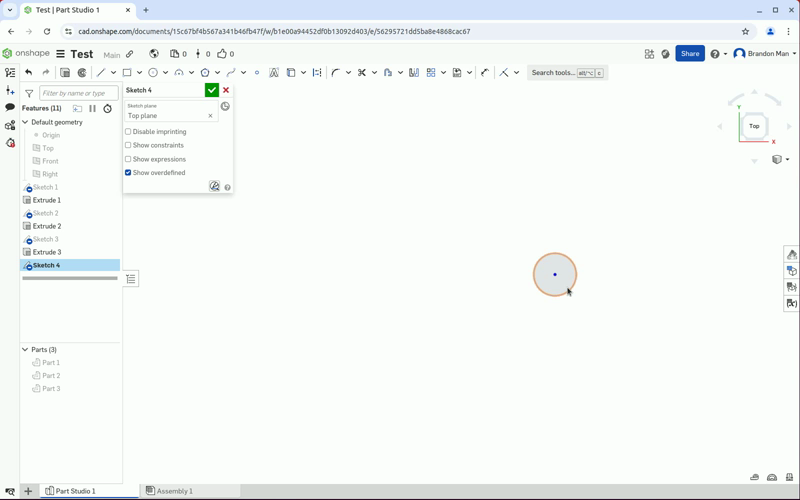
scroll(6)
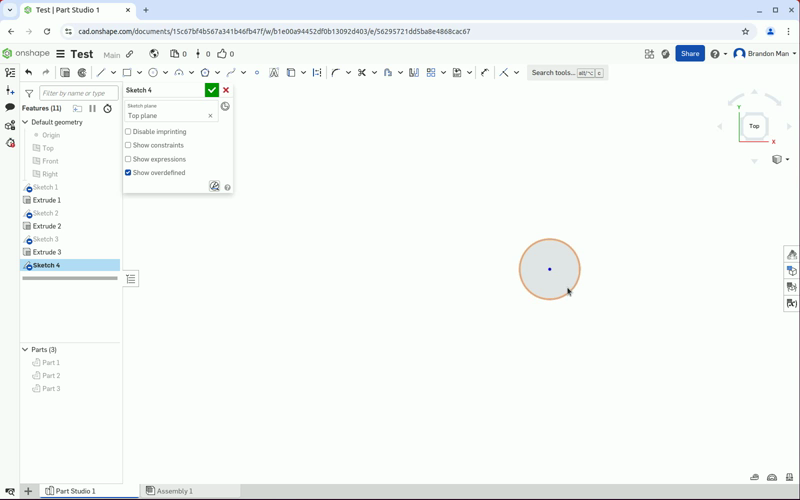
scroll(6)
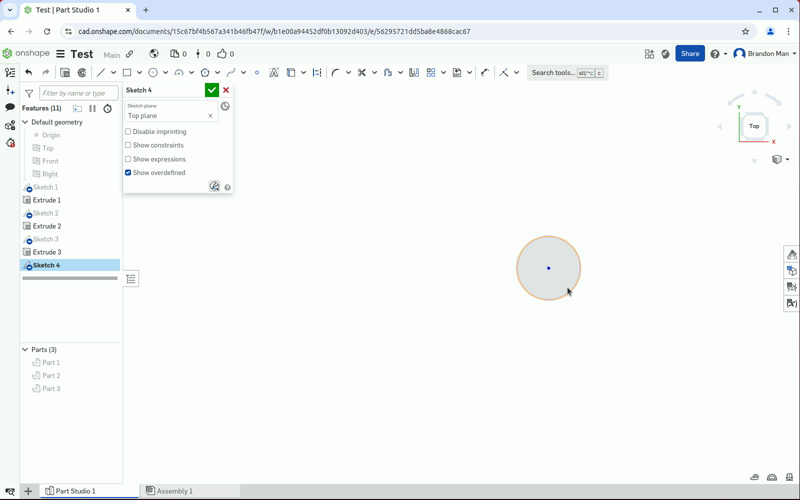
scroll(6)
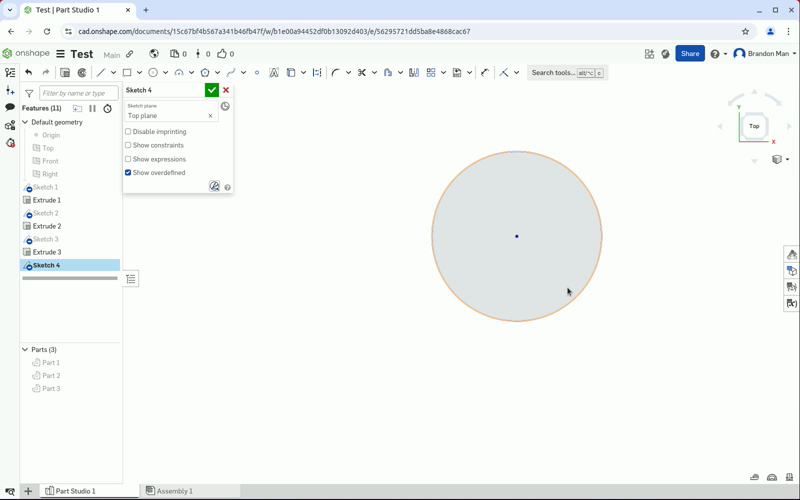
click(567, 287)
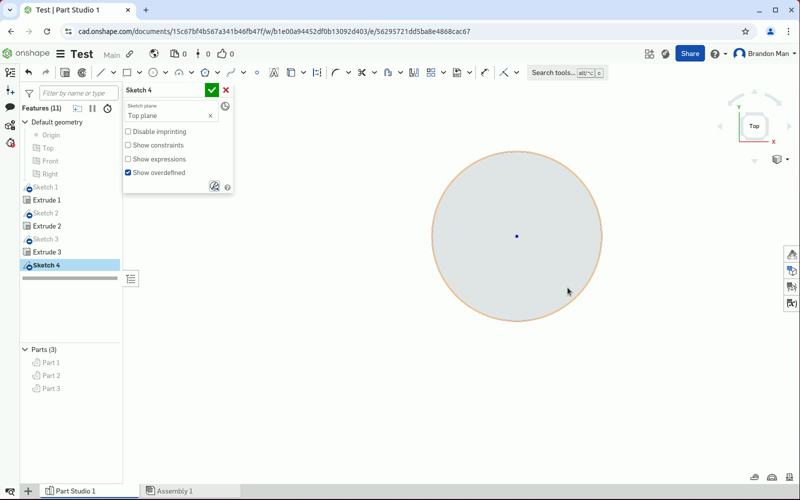
scroll(-6)
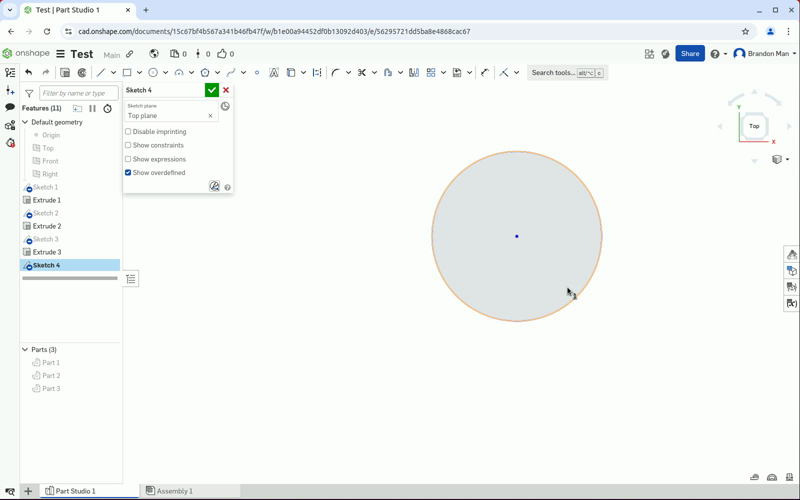
scroll(-6)
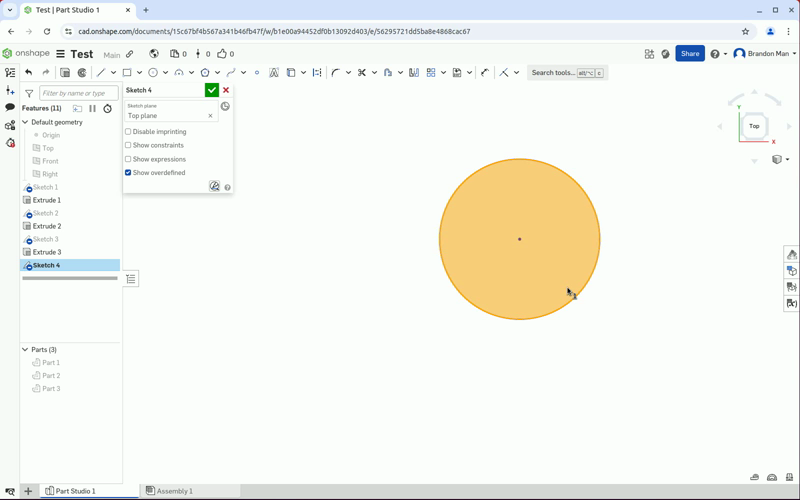
scroll(-6)
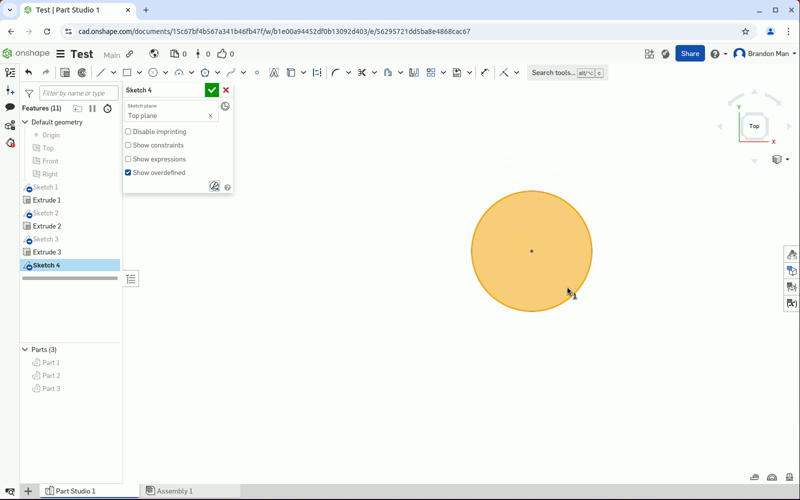
scroll(-6)
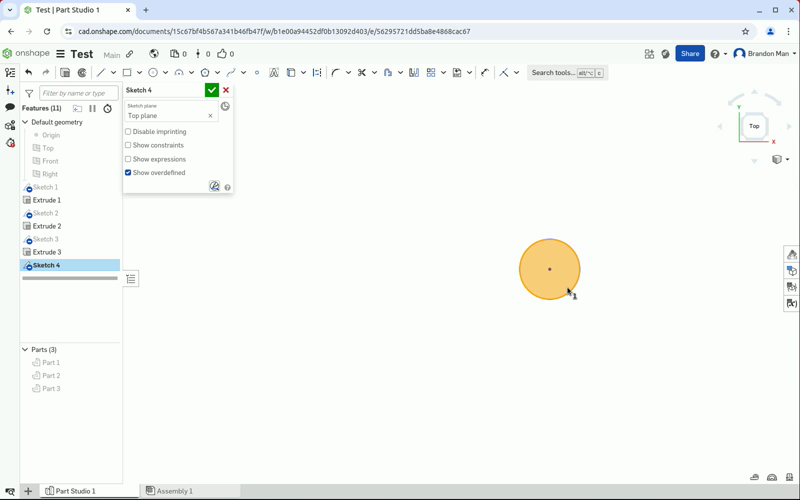
scroll(-6)
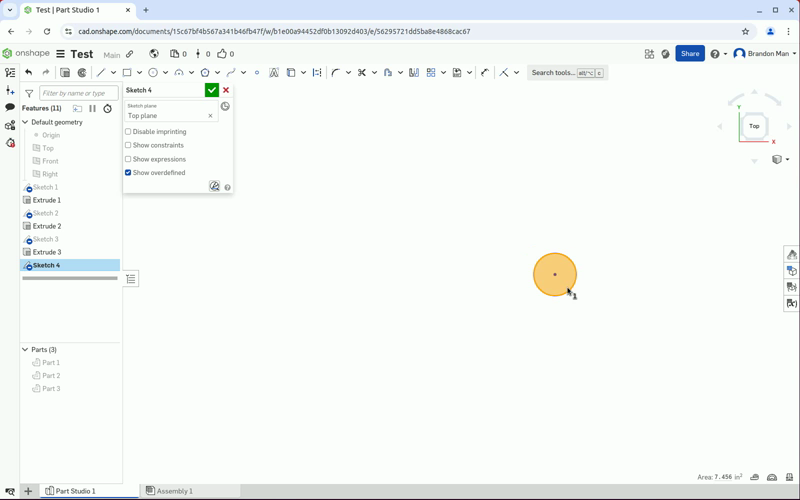
scroll(-6)
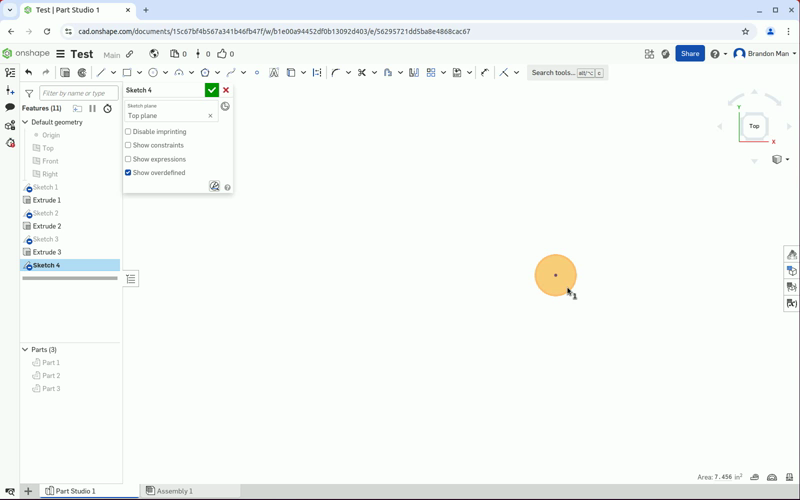
scroll(-6)
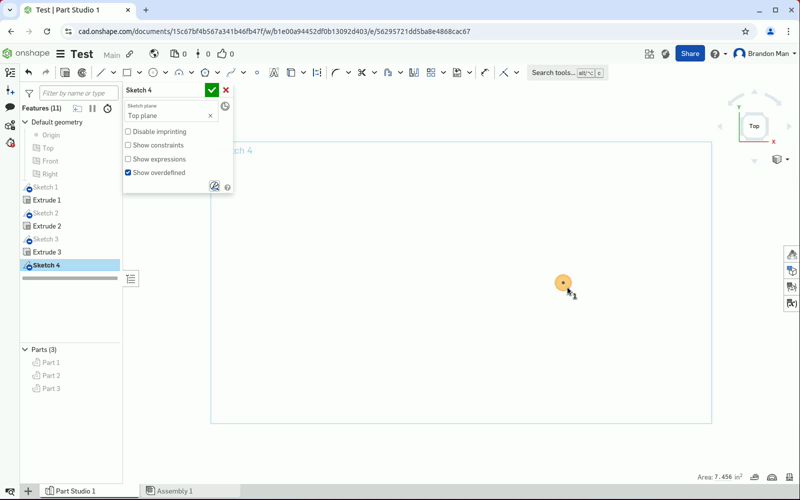
mouse_move(73, 352)
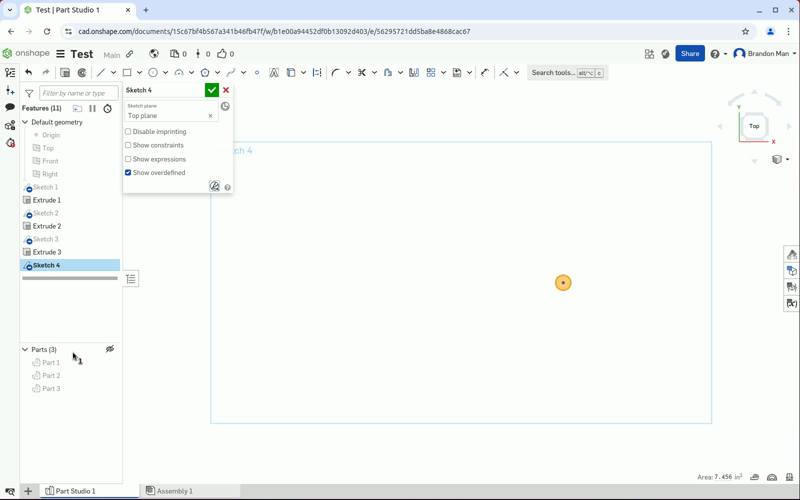
key(shift+y)
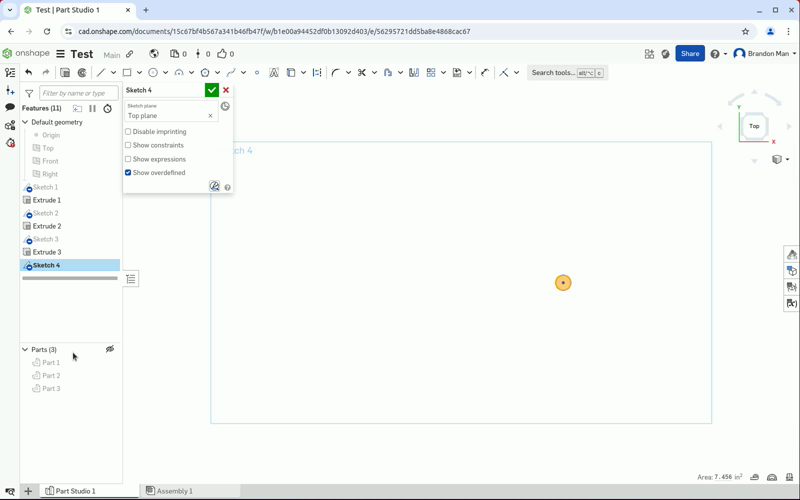
key(shift+e)
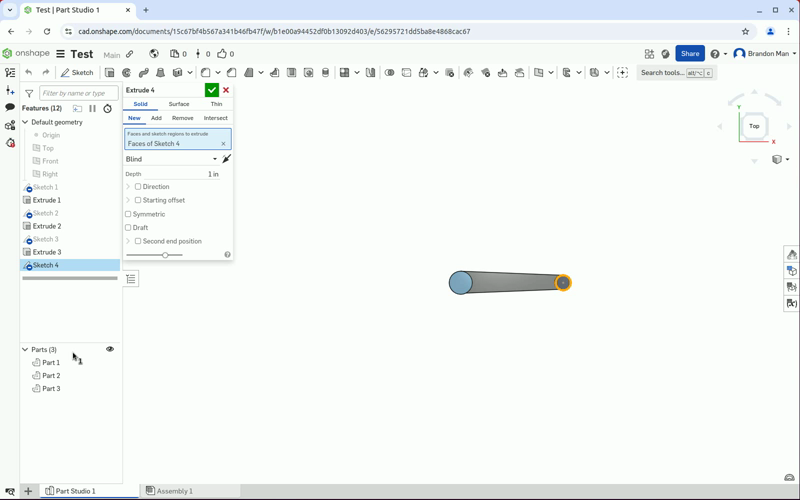
mouse_move(143, 106)
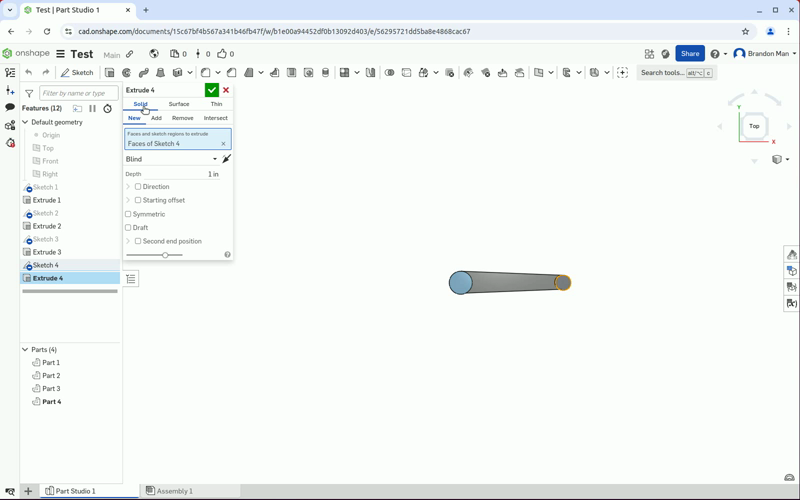
click(143, 106)
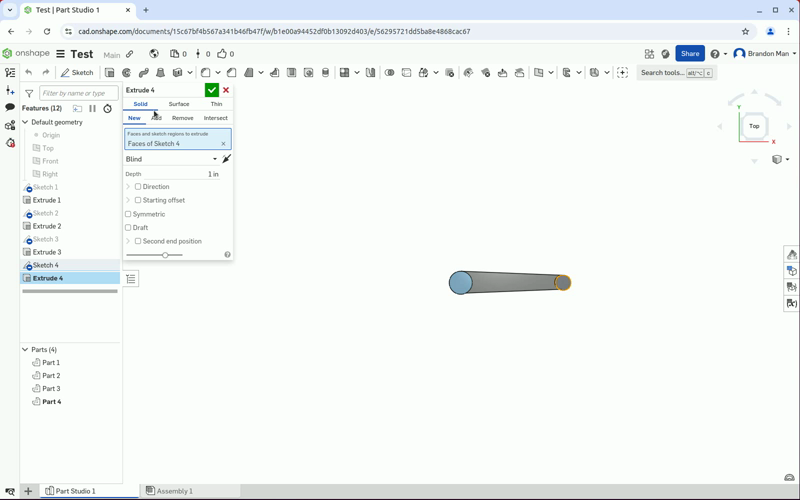
mouse_move(186, 120)
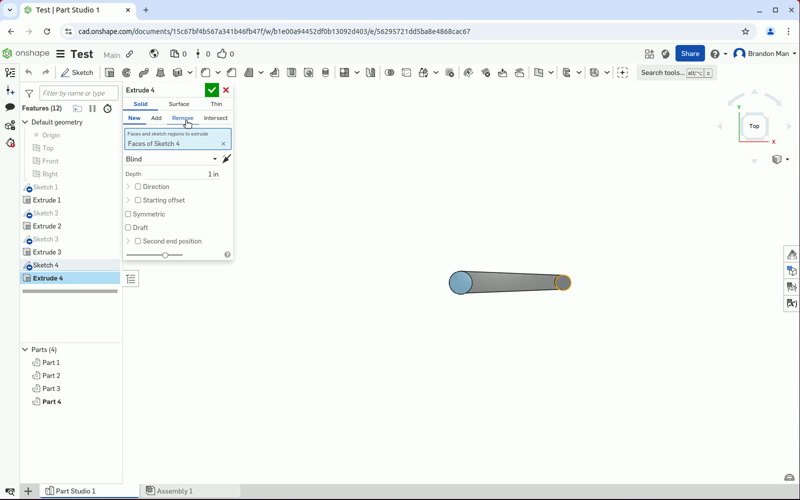
click(186, 120)
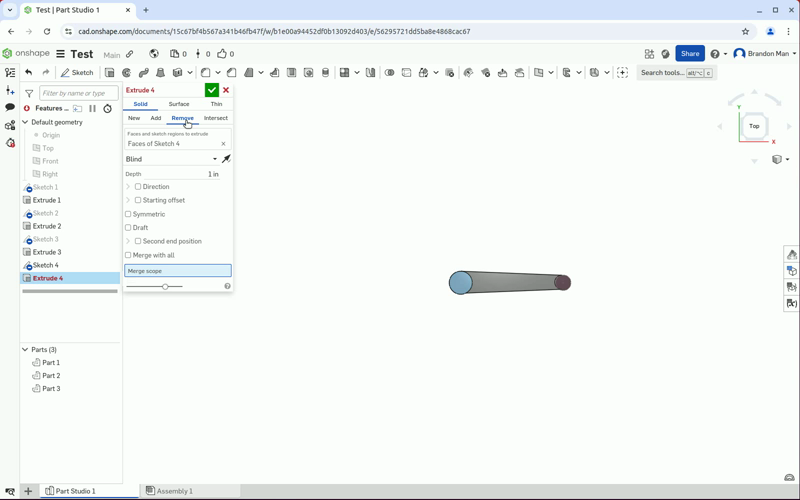
key(tab, 4)
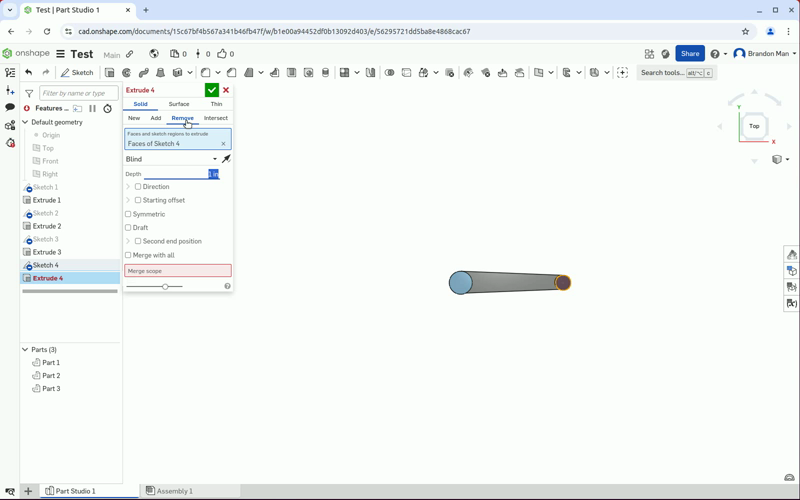
text(-2.166)
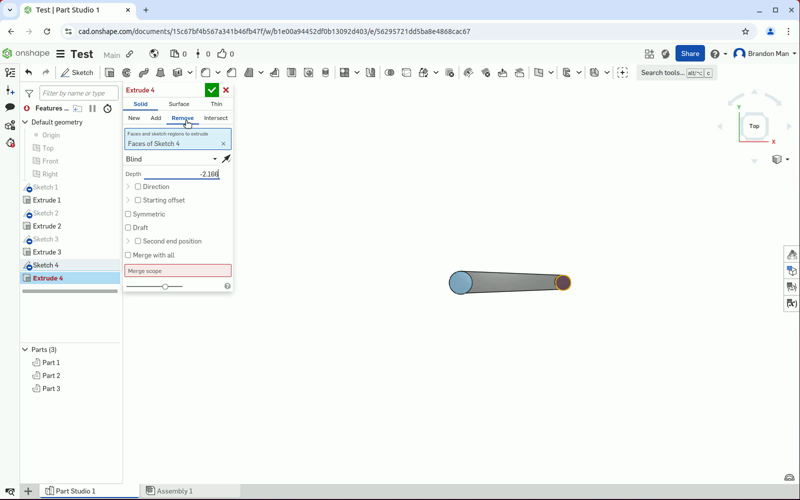
key(tab, 6)
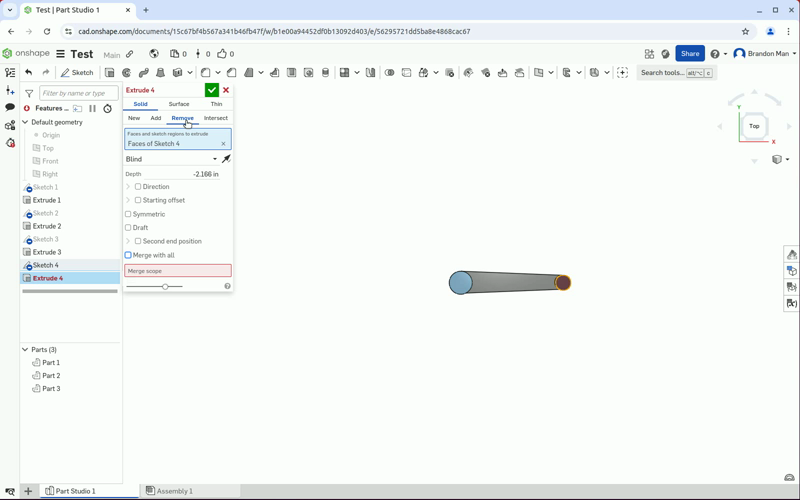
key(space)
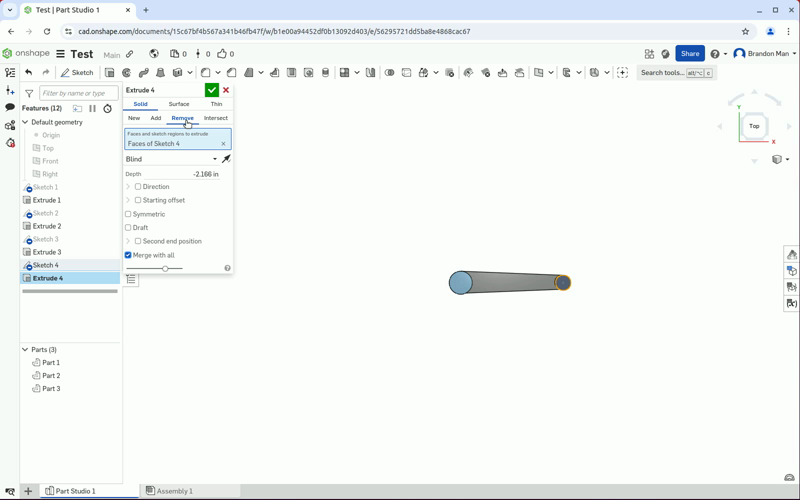
key(enter)
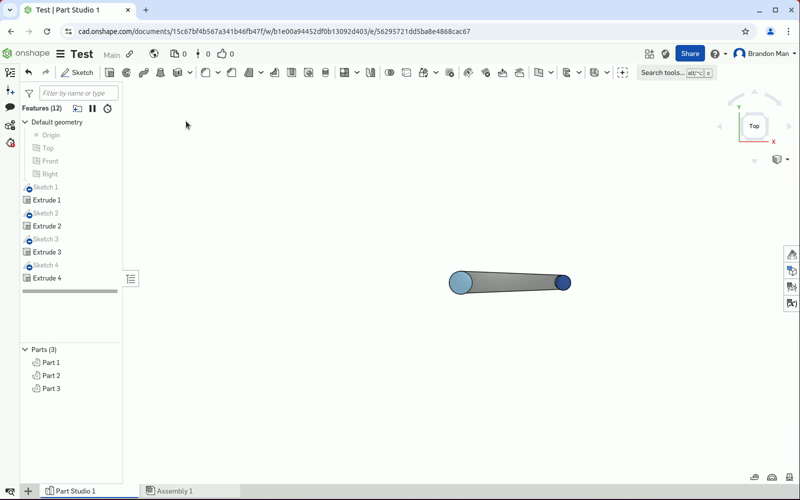
key(shift+h)
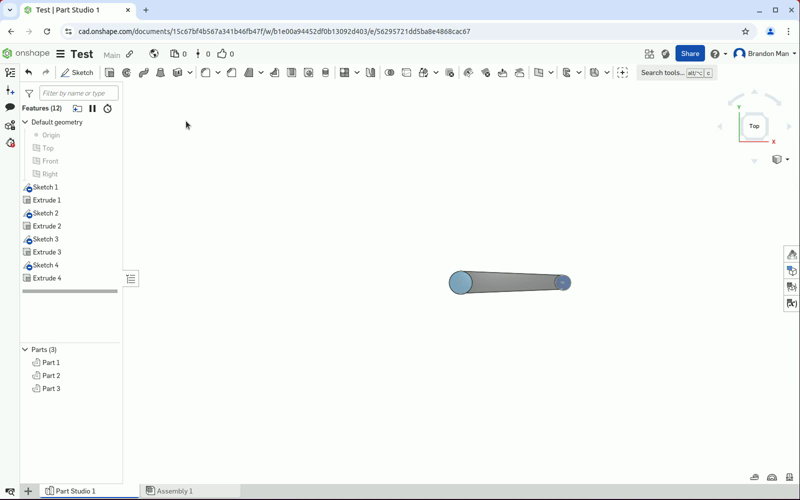
key(shift+h)
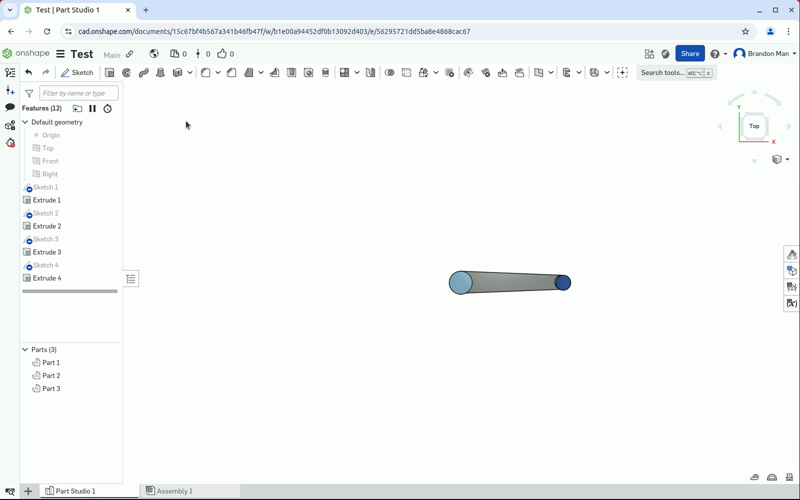
mouse_move(73, 189)
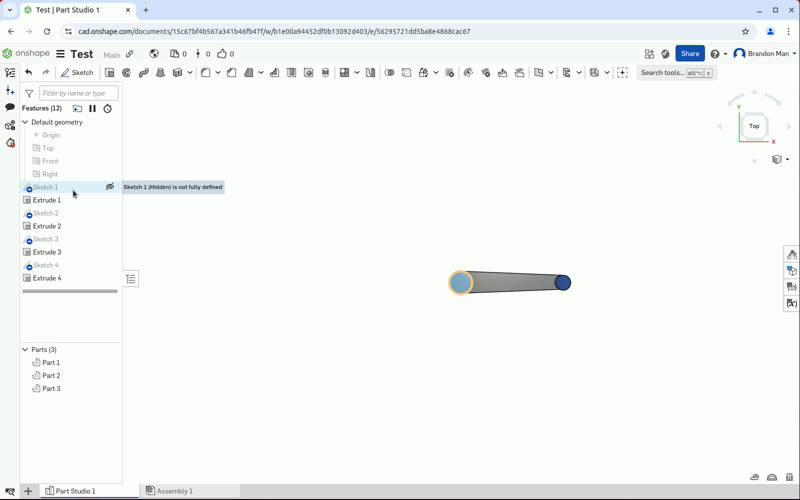
click(73, 189)
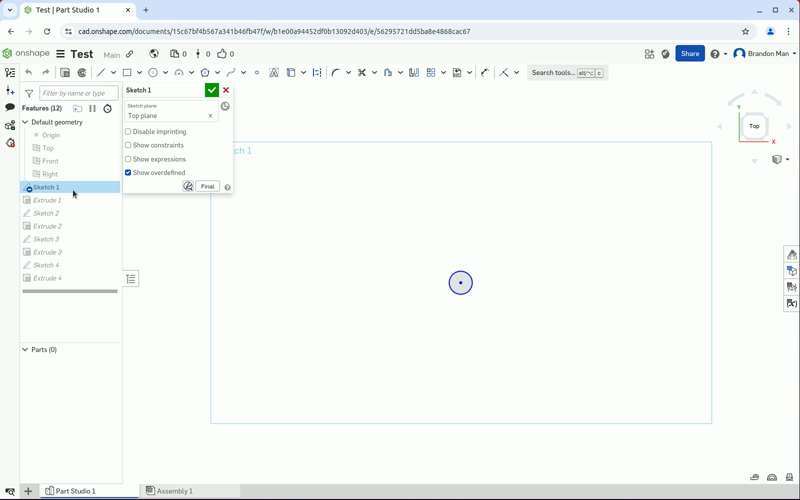
mouse_move(229, 92)
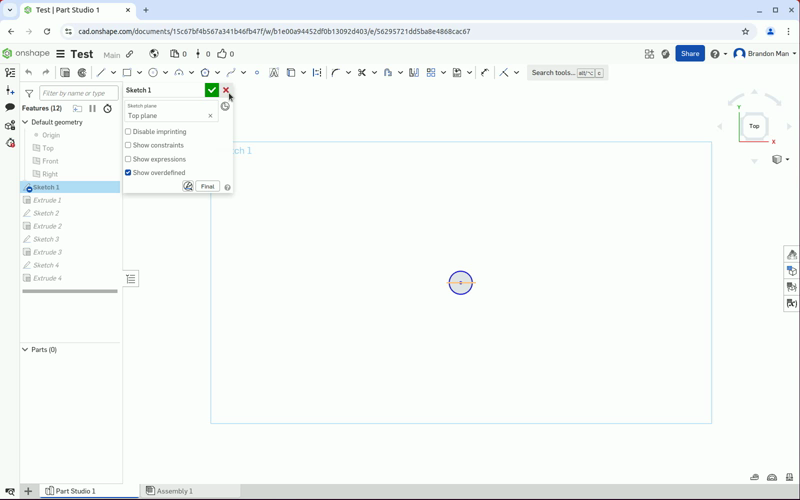
click(229, 92)
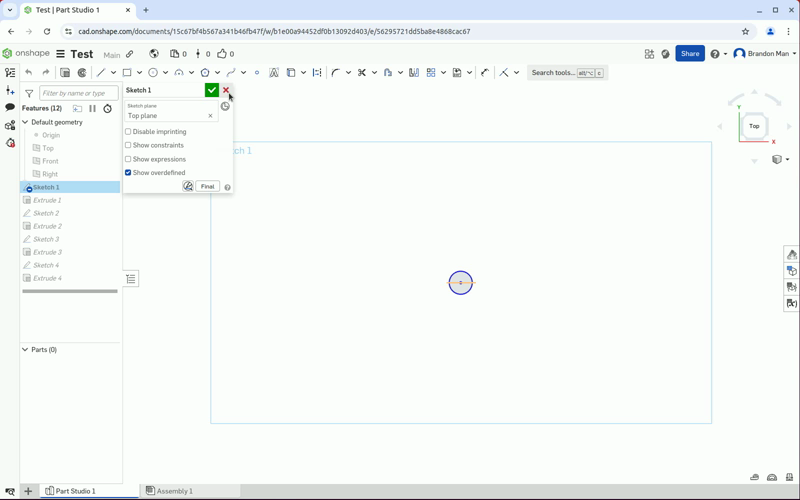
key(shift+s)
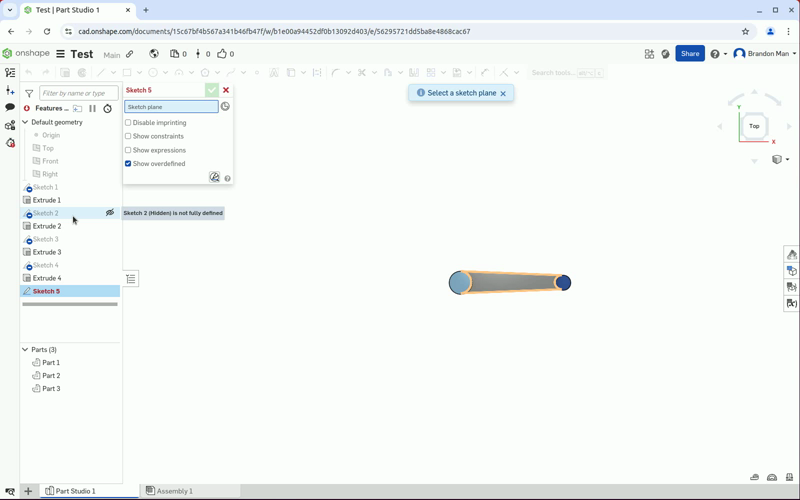
scroll(3)
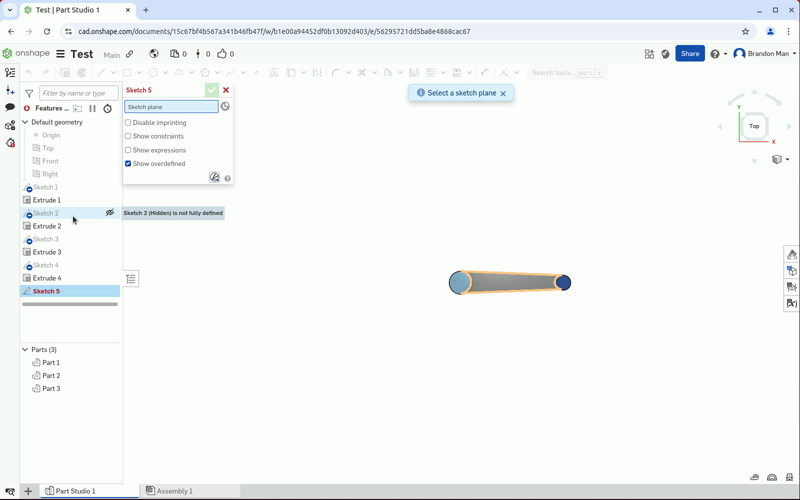
mouse_move(73, 150)
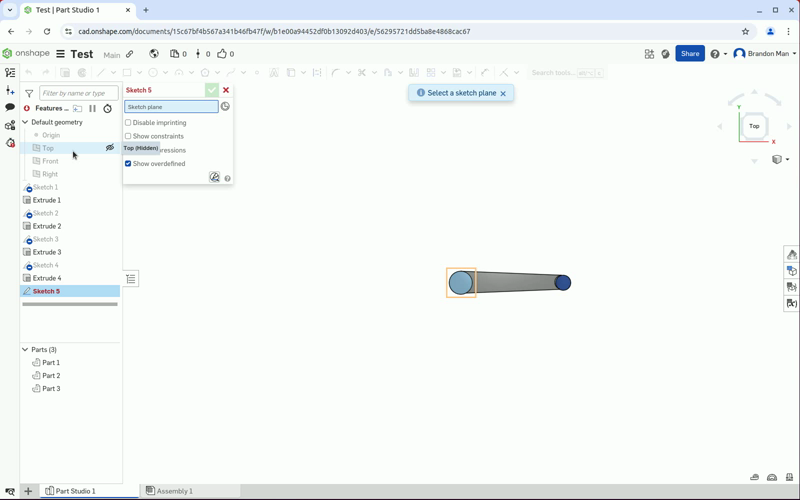
click(73, 150)
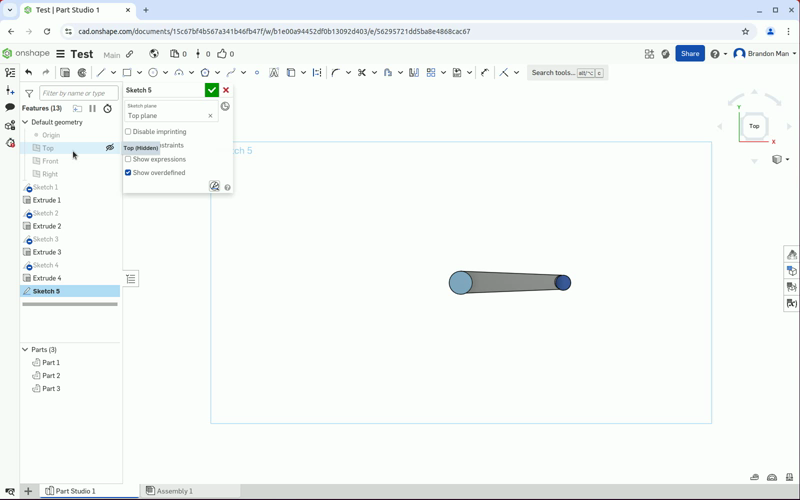
mouse_move(73, 352)
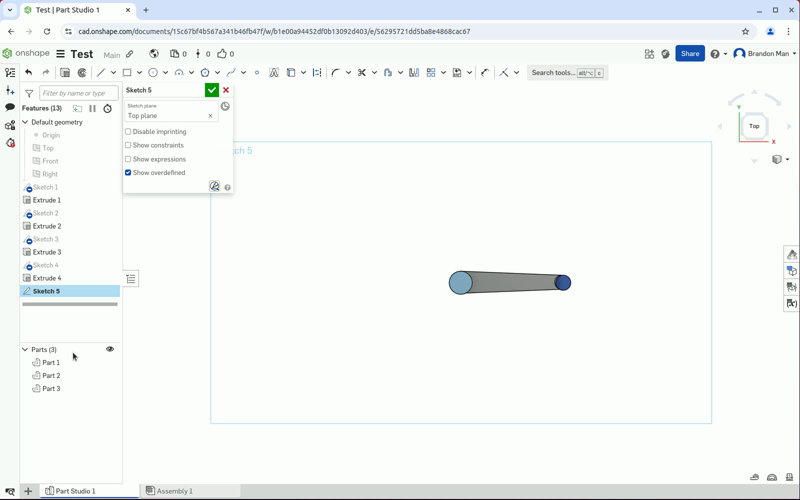
key(y)
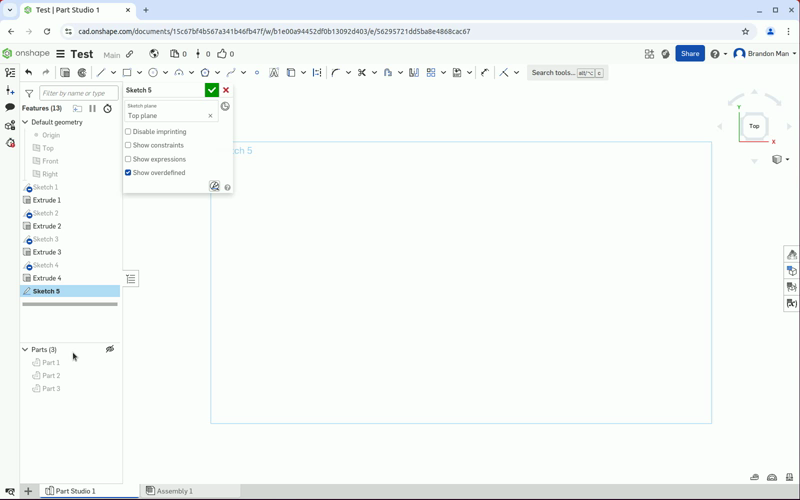
key(c)
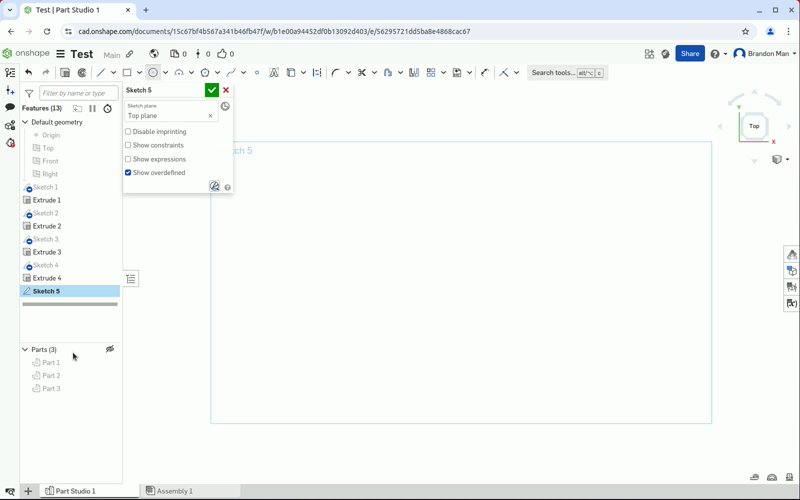
key_down(shift)
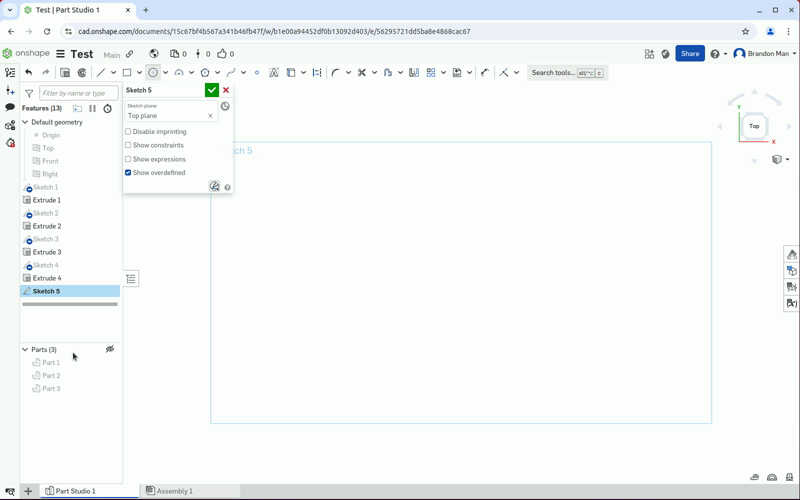
mouse_move(563, 282)
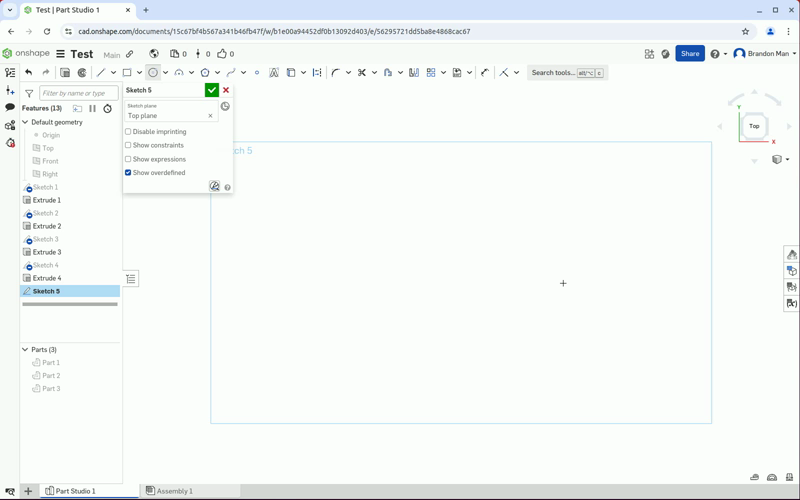
click(563, 282)
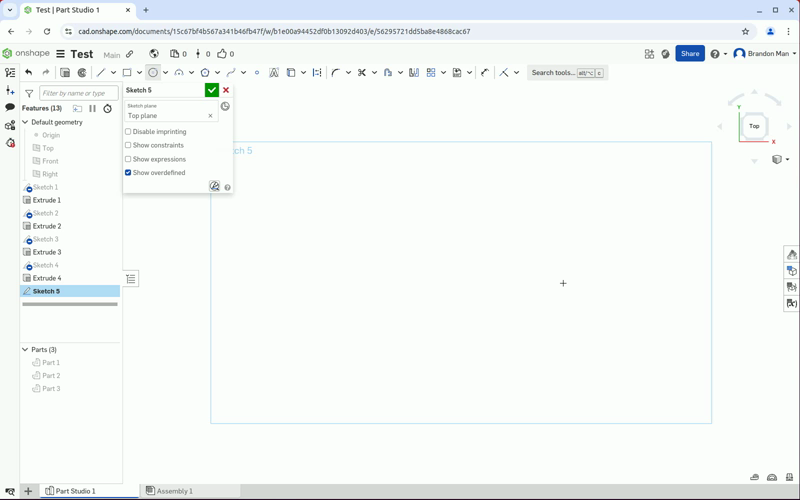
key_up(shift)
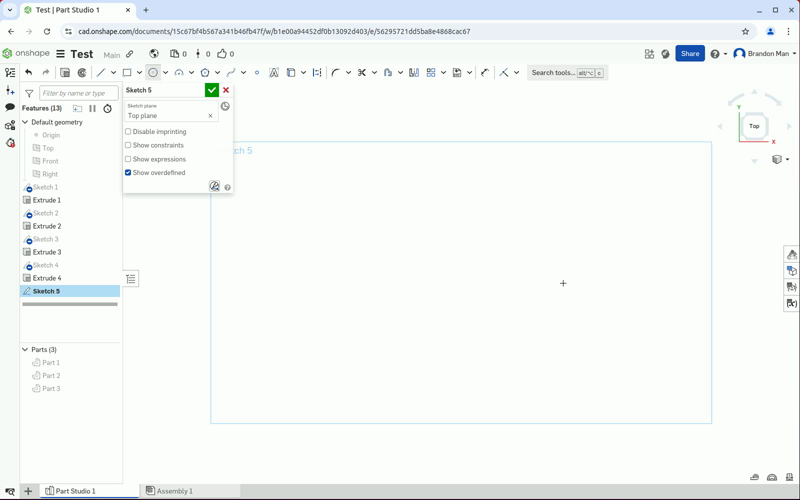
mouse_move(570, 282)
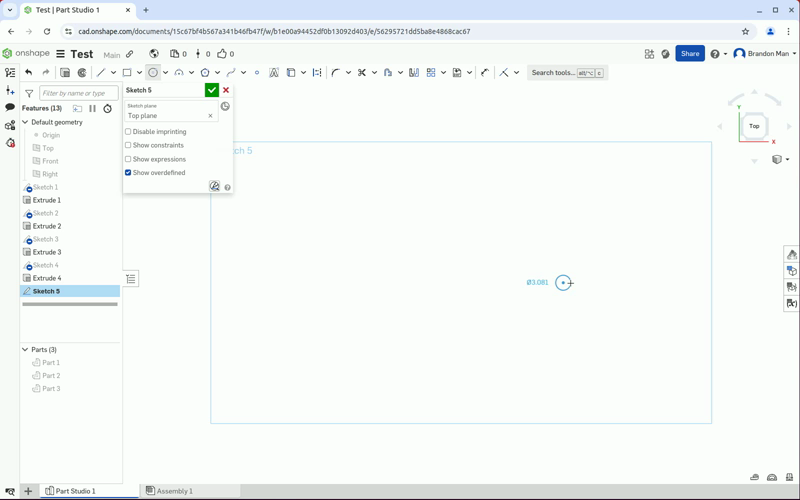
click(570, 282)
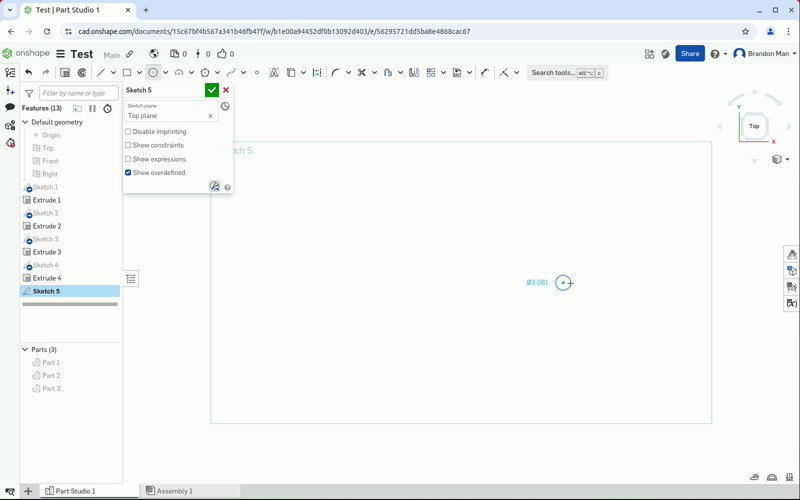
key(esc)
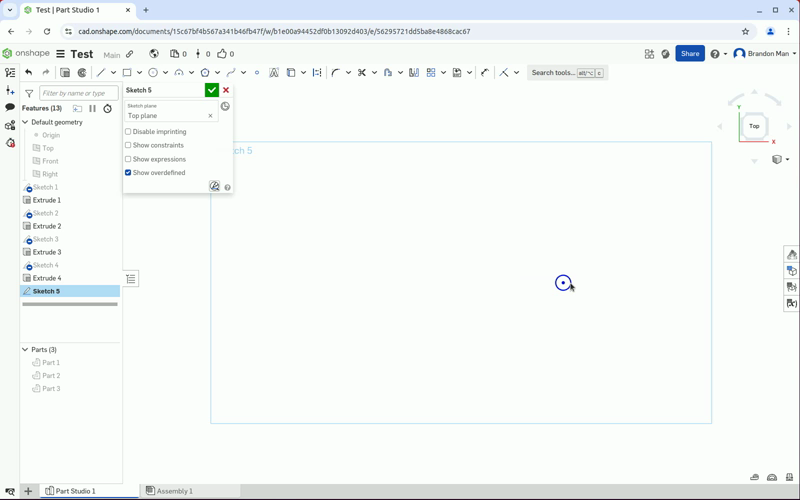
mouse_move(560, 283)
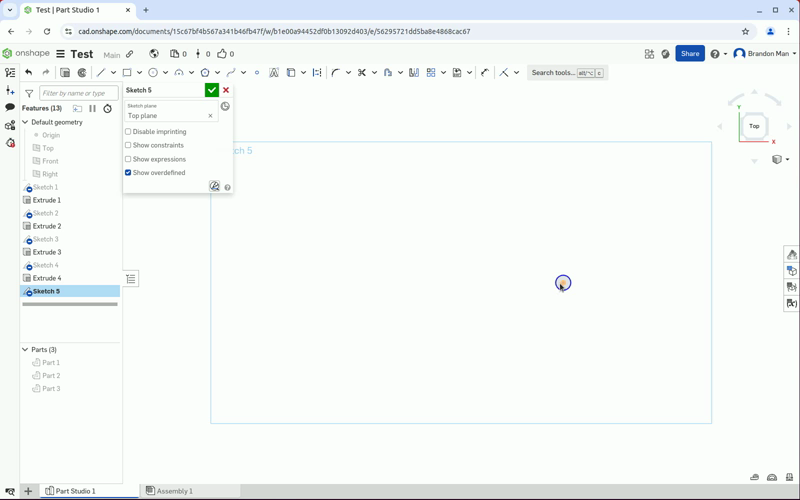
scroll(6)
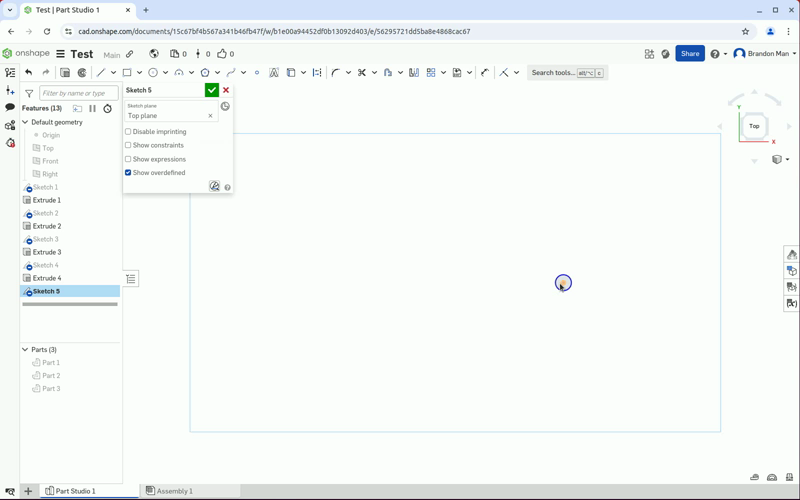
scroll(6)
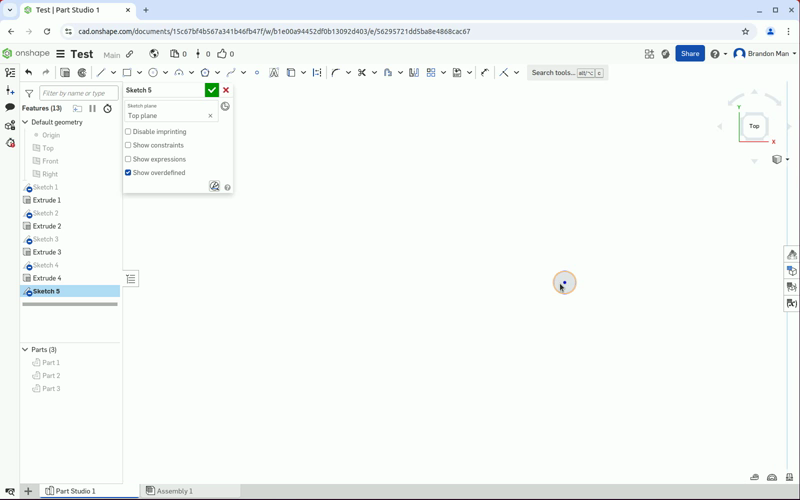
scroll(6)
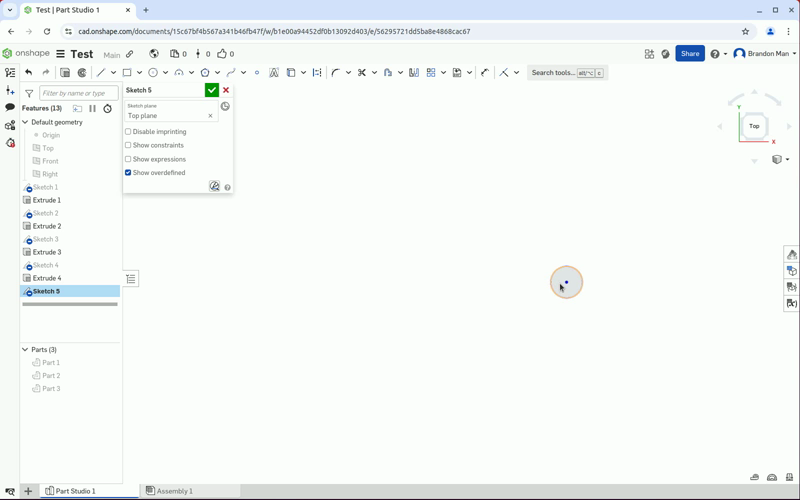
scroll(6)
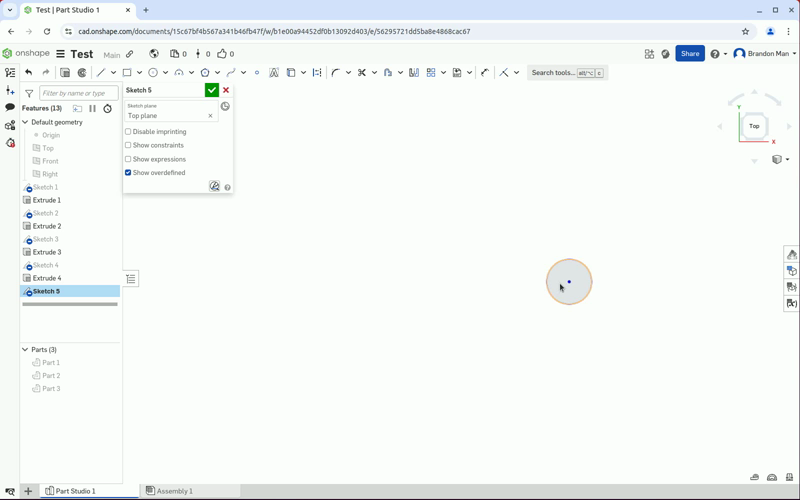
scroll(6)
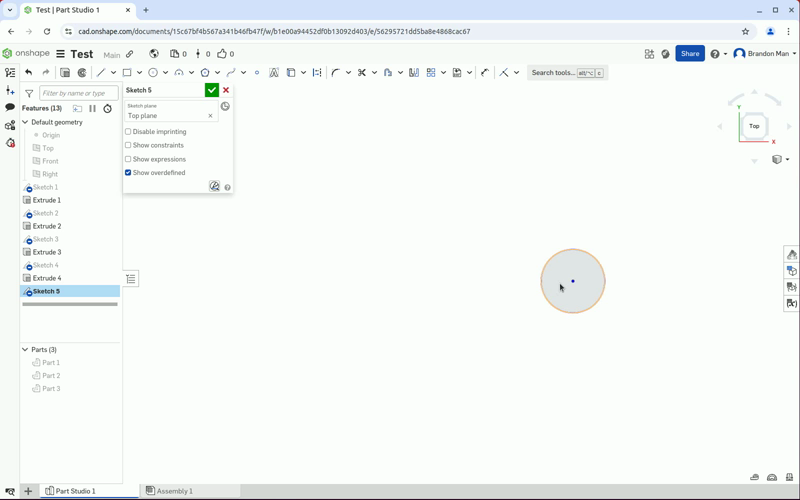
scroll(6)
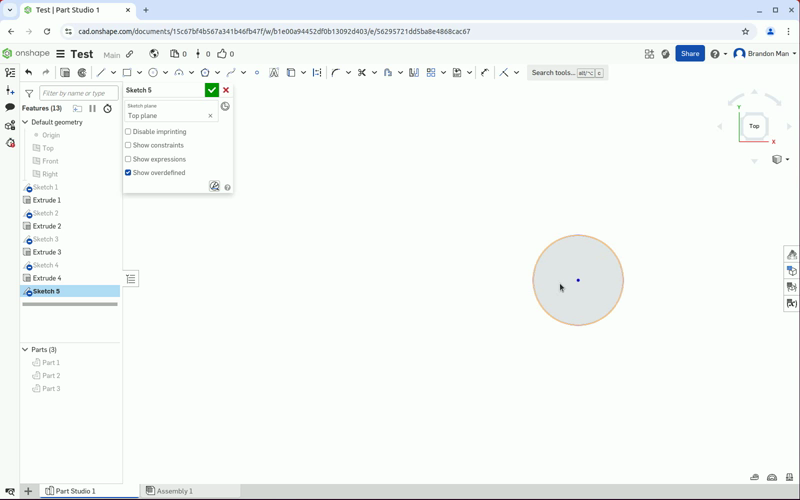
scroll(6)
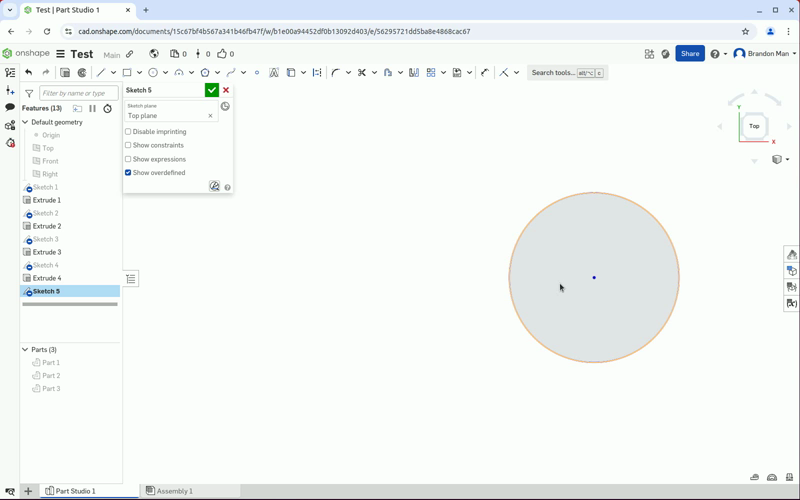
click(560, 283)
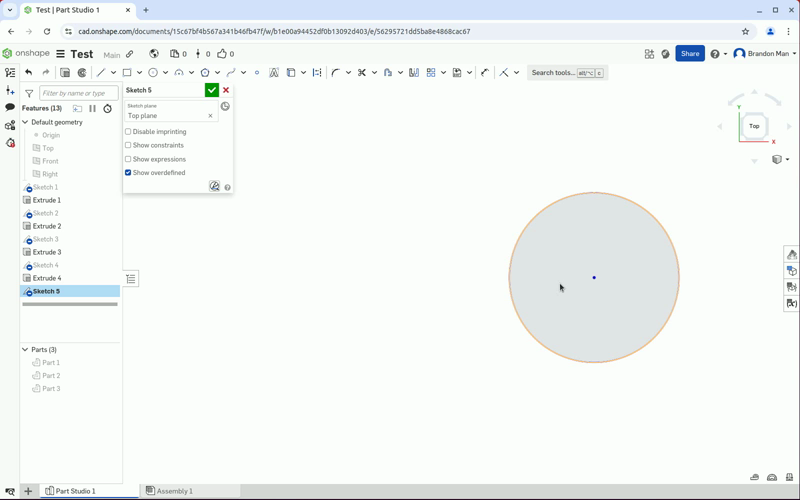
scroll(-6)
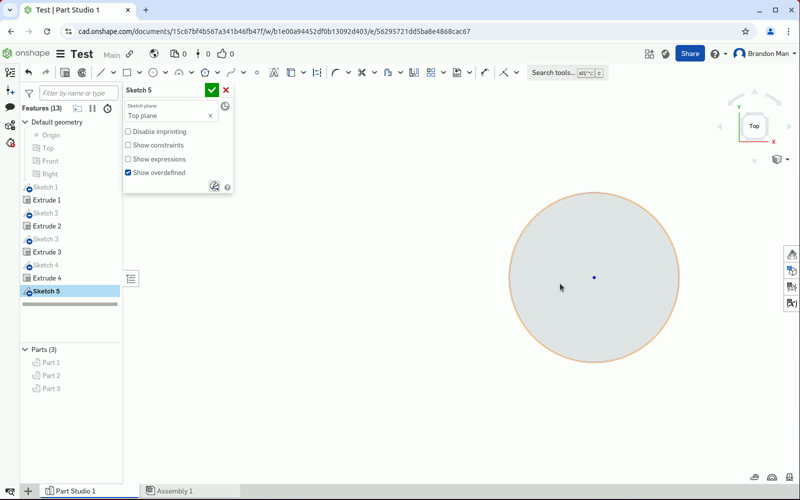
scroll(-6)
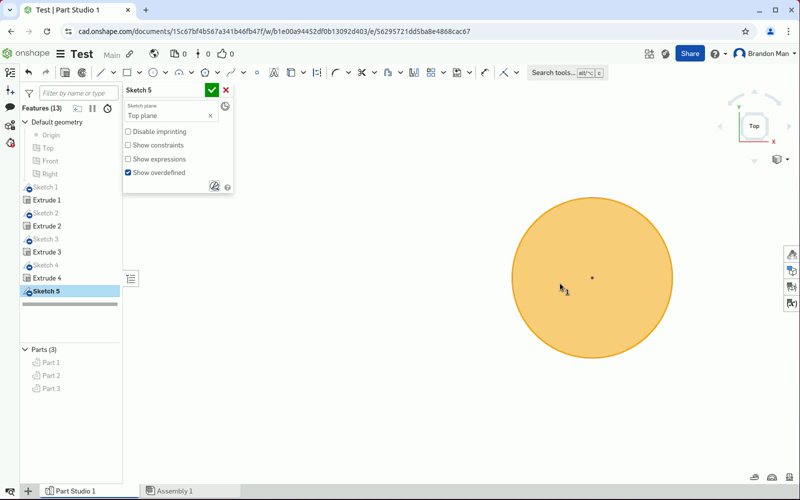
scroll(-6)
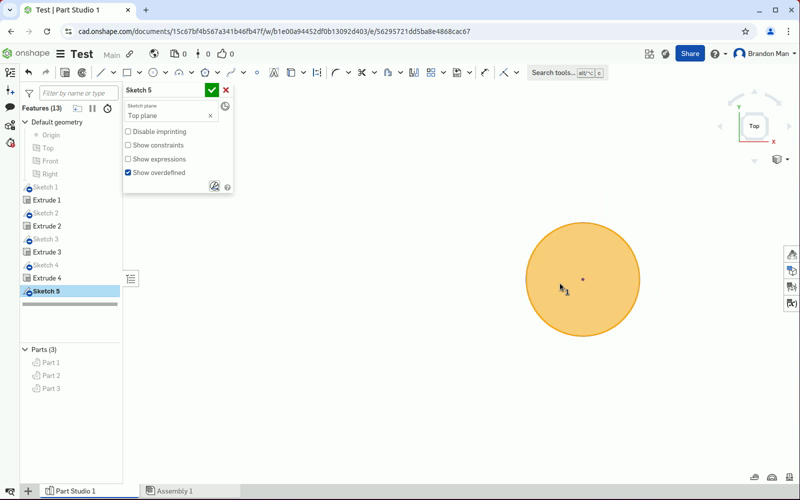
scroll(-6)
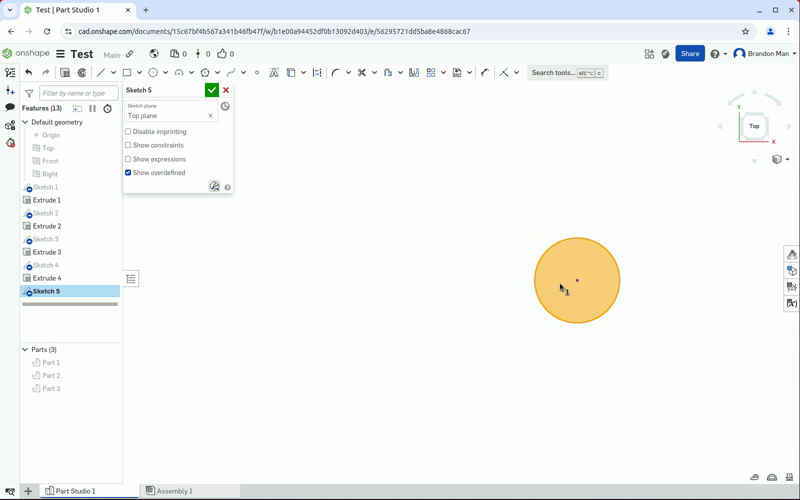
scroll(-6)
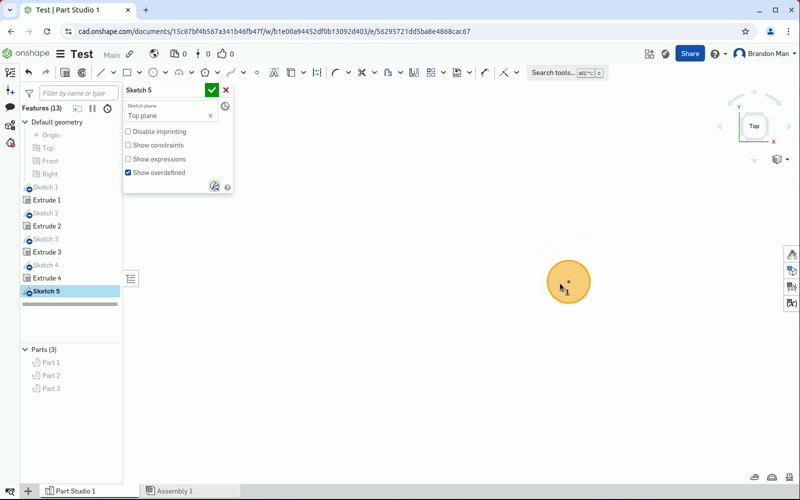
scroll(-6)
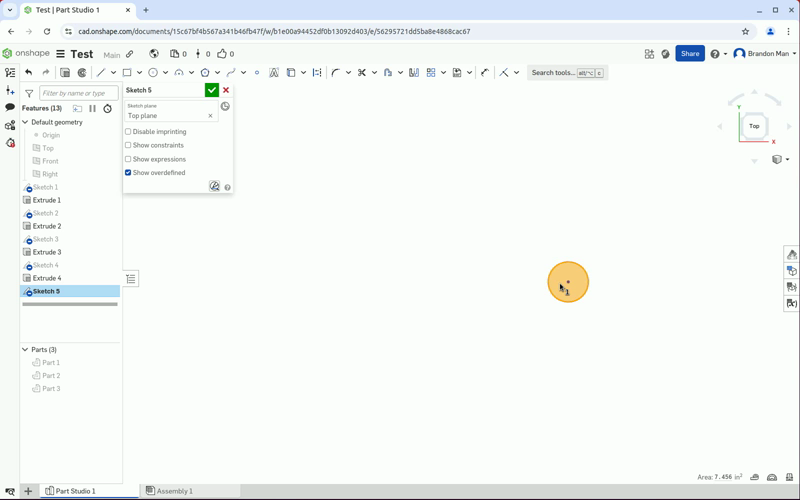
scroll(-6)
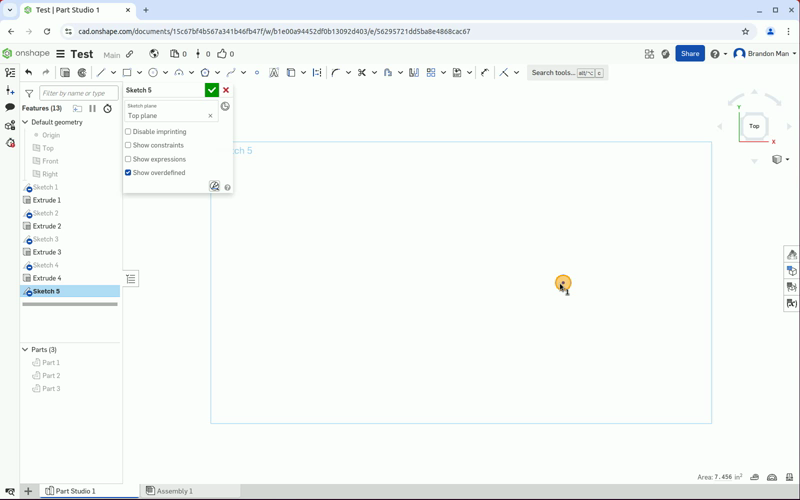
mouse_move(73, 352)
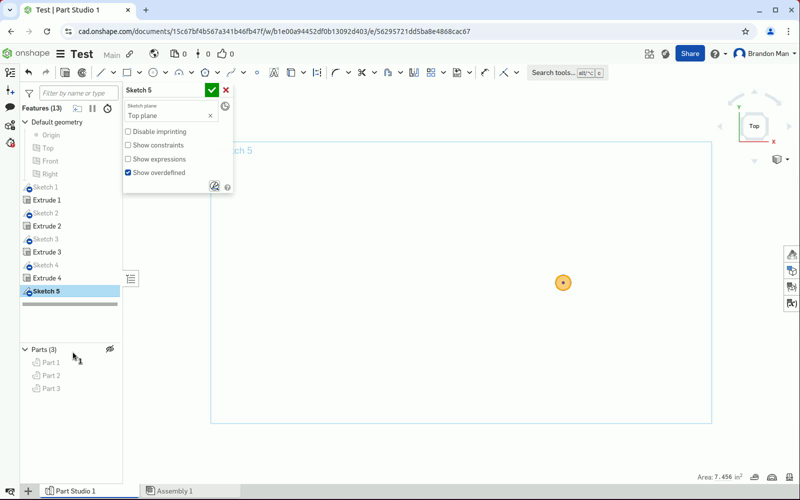
key(shift+y)
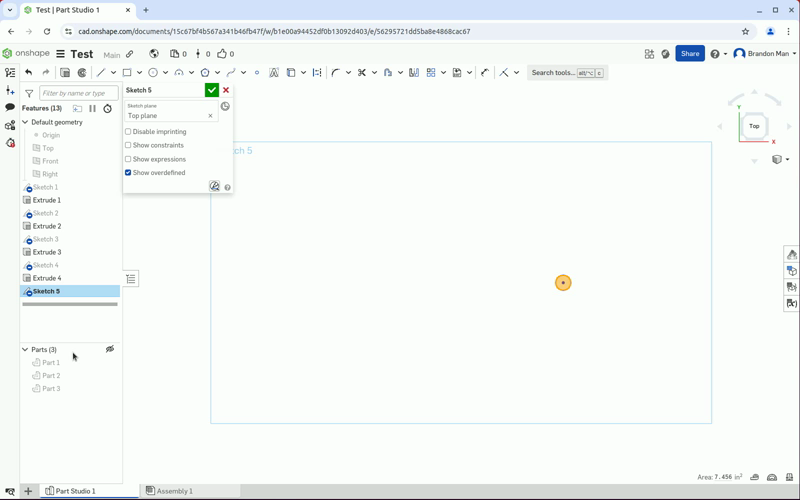
key(shift+e)
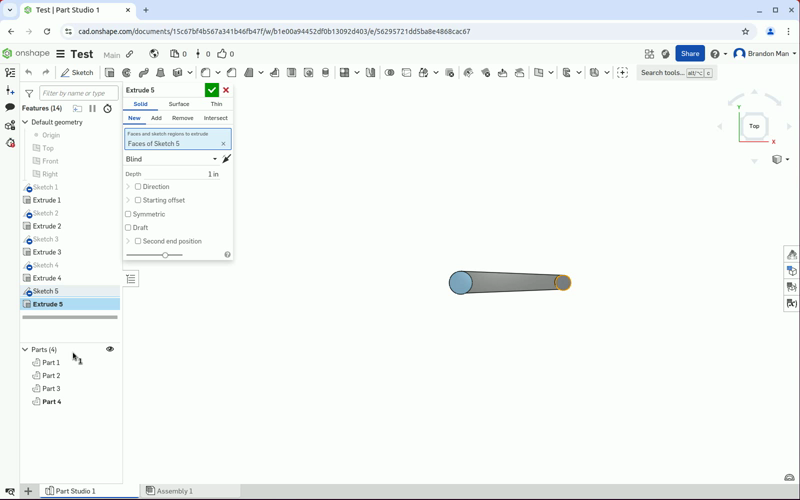
mouse_move(143, 106)
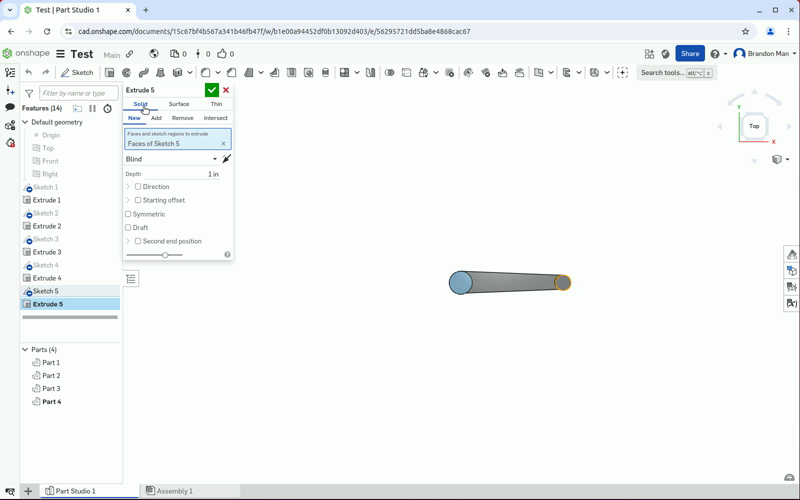
click(143, 106)
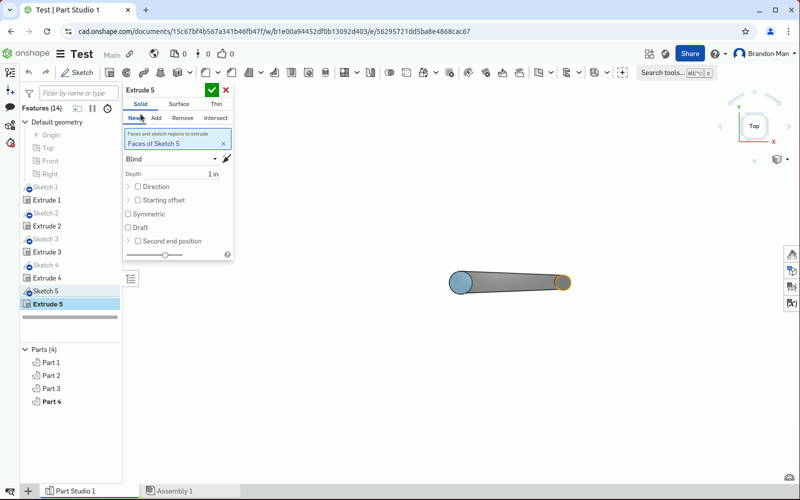
mouse_move(137, 120)
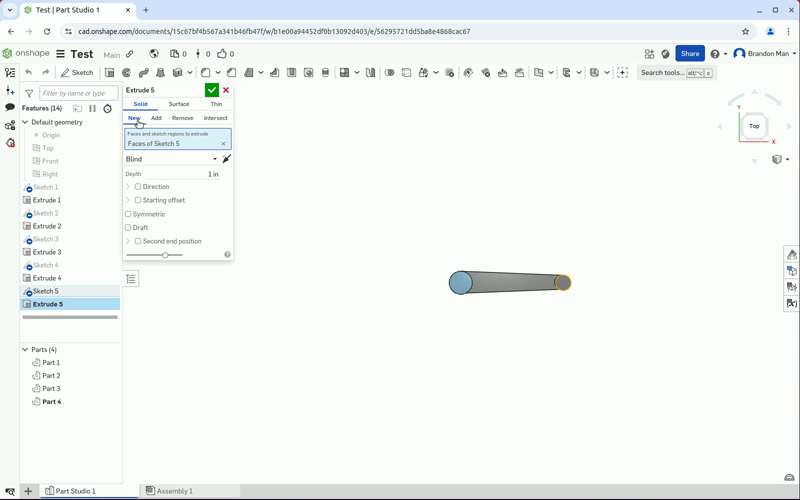
click(137, 120)
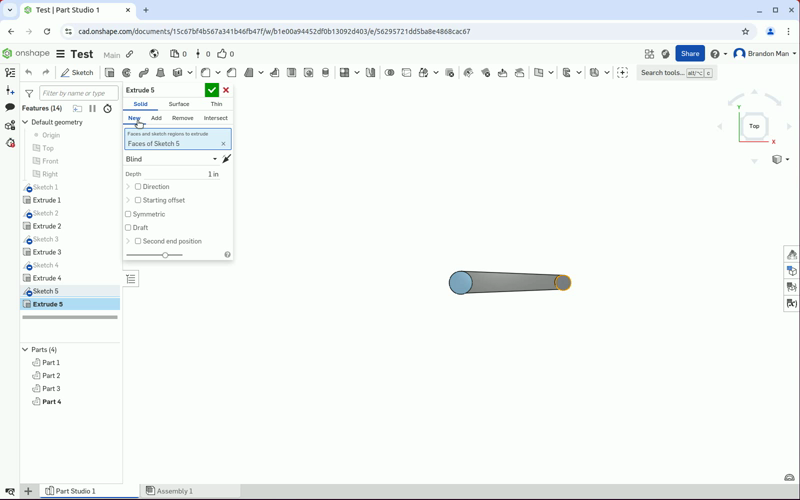
key(tab, 4)
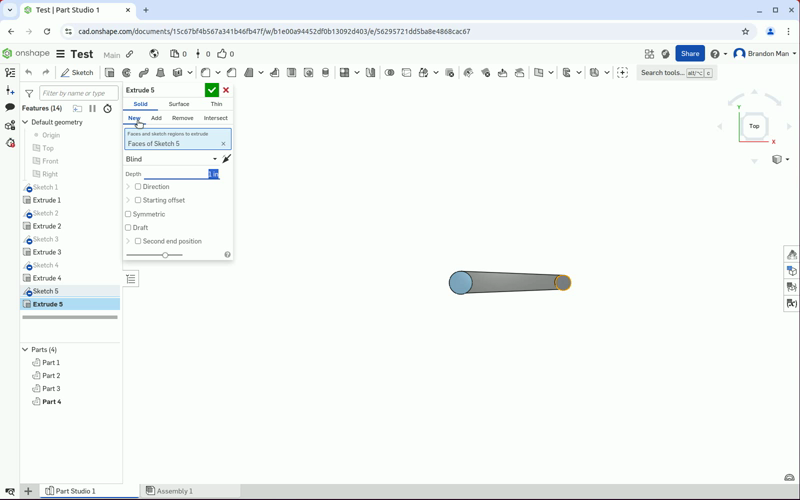
text(2.166)
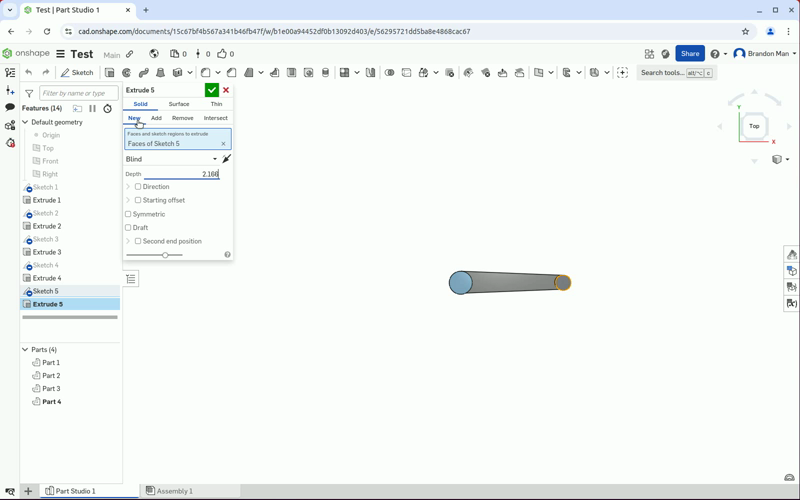
key(enter)
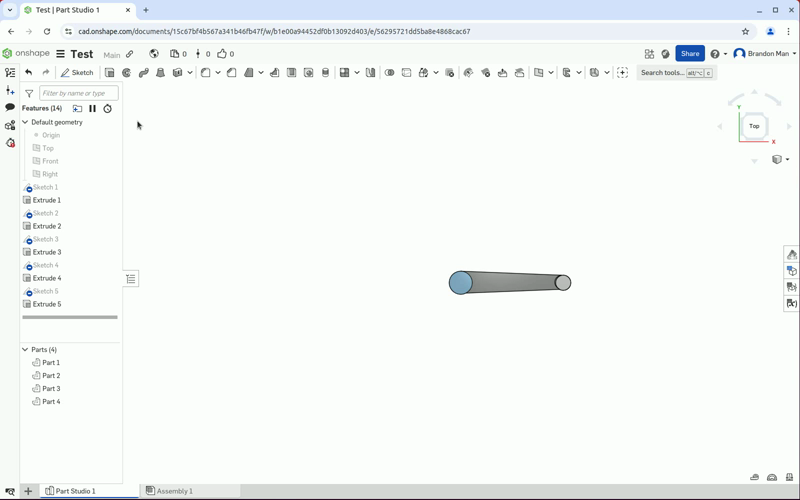
key(shift+h)
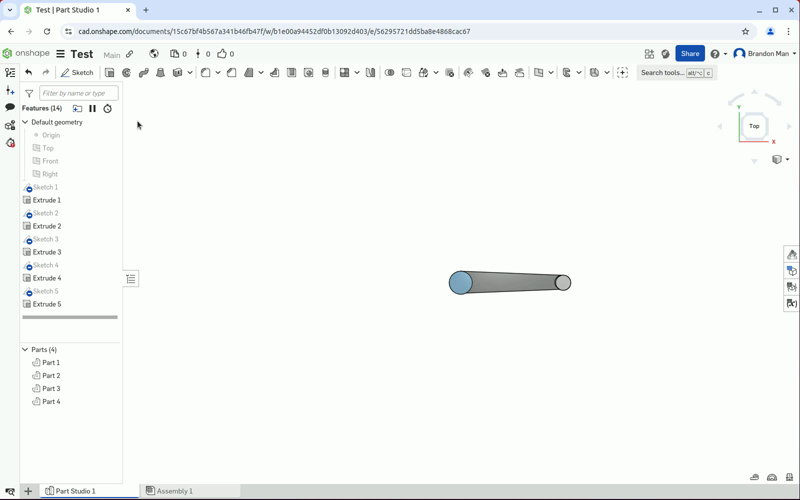
key(shift+h)
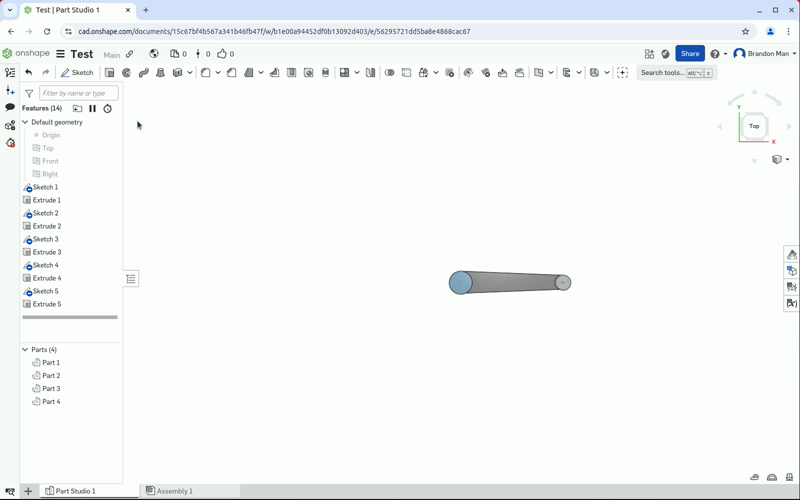
key(shift+7)
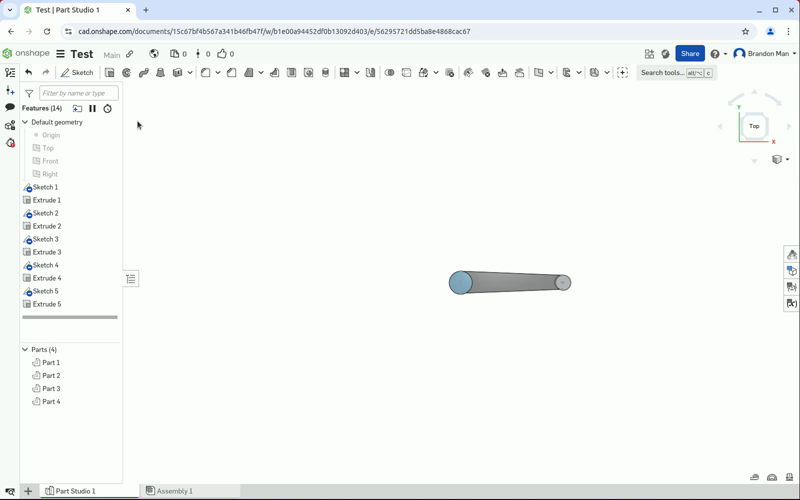
key(up, 3)
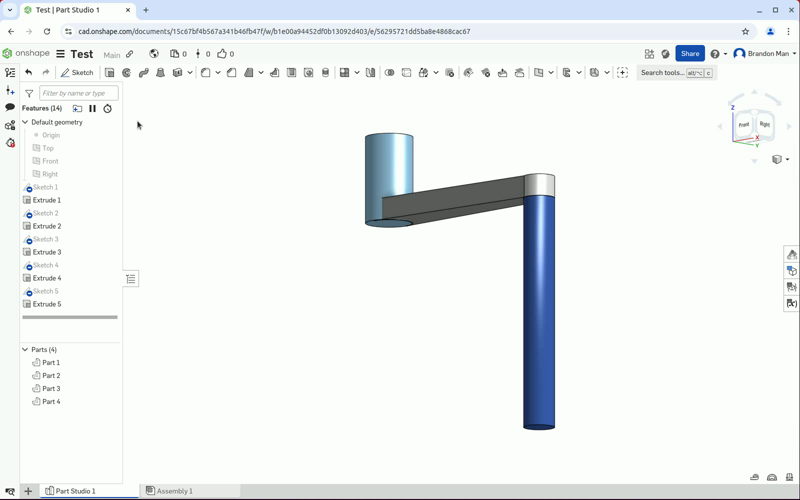
key(left, 3)
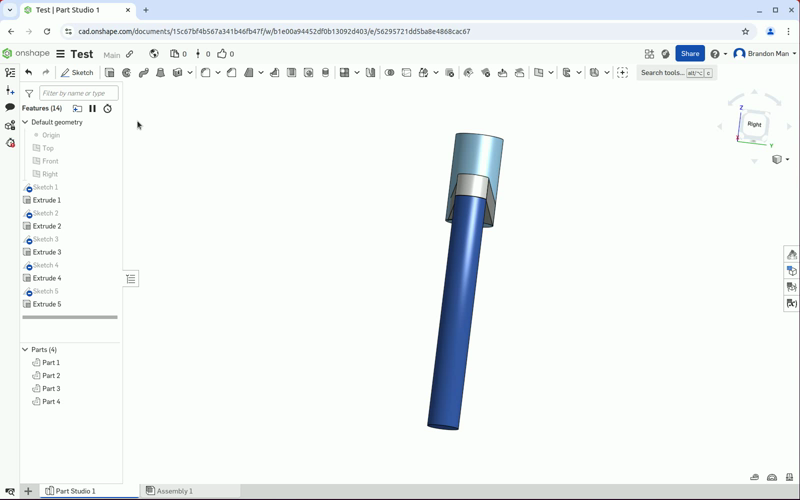
key(right, 3)
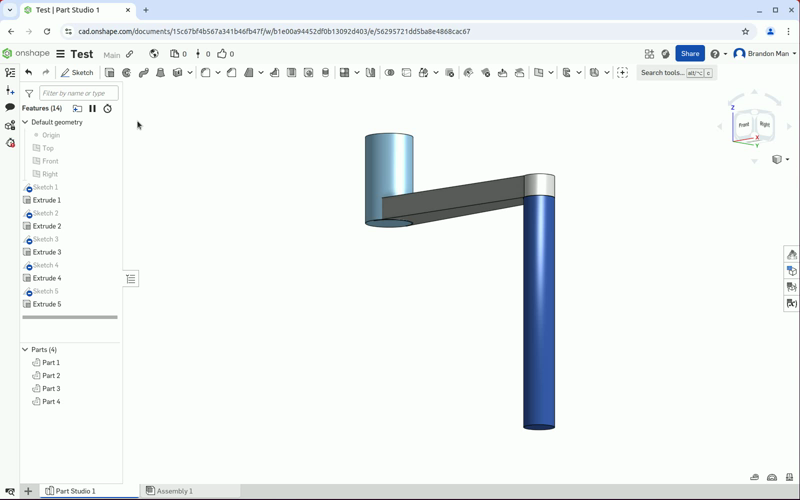
key(down, 3)
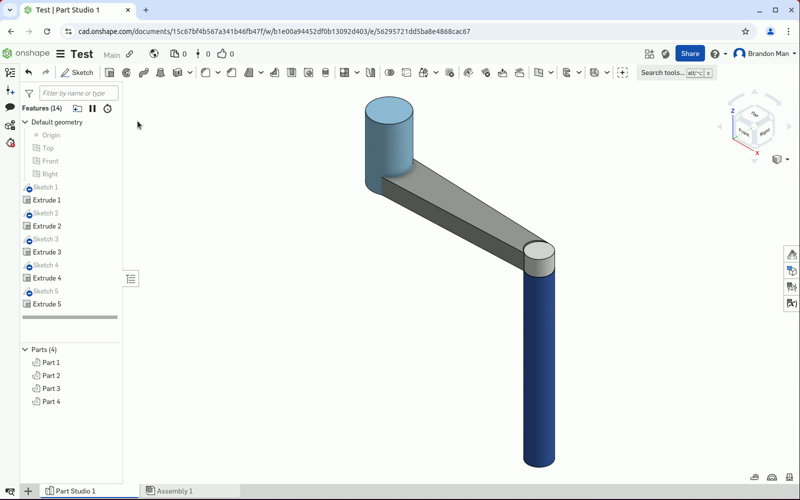
mouse_move(73, 189)
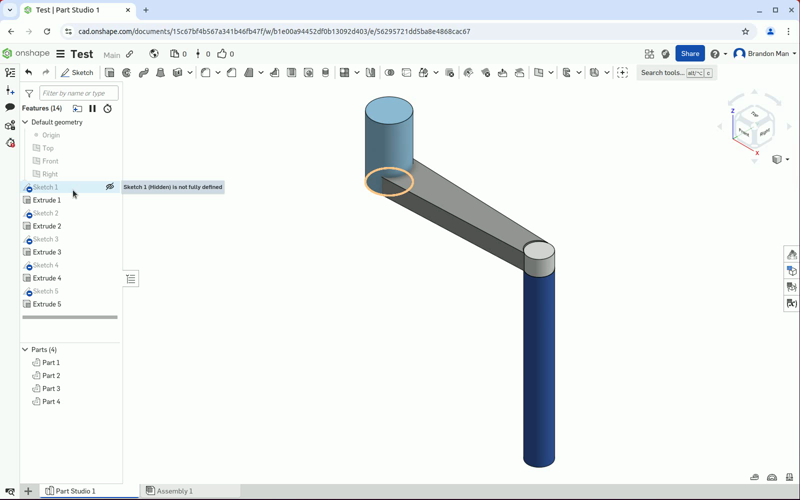
click(73, 189)